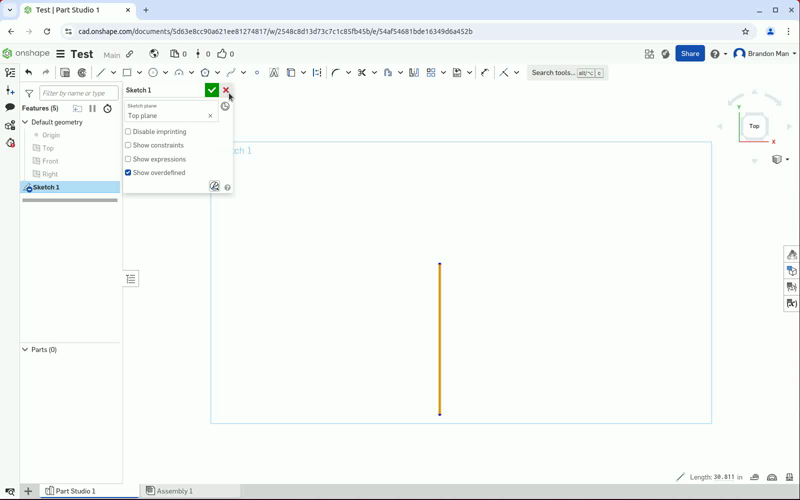
key(shift+h)
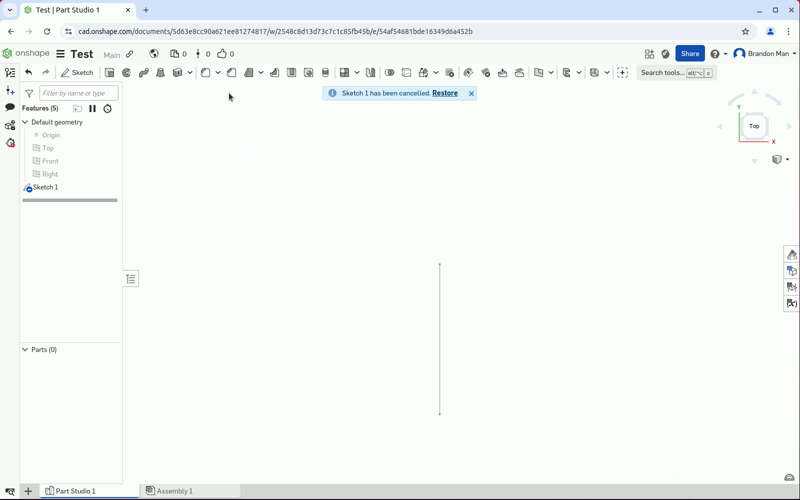
key(shift+s)
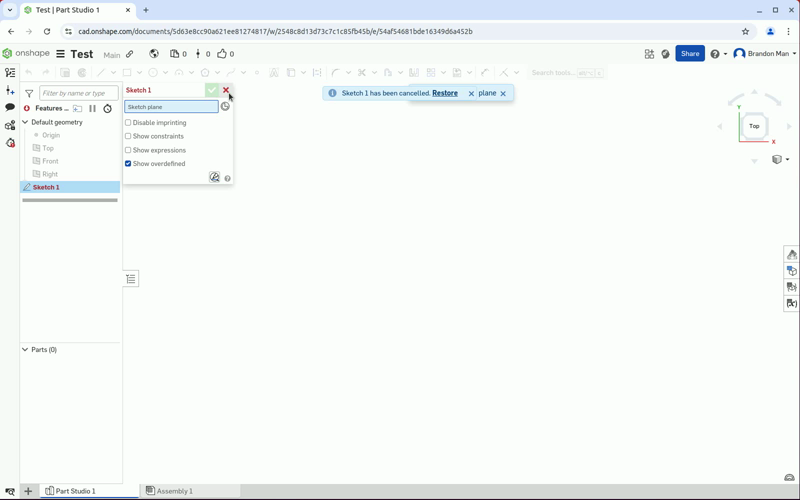
mouse_move(73, 150)
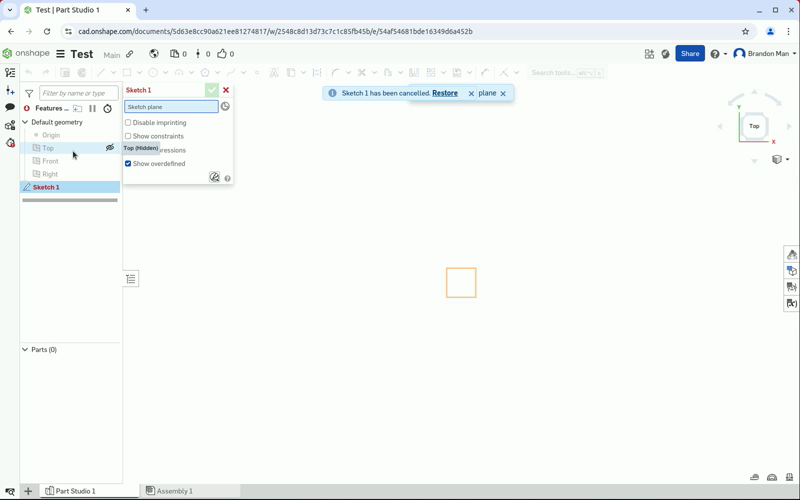
click(73, 150)
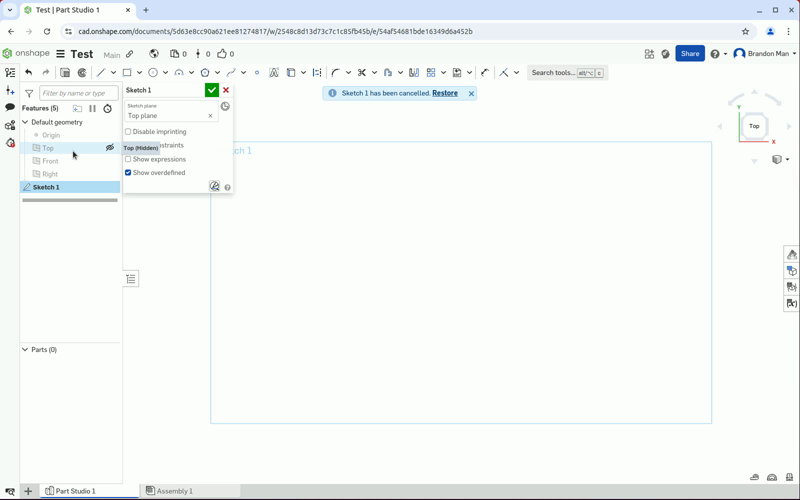
mouse_move(73, 352)
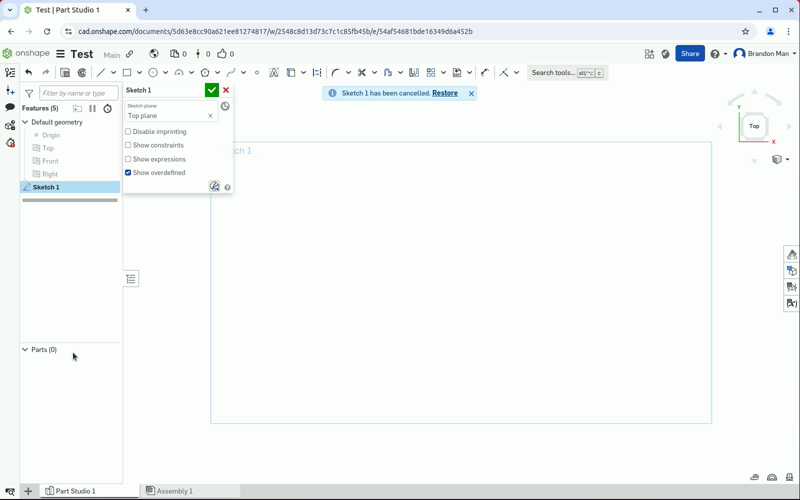
key(y)
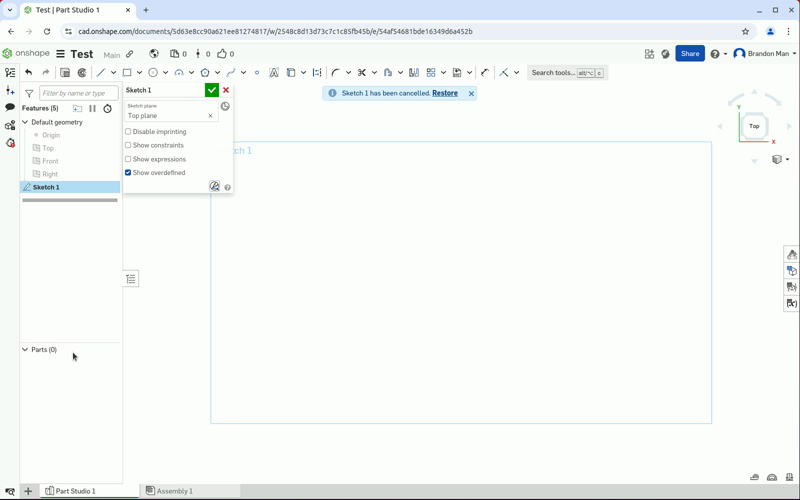
key(l)
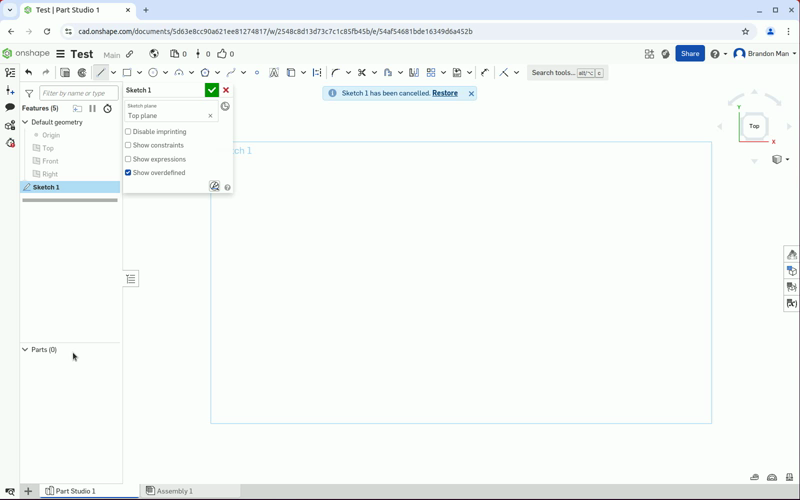
key_down(shift)
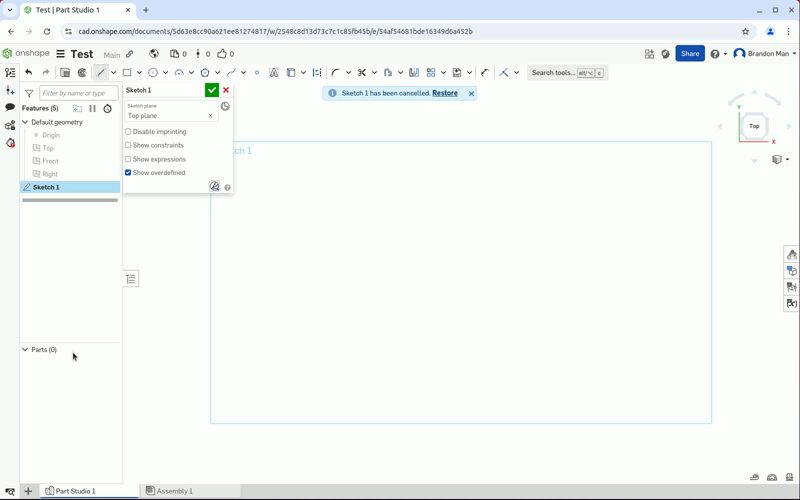
mouse_move(460, 282)
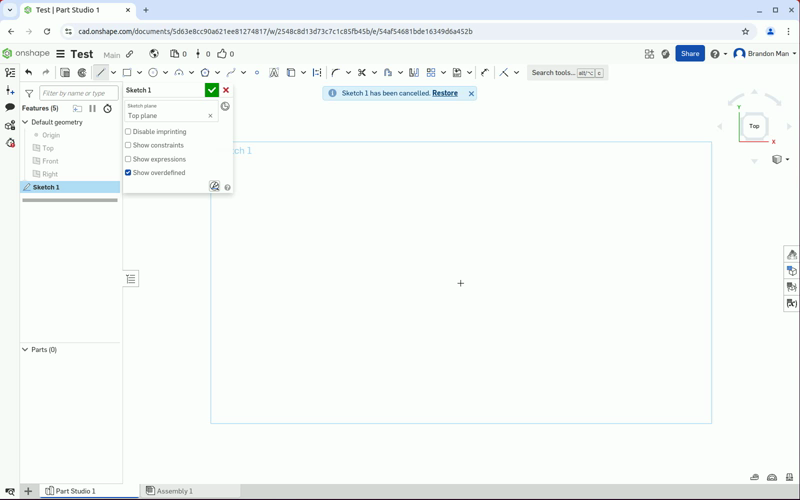
click(460, 282)
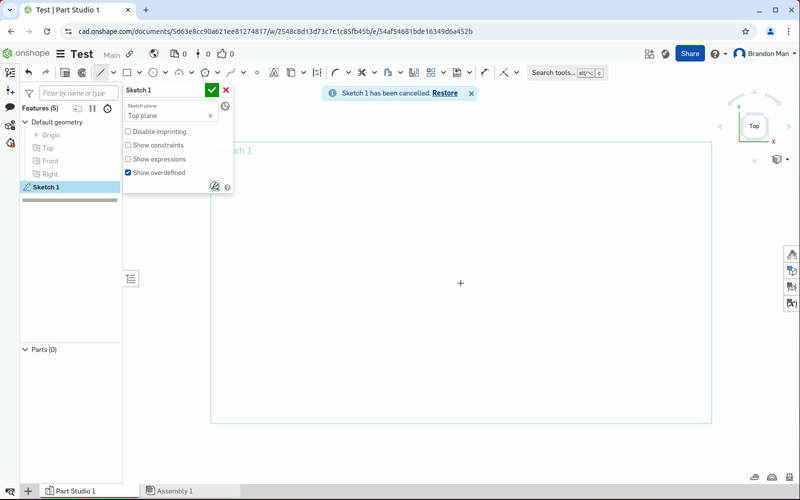
key_up(shift)
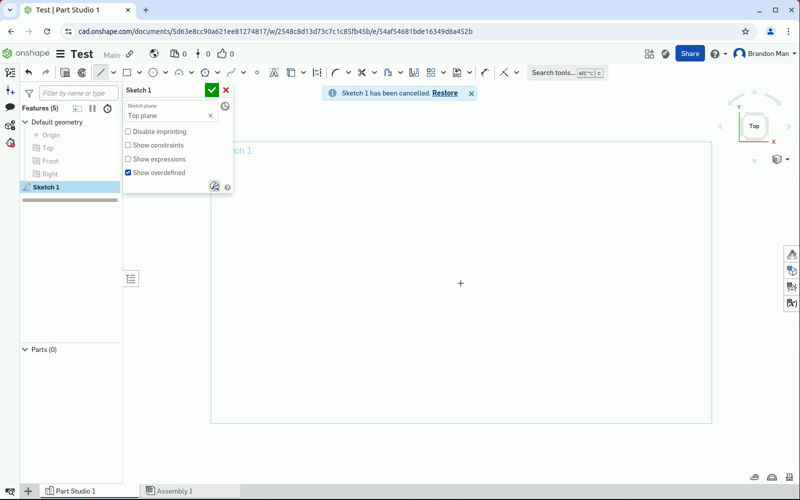
key_down(shift)
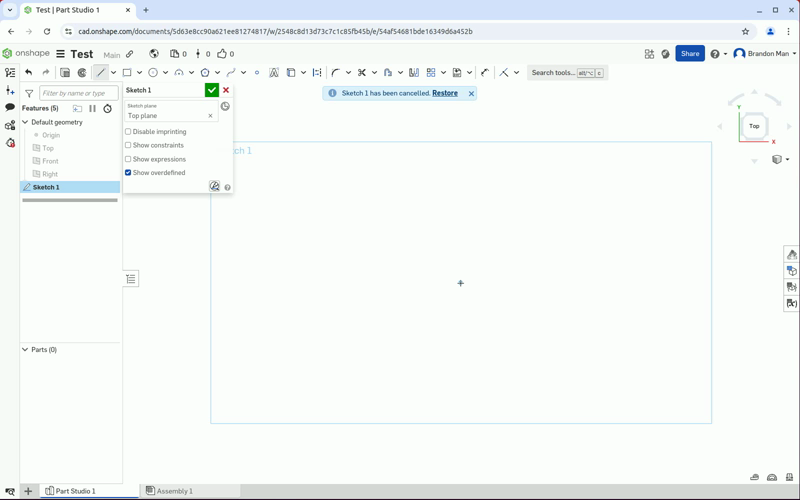
mouse_move(573, 282)
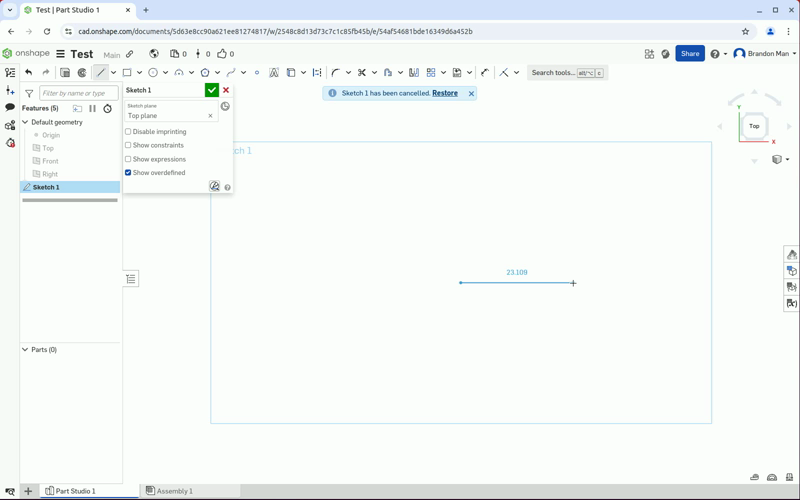
click(573, 282)
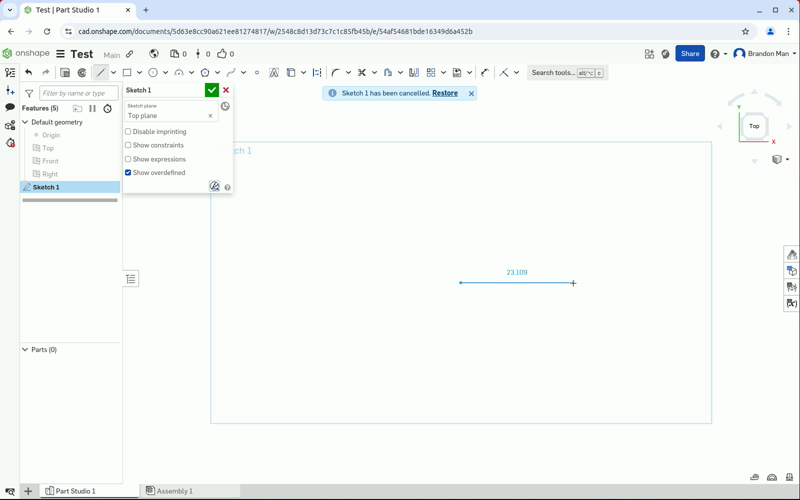
key_up(shift)
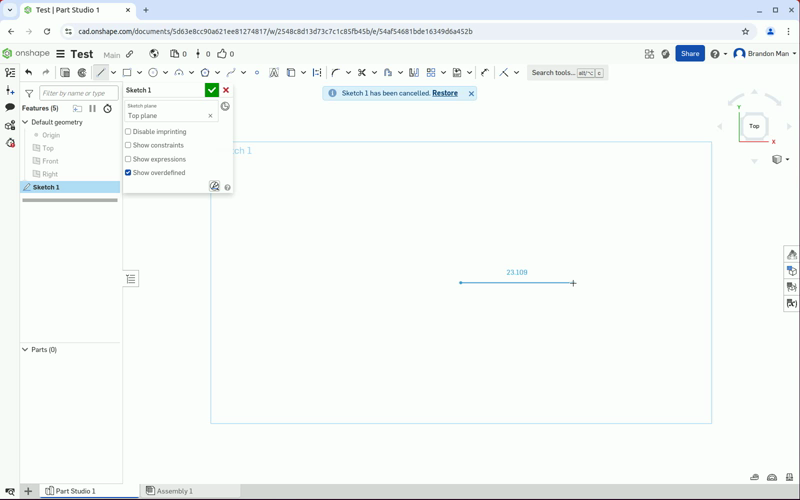
key_down(shift)
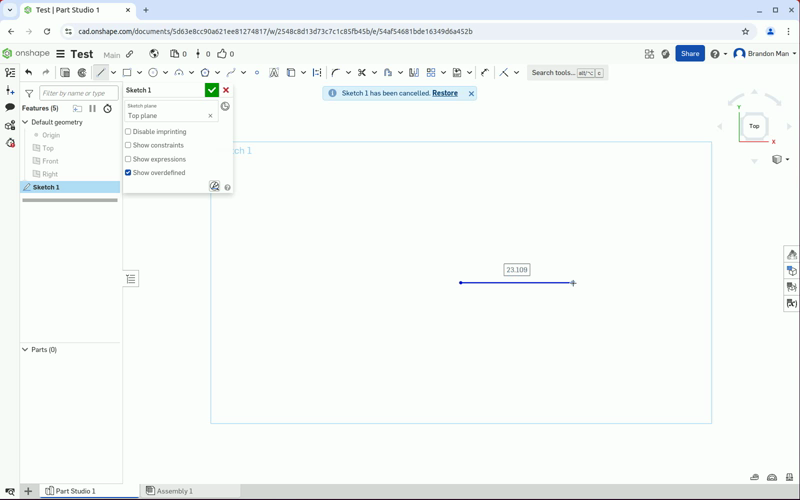
mouse_move(573, 170)
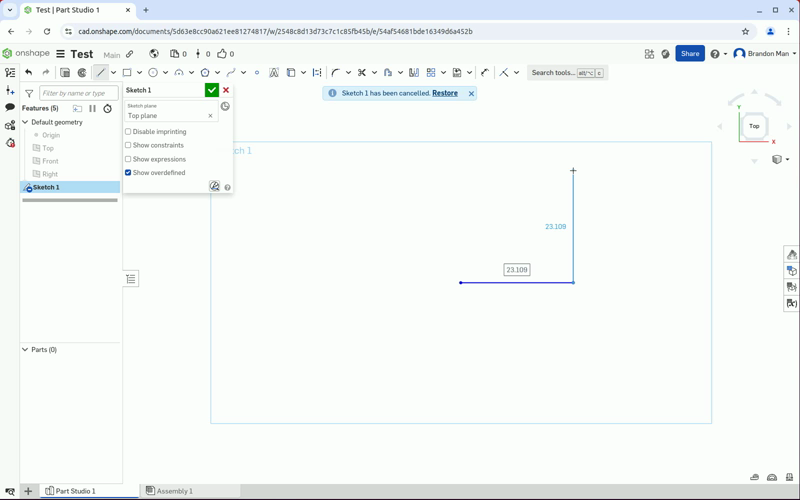
click(573, 170)
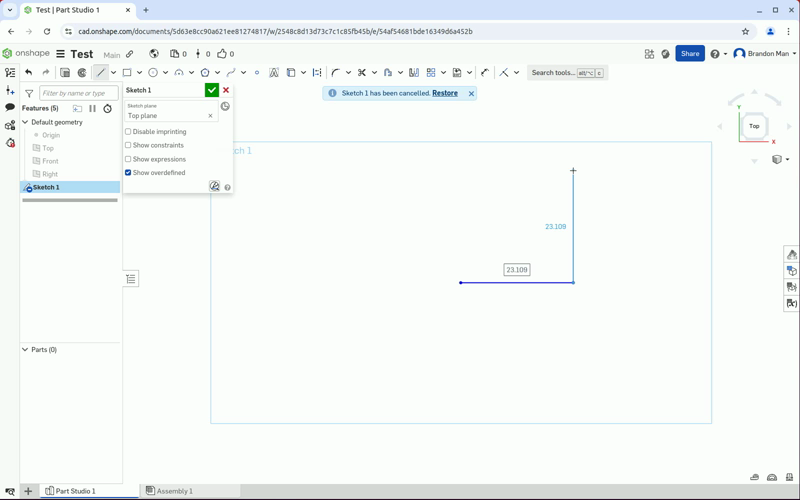
key_up(shift)
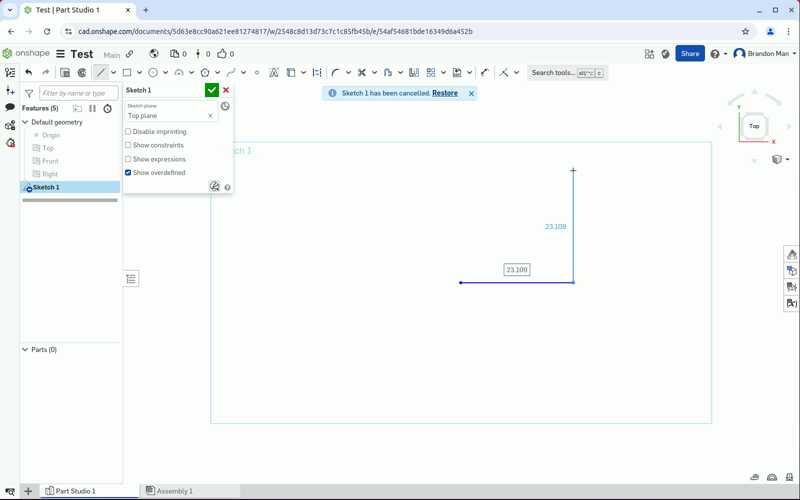
key_down(shift)
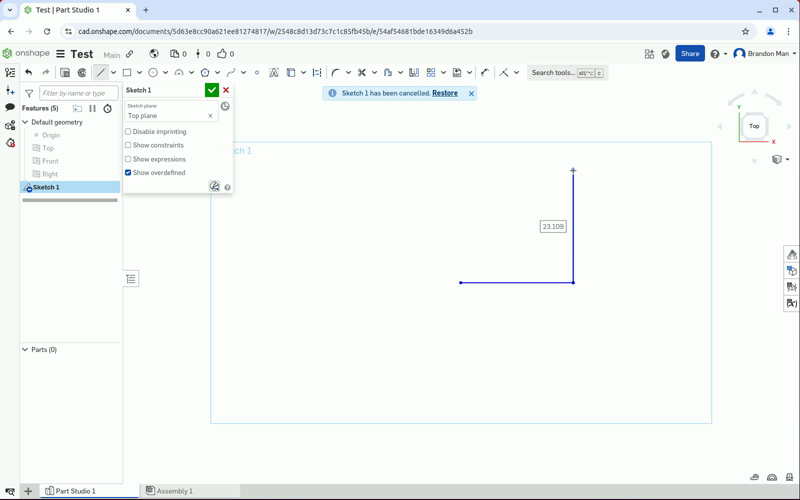
mouse_move(460, 170)
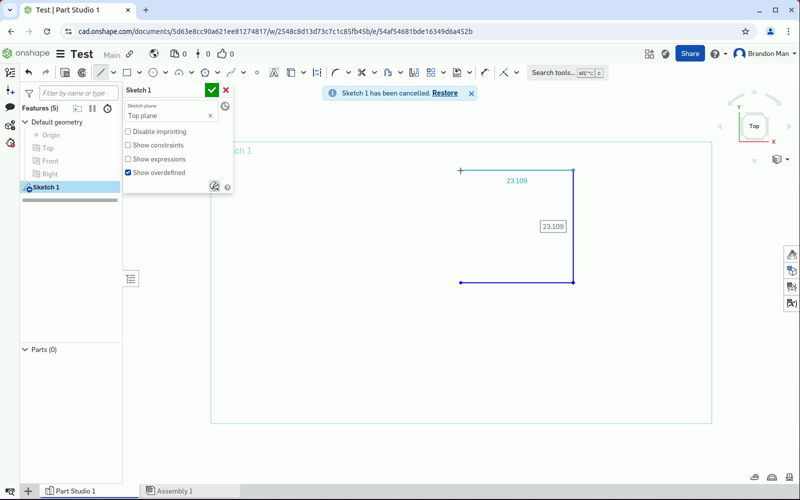
click(460, 170)
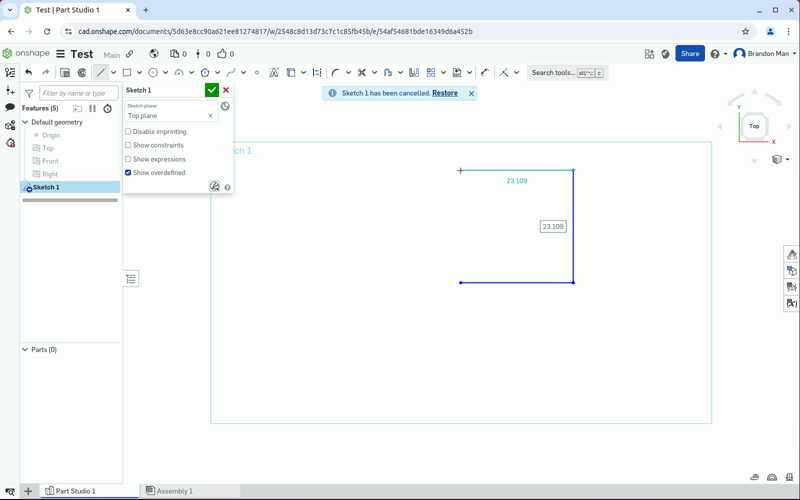
key_up(shift)
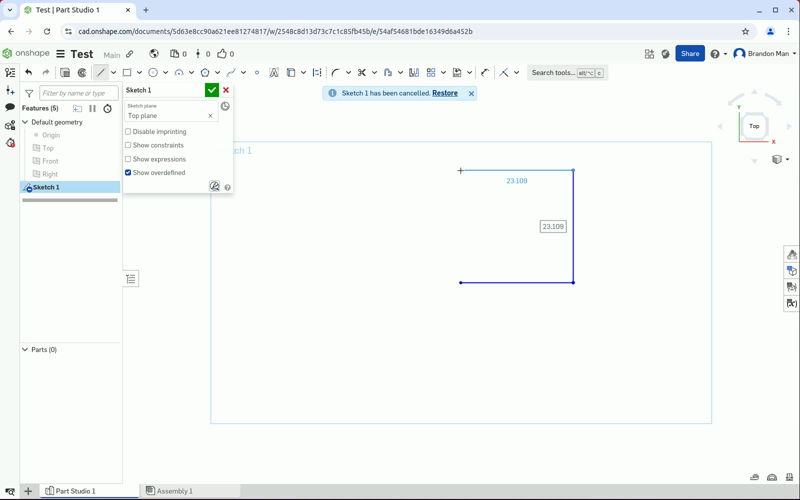
key_down(shift)
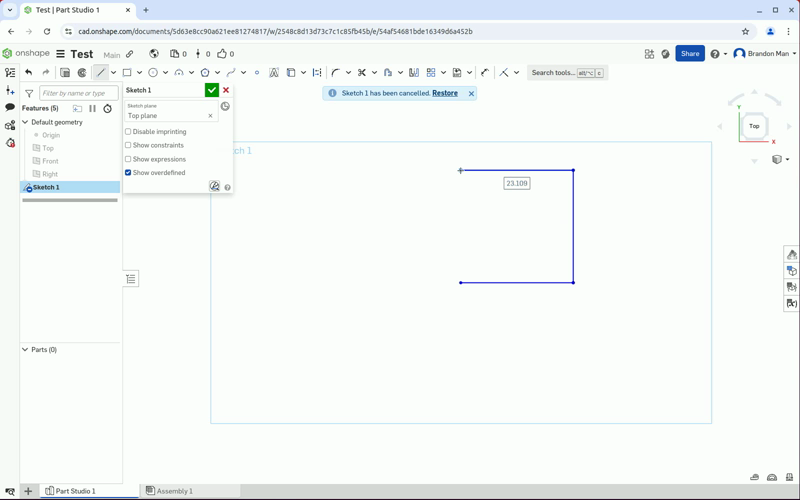
mouse_move(460, 282)
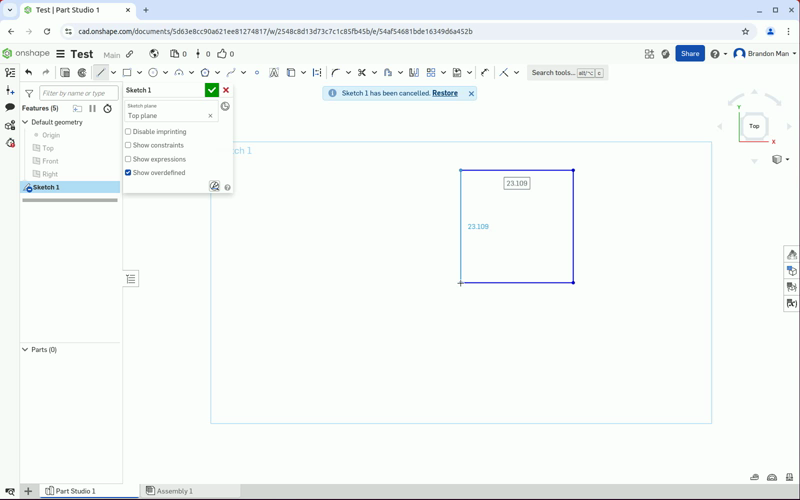
key_up(shift)
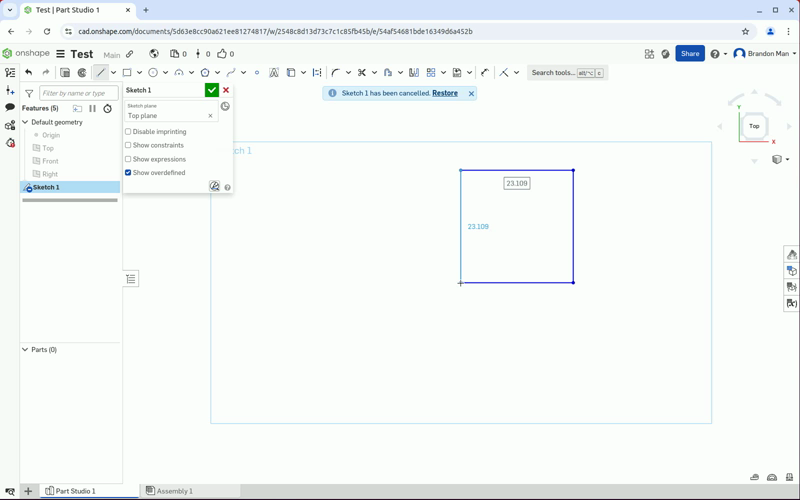
click(460, 282)
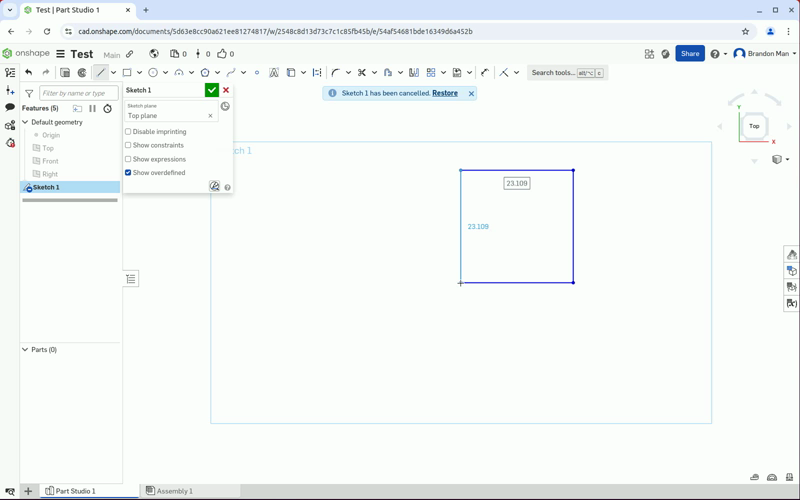
key(esc)
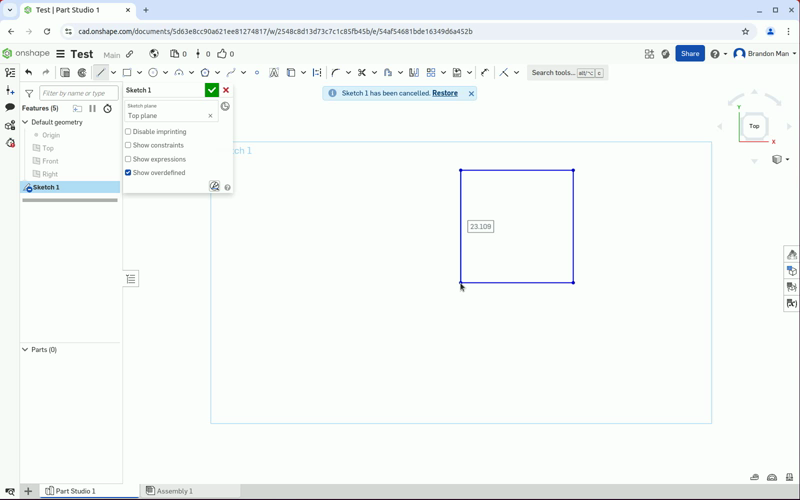
key(l)
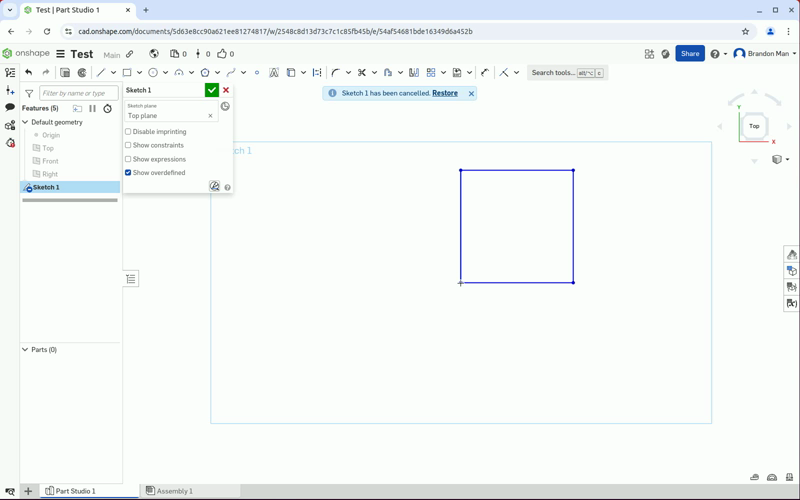
key_down(shift)
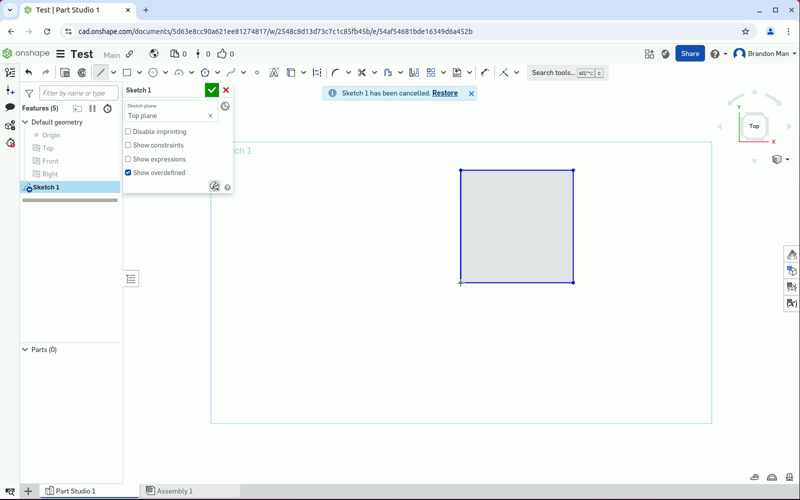
mouse_move(482, 261)
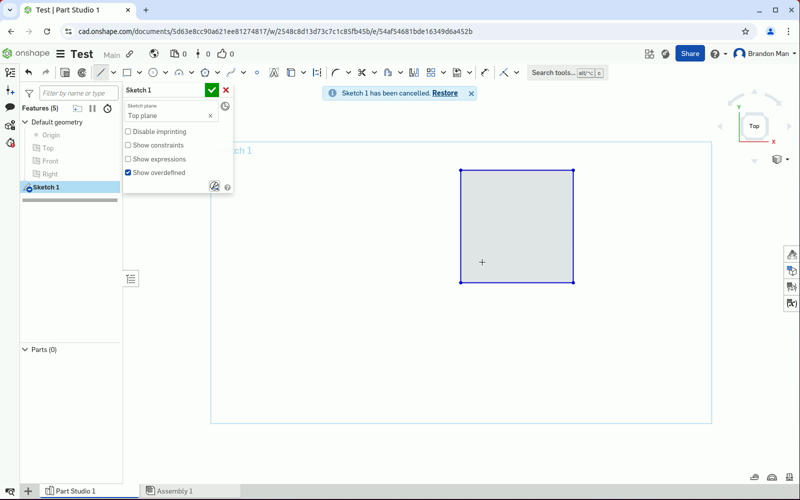
click(482, 261)
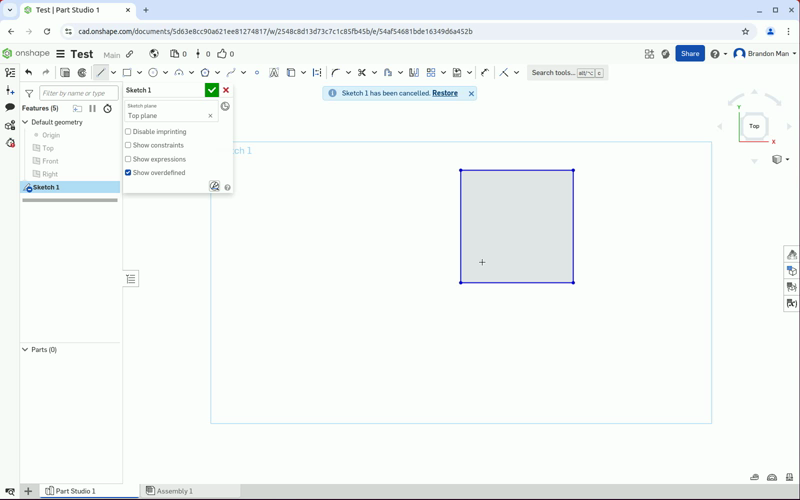
key_up(shift)
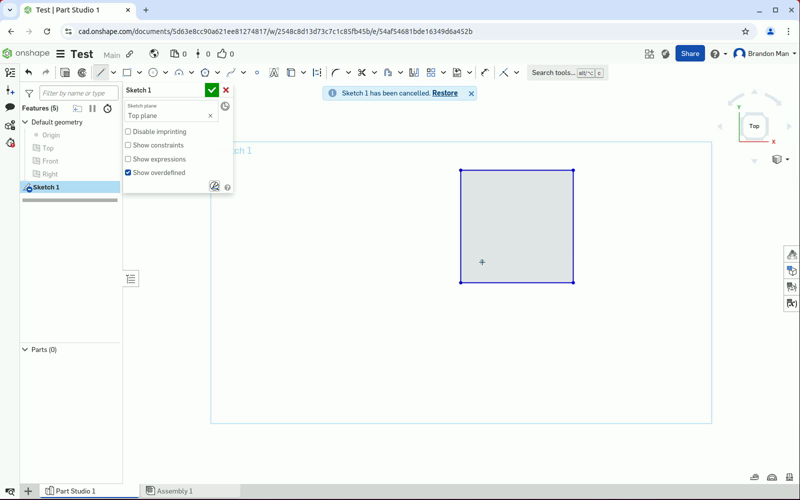
key_down(shift)
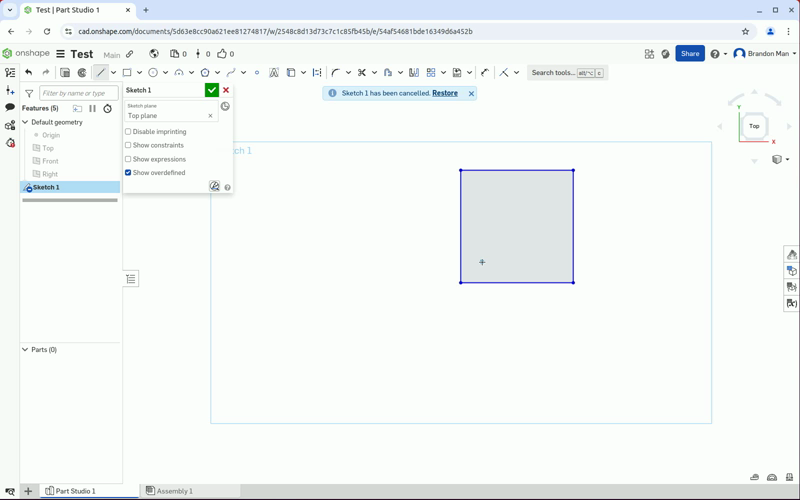
mouse_move(552, 261)
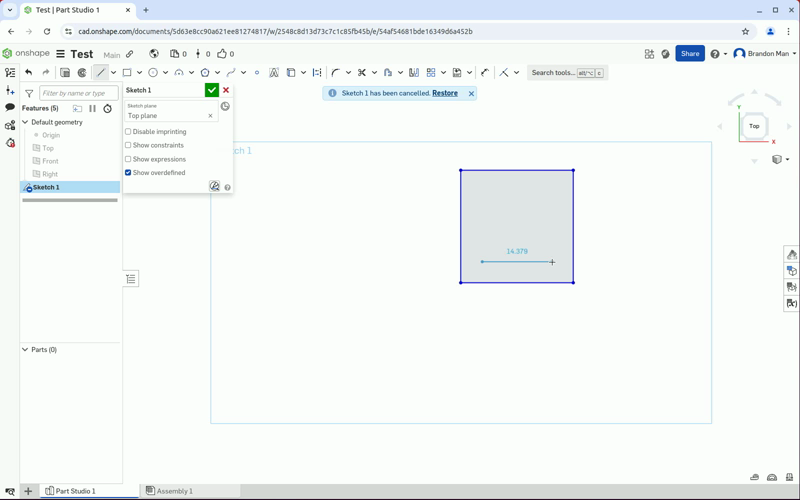
click(552, 261)
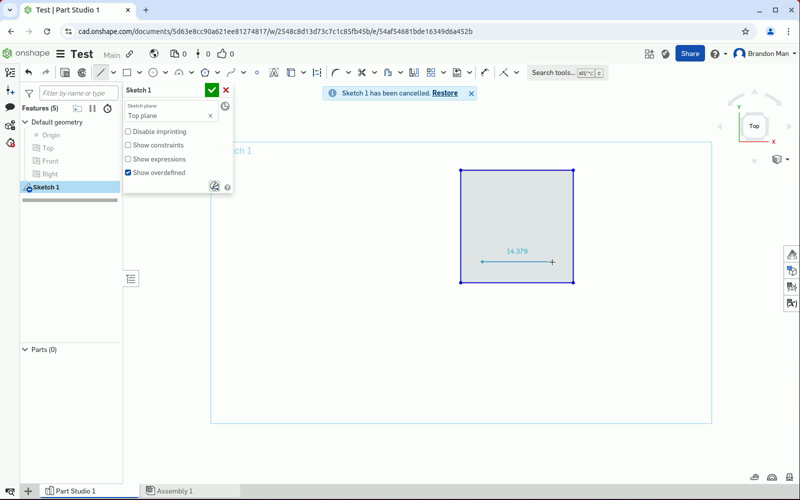
key_up(shift)
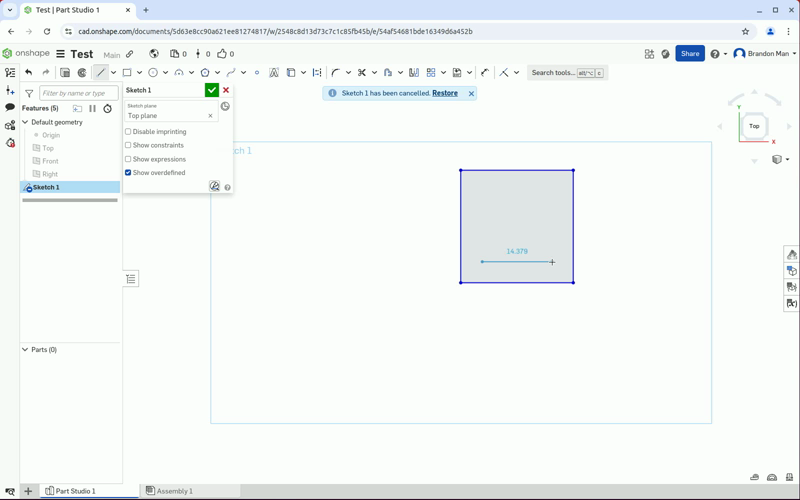
key_down(shift)
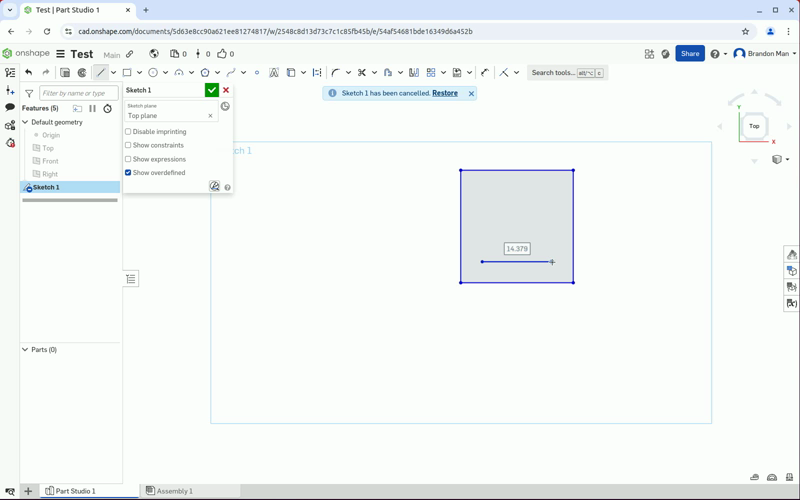
mouse_move(552, 191)
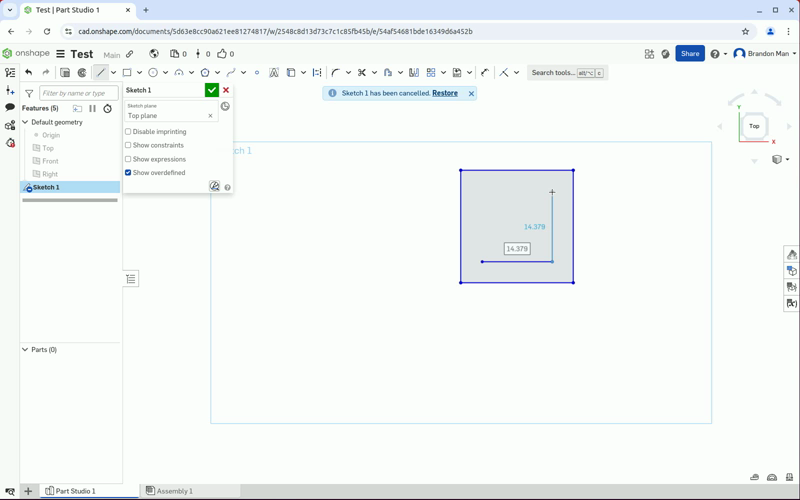
click(552, 191)
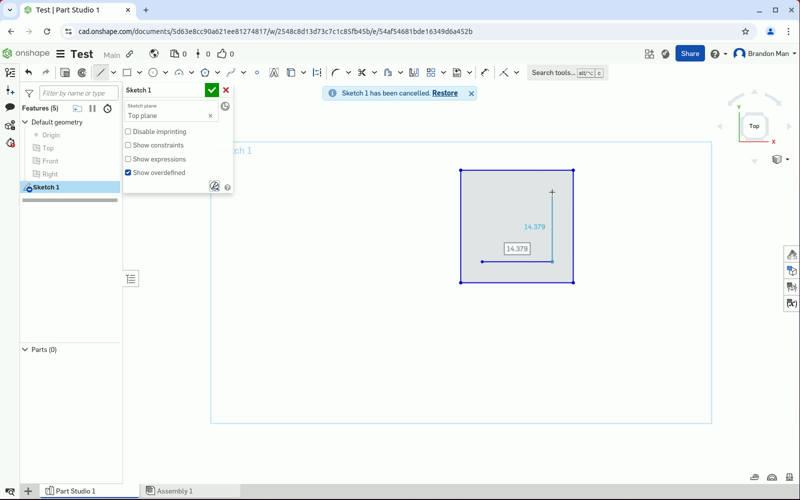
key_up(shift)
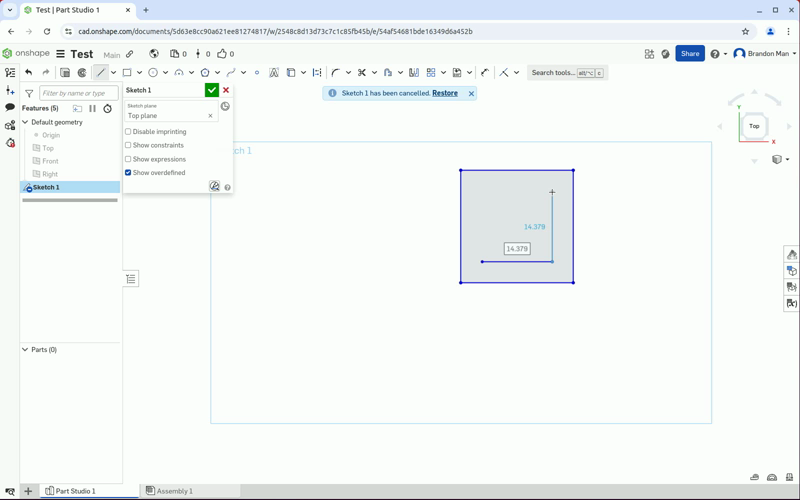
key_down(shift)
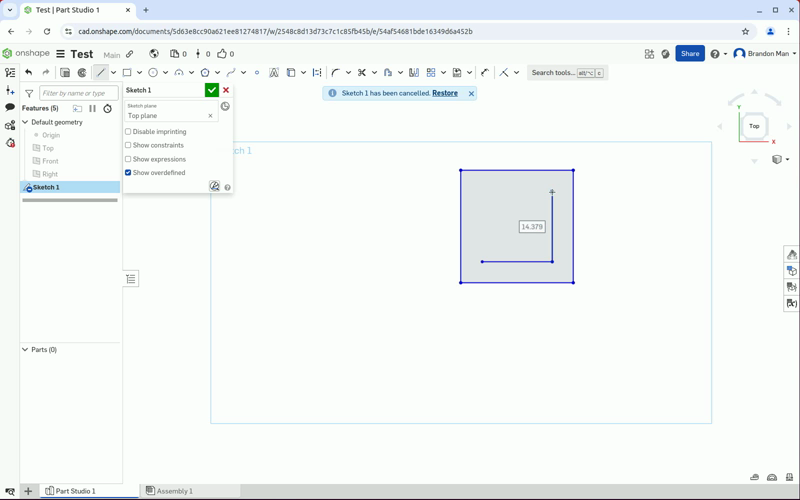
mouse_move(482, 191)
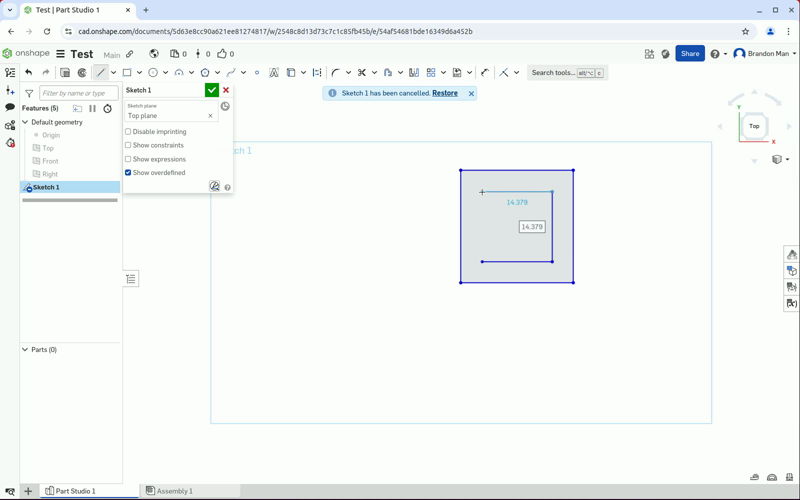
click(482, 191)
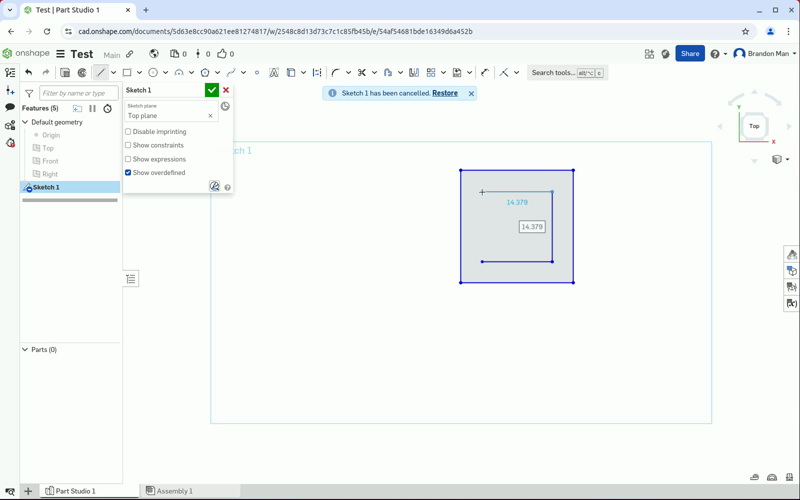
key_up(shift)
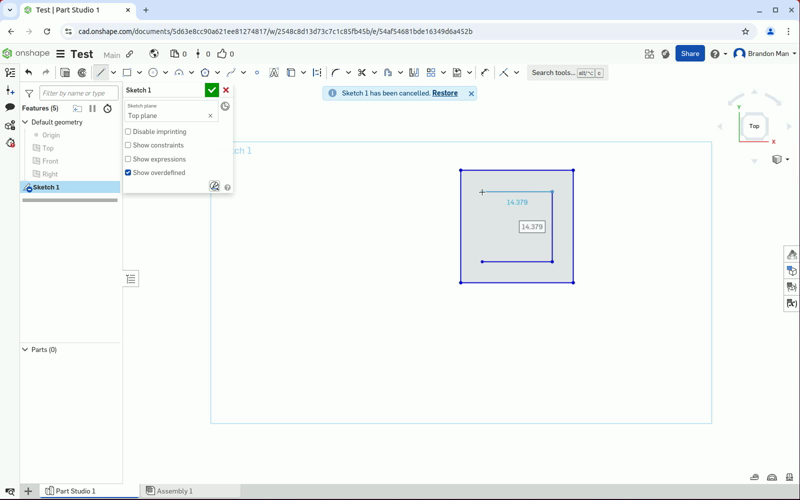
key_down(shift)
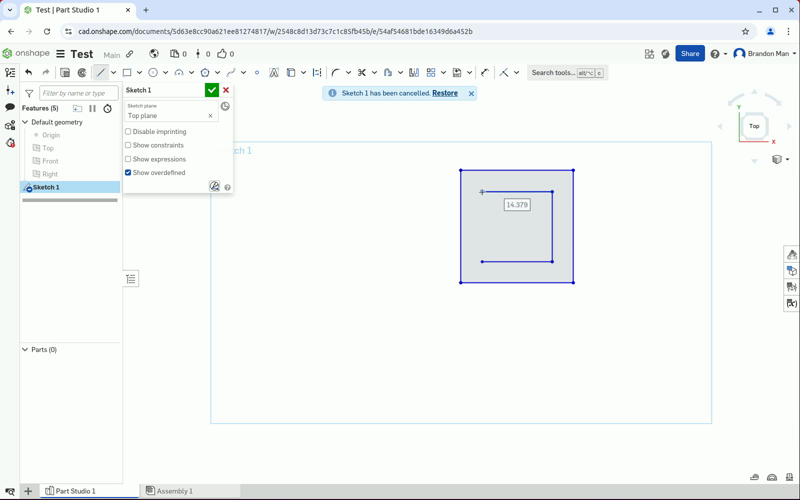
mouse_move(482, 261)
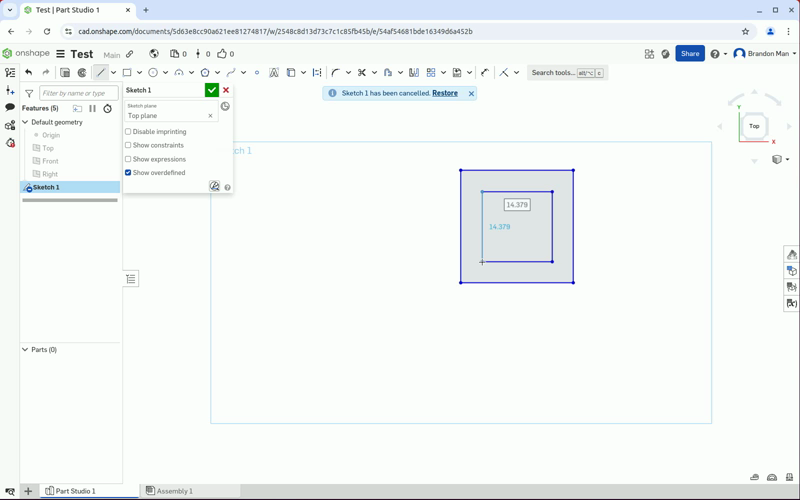
key_up(shift)
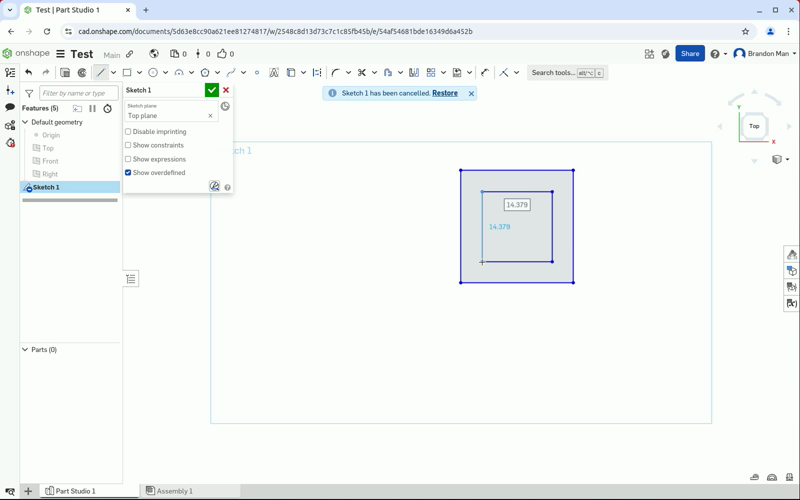
click(482, 261)
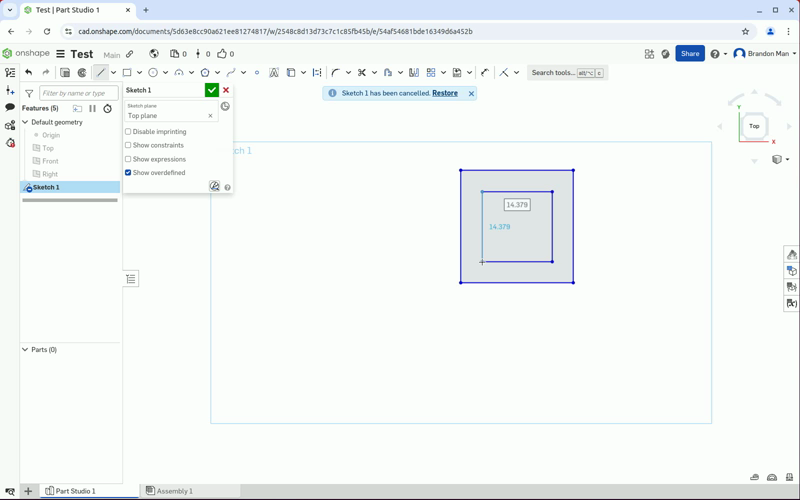
key(esc)
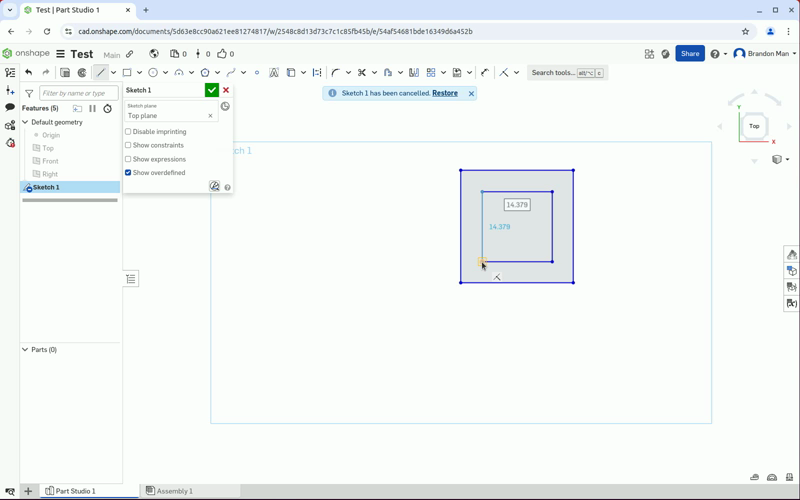
mouse_move(535, 184)
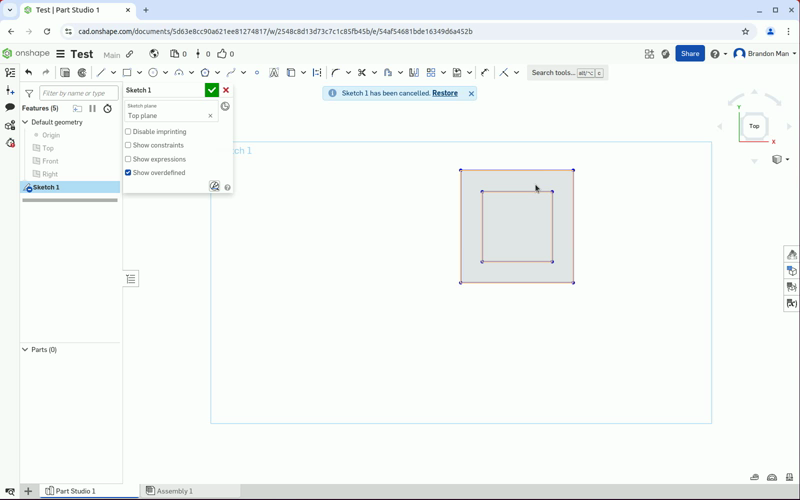
click(535, 184)
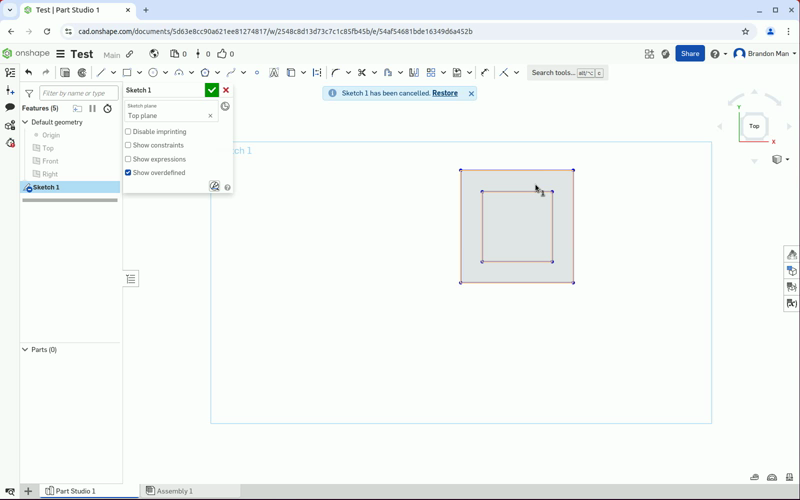
mouse_move(73, 352)
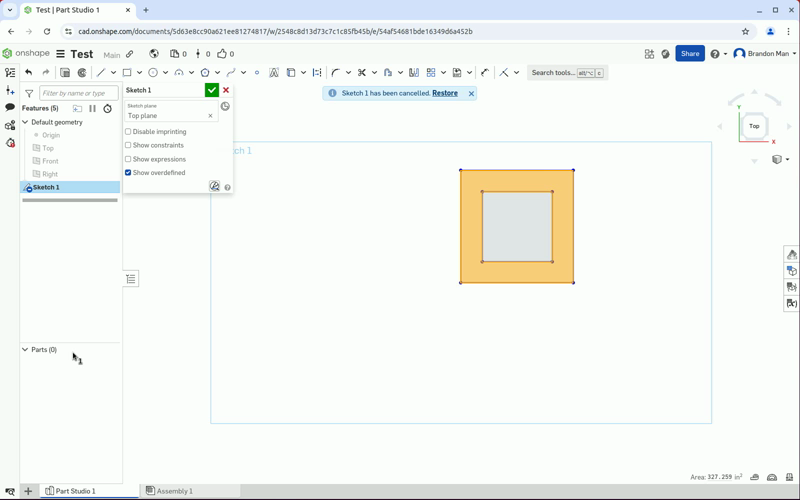
key(shift+y)
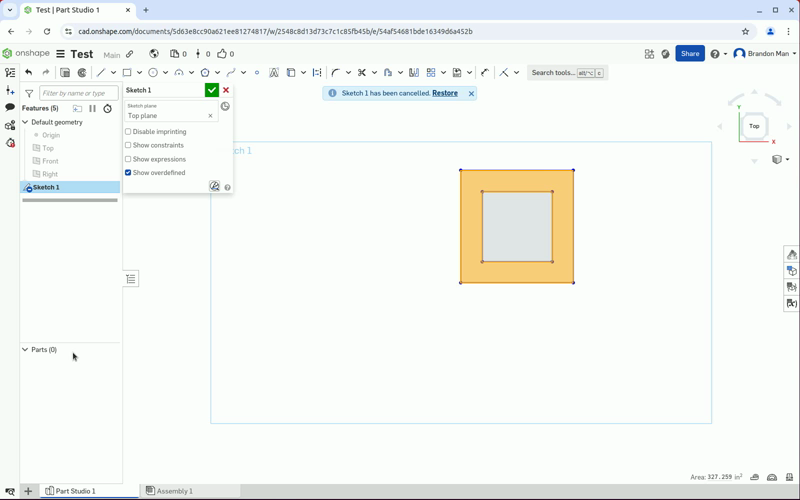
key(shift+e)
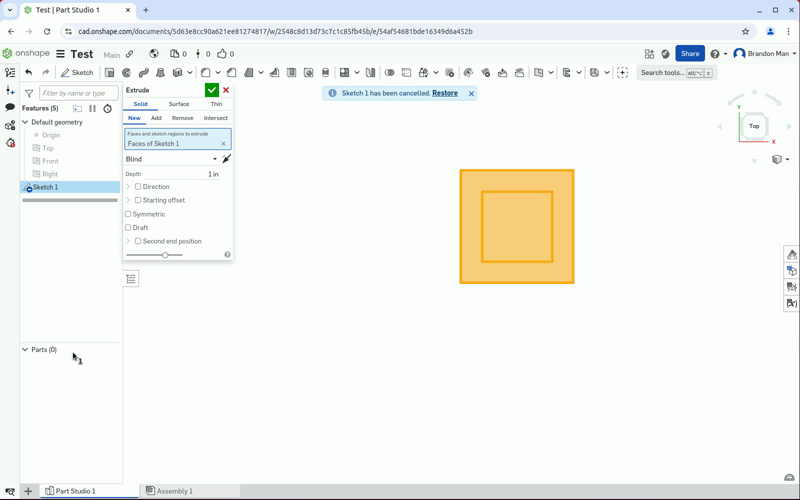
mouse_move(143, 106)
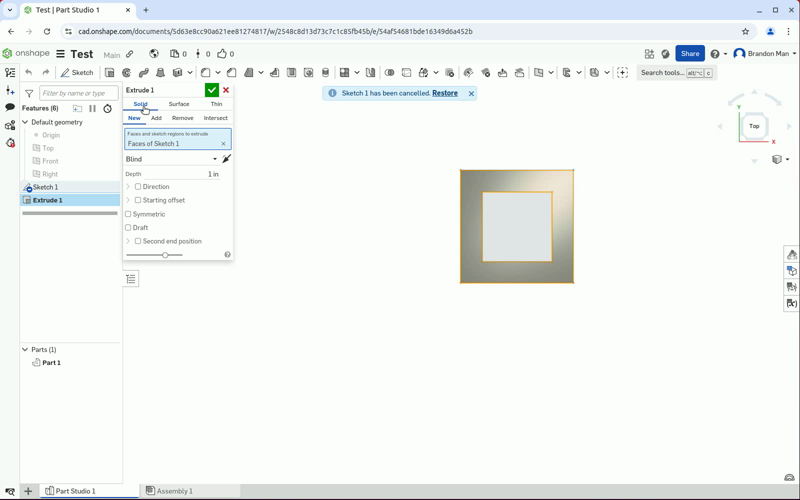
click(143, 106)
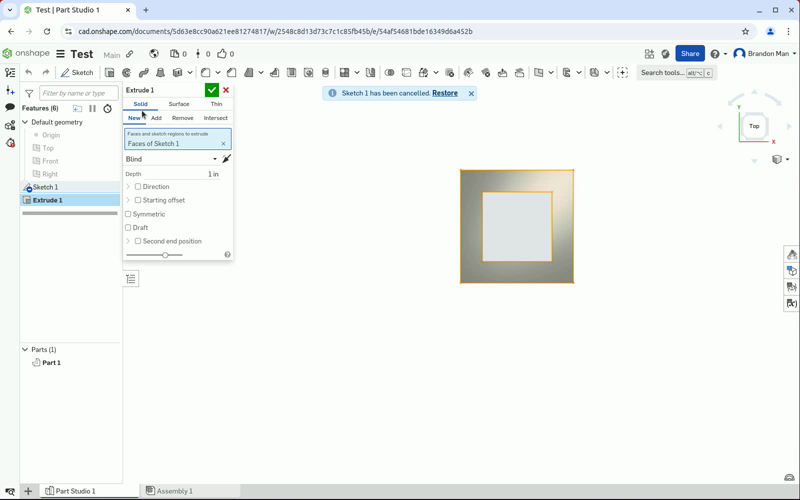
mouse_move(137, 120)
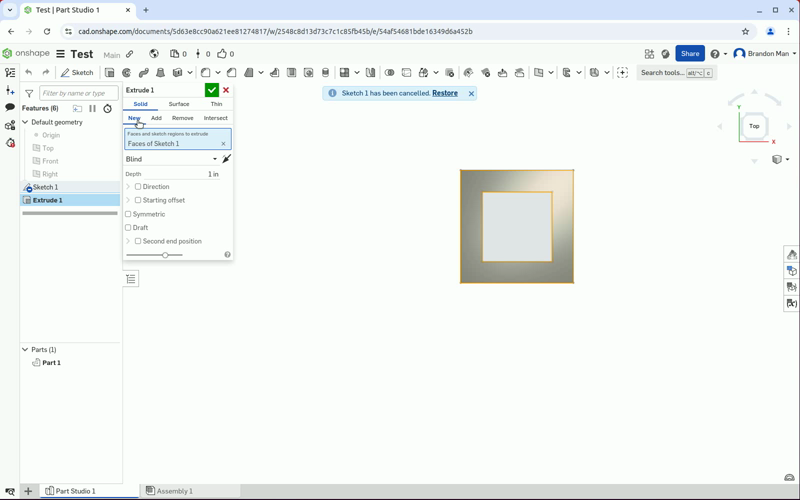
click(137, 120)
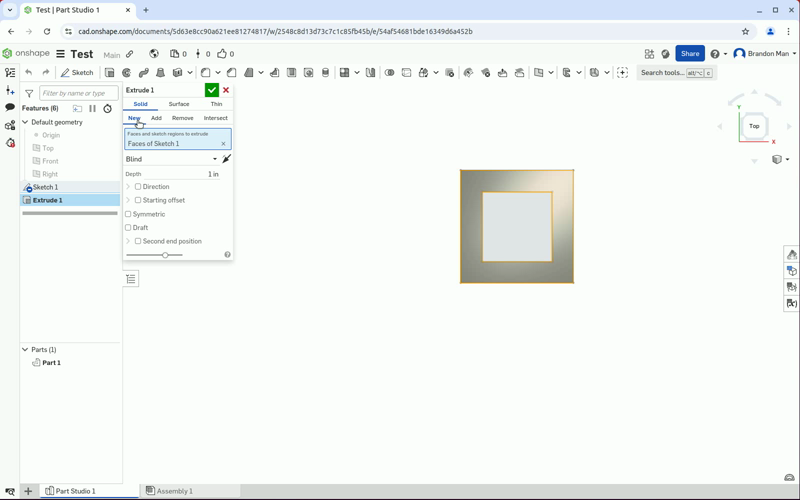
key(tab, 4)
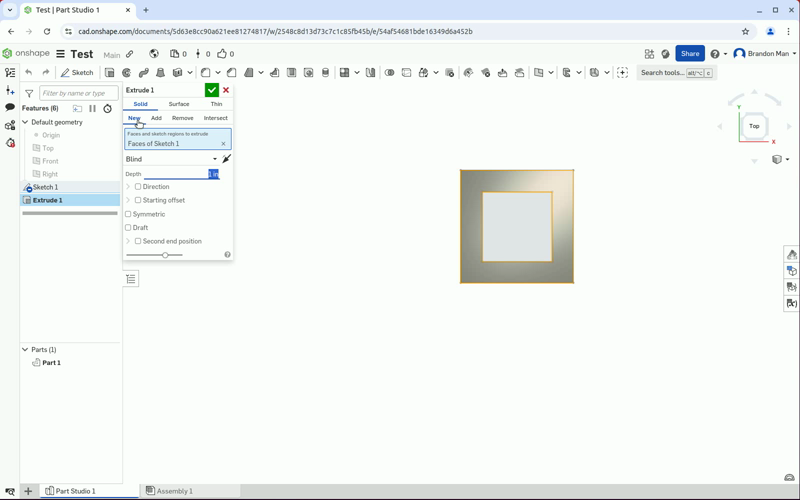
text(23.108)
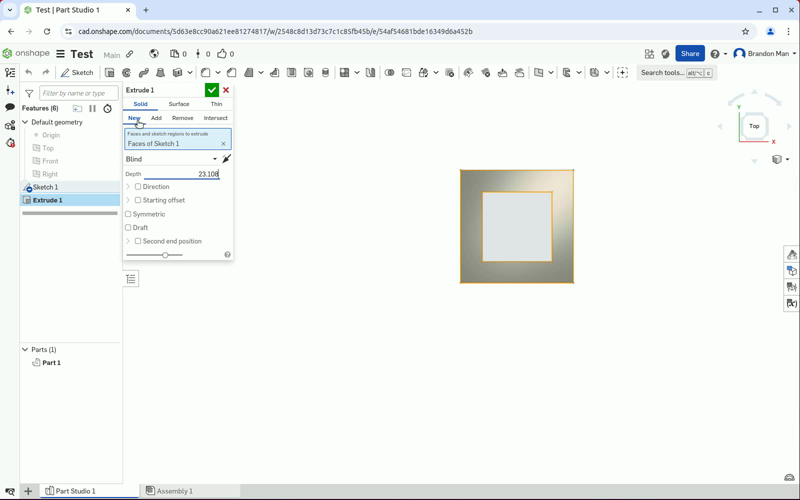
key(enter)
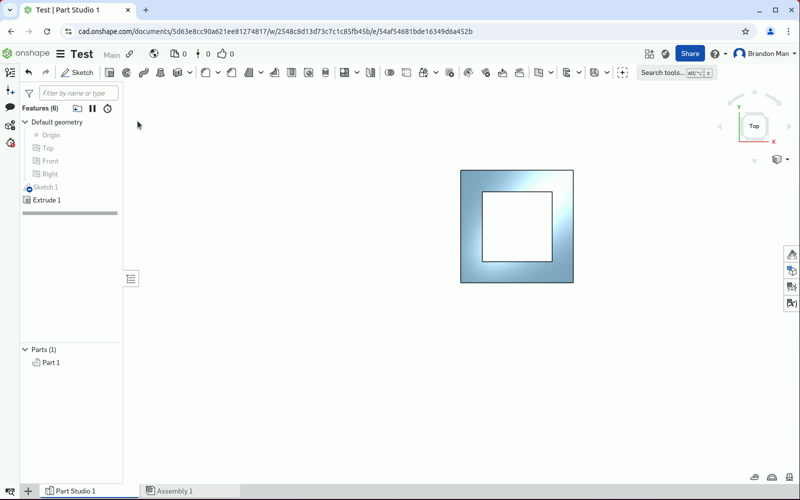
key(shift+h)
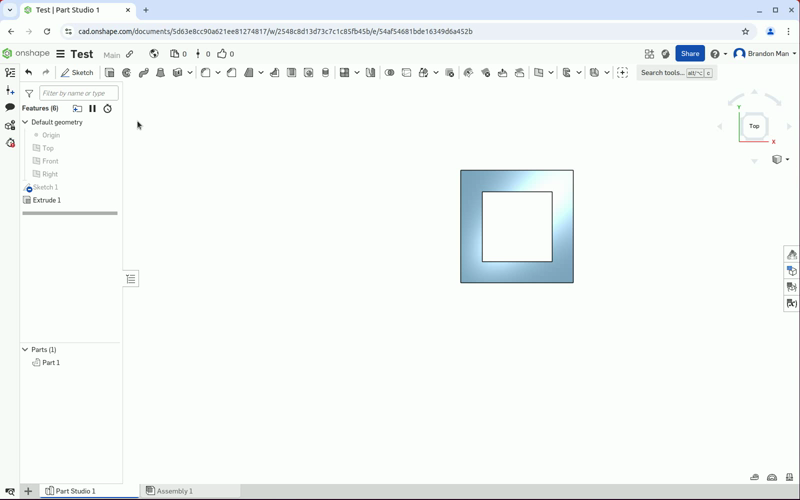
key(shift+h)
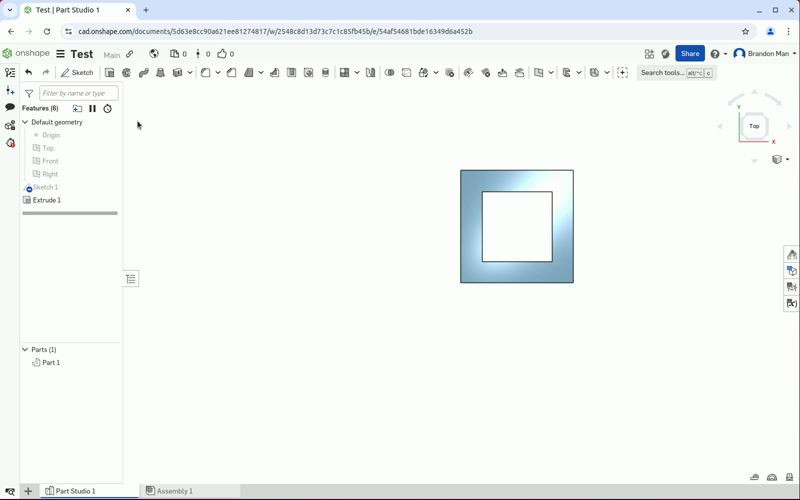
mouse_move(73, 189)
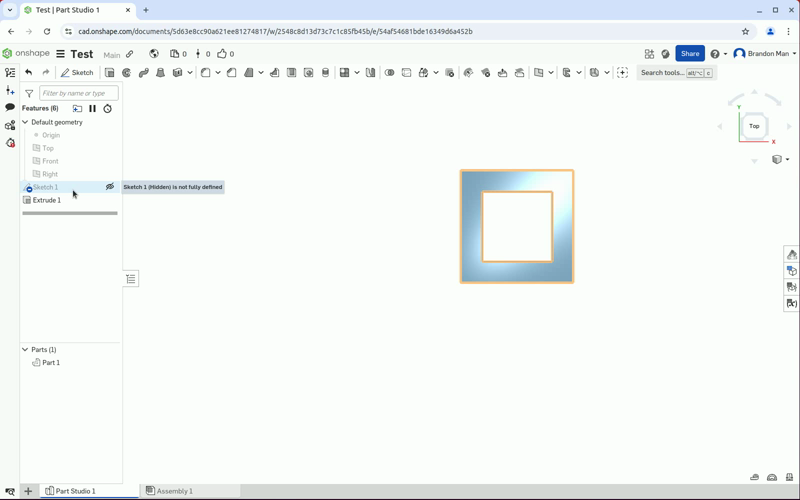
click(73, 189)
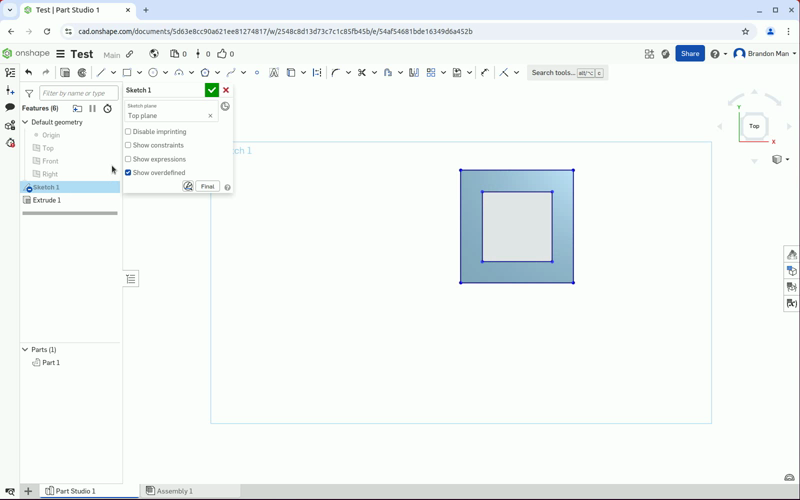
mouse_move(229, 92)
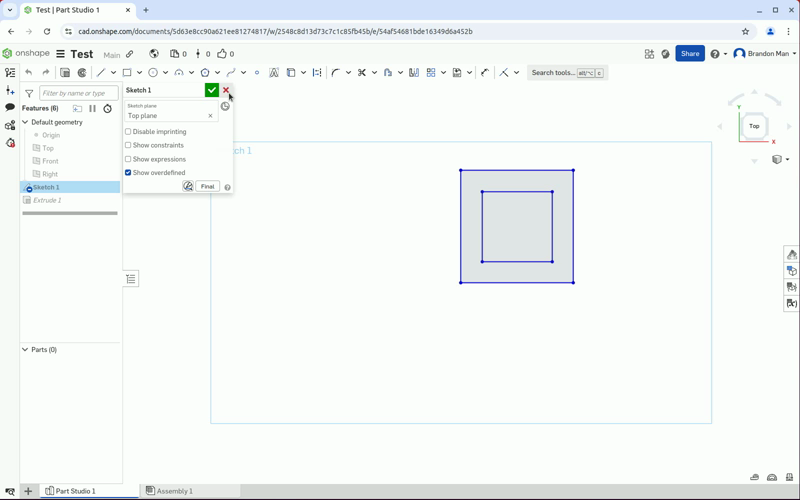
click(229, 92)
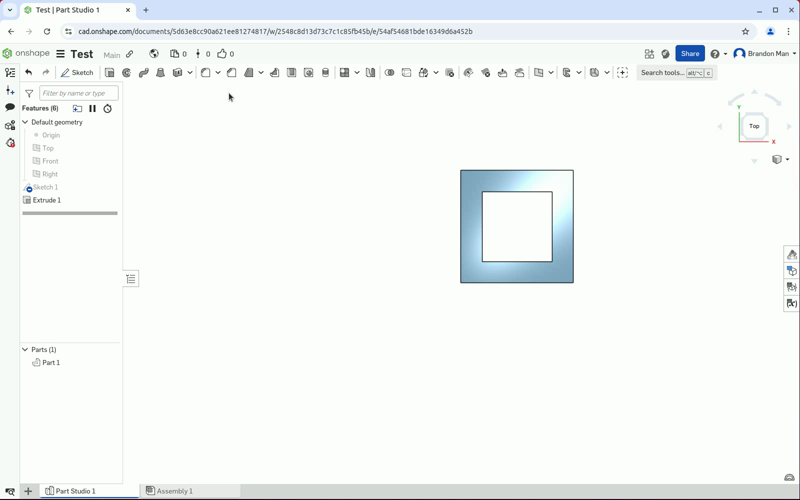
mouse_move(73, 352)
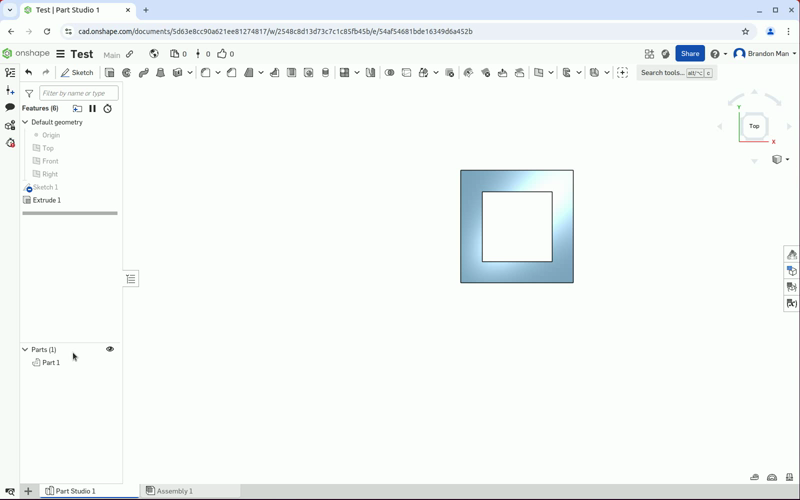
key(y)
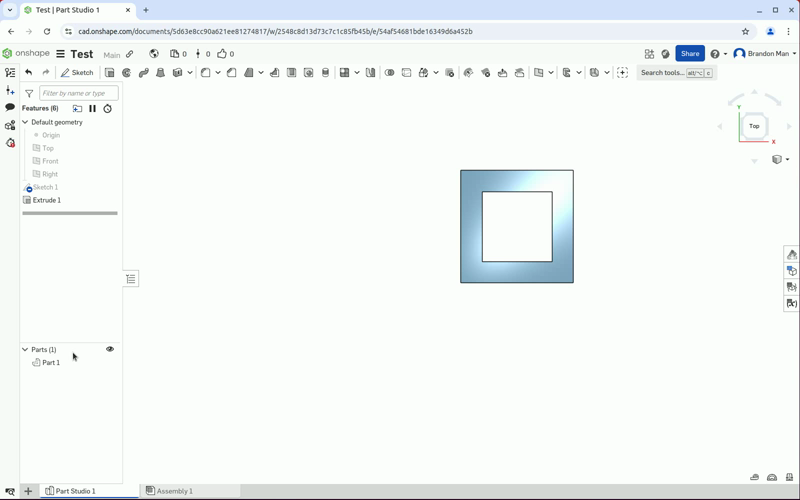
key(shift+p)
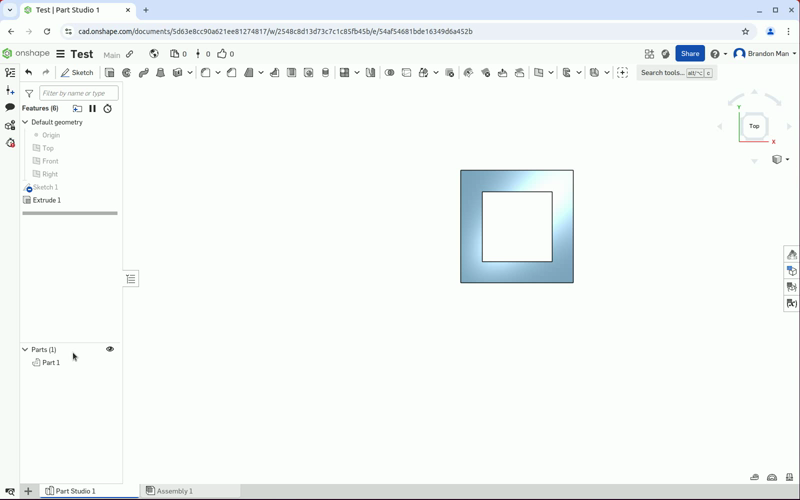
key(space)
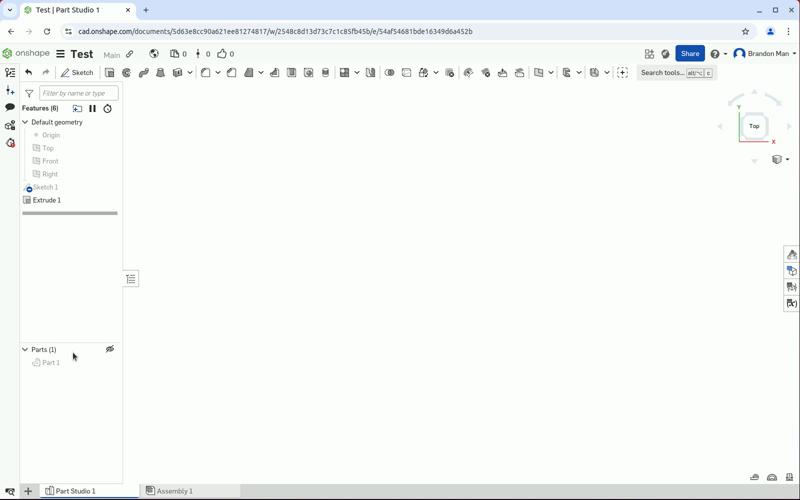
key_down(shift)
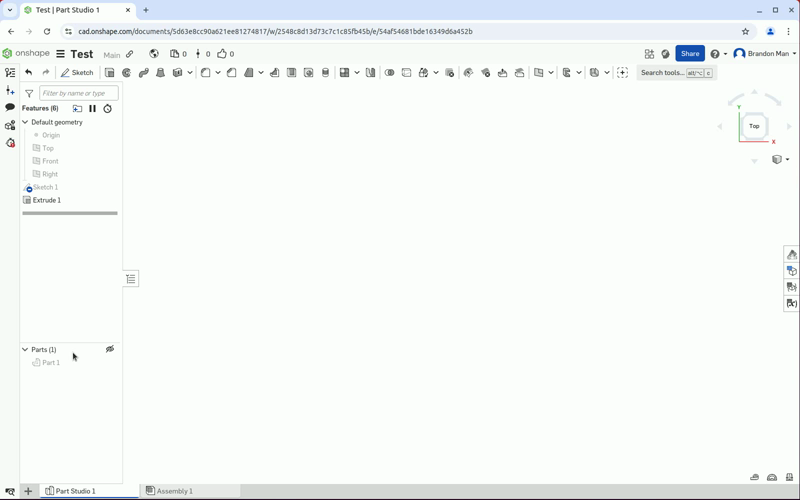
key(up)
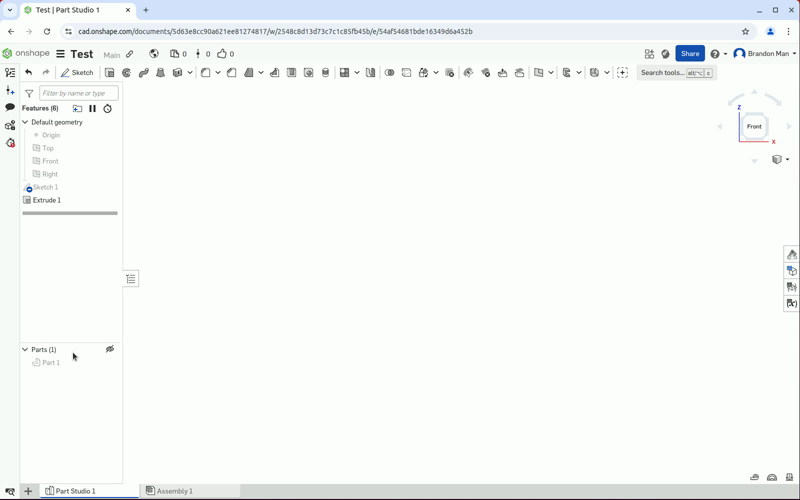
key_up(shift)
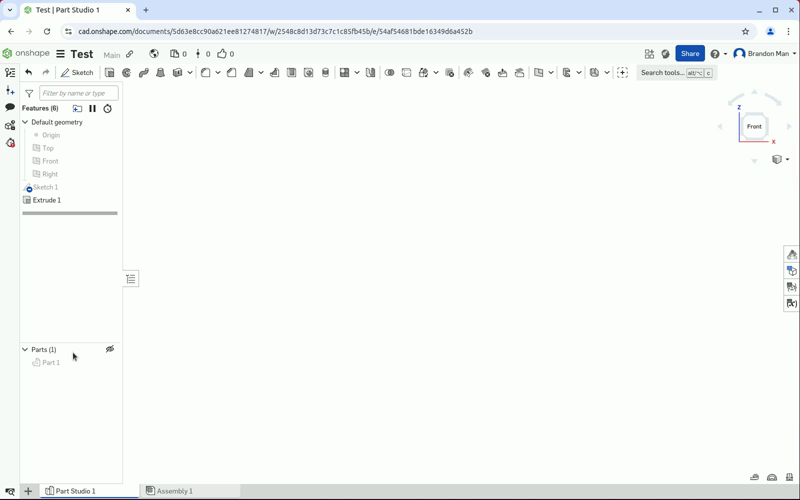
mouse_move(73, 352)
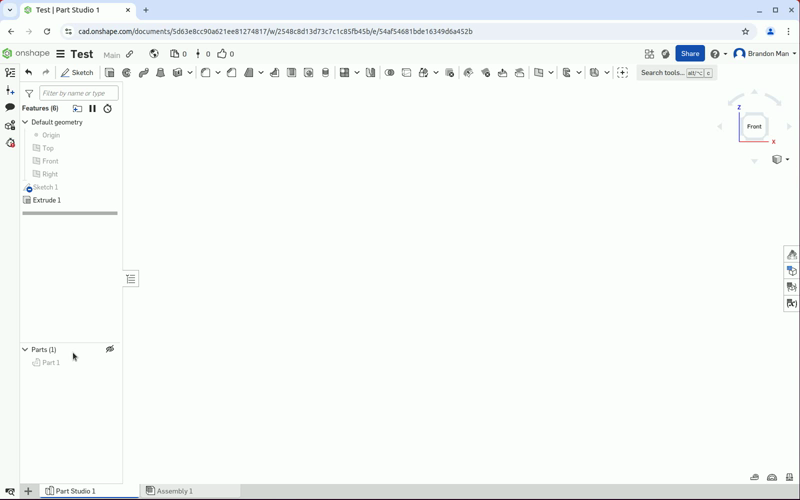
key(shift+y)
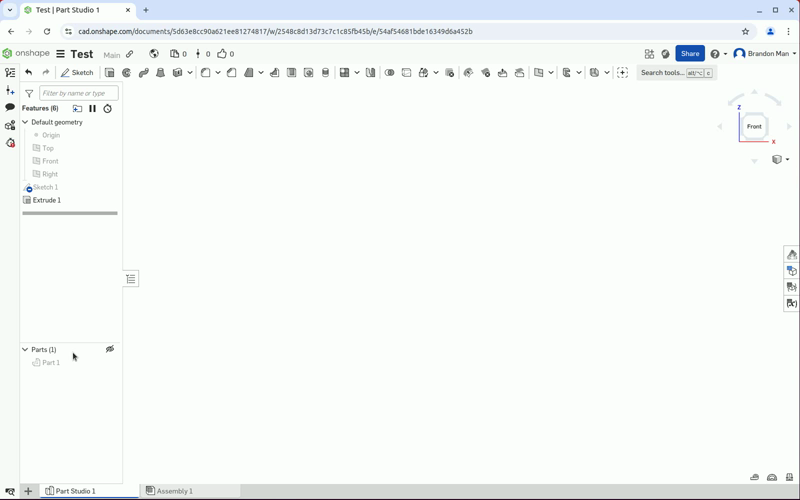
key(shift+s)
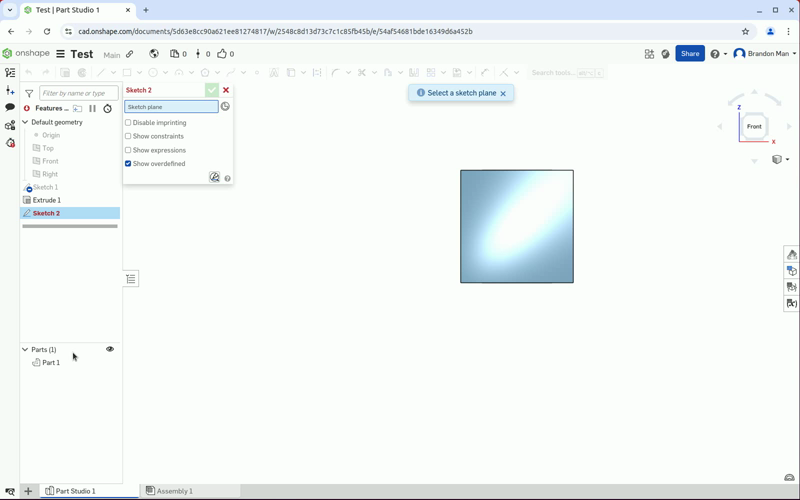
mouse_move(73, 163)
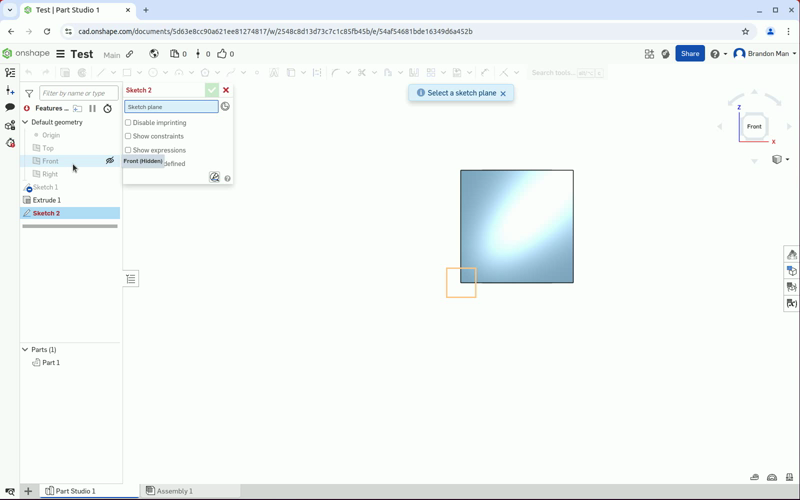
click(73, 163)
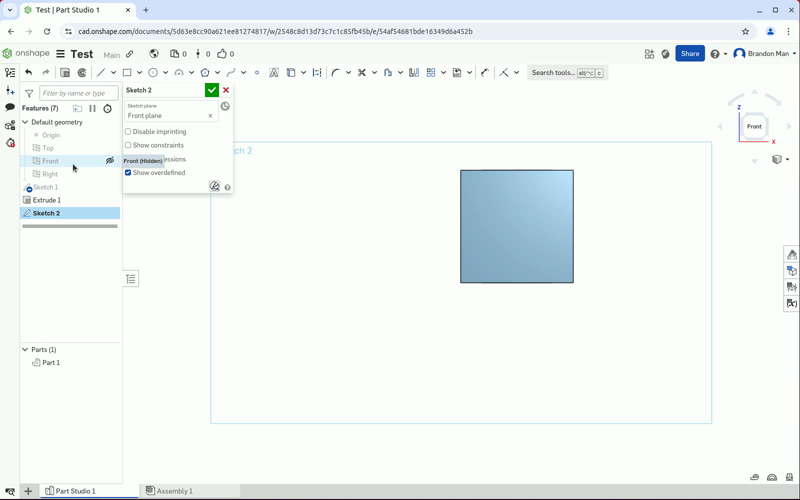
mouse_move(73, 352)
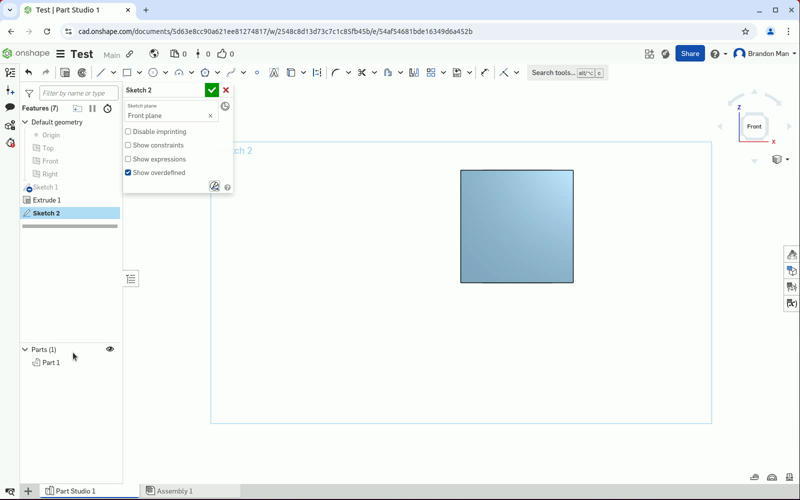
key(y)
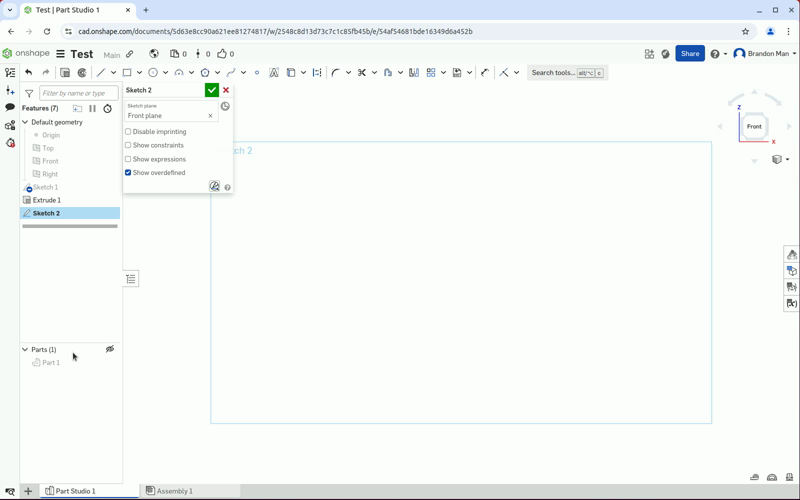
key(l)
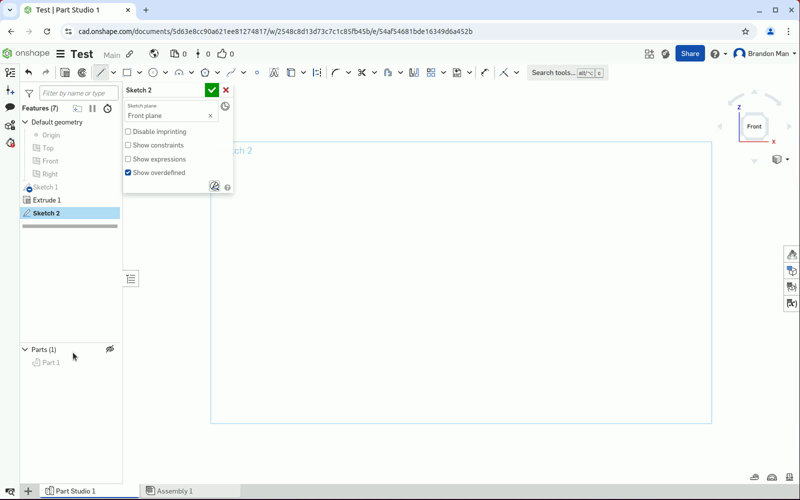
key_down(shift)
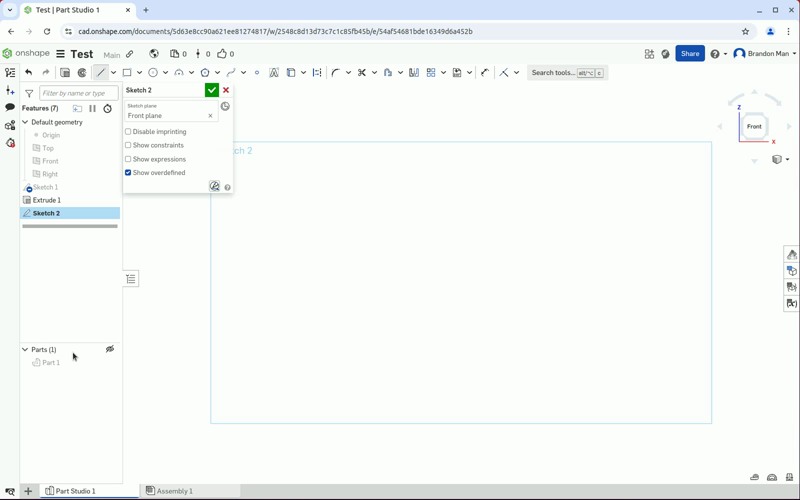
mouse_move(481, 261)
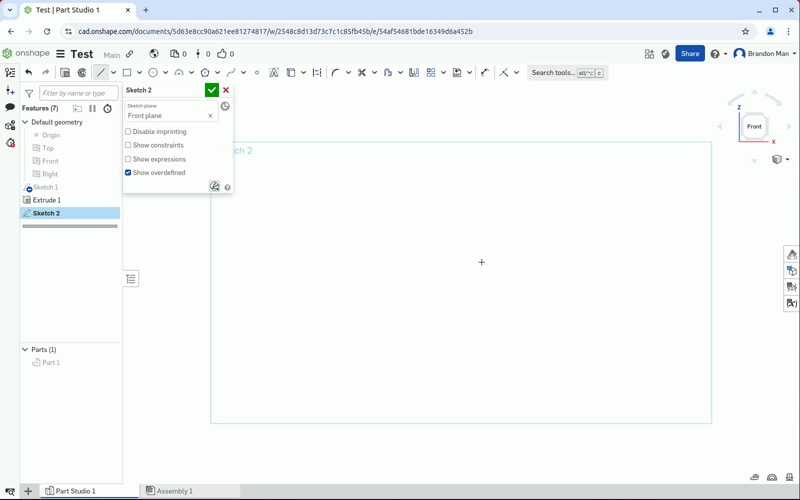
click(481, 261)
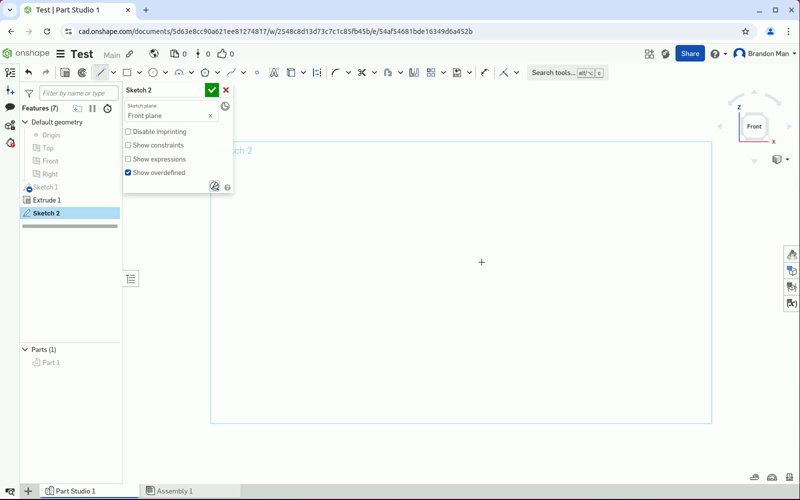
key_up(shift)
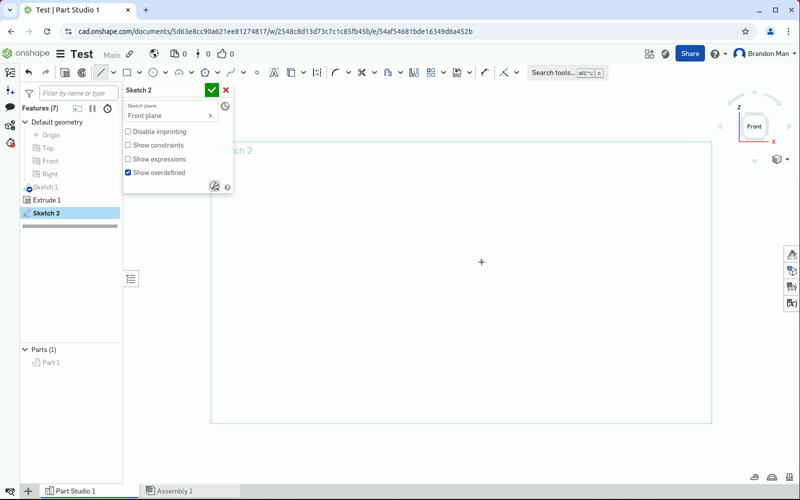
key_down(shift)
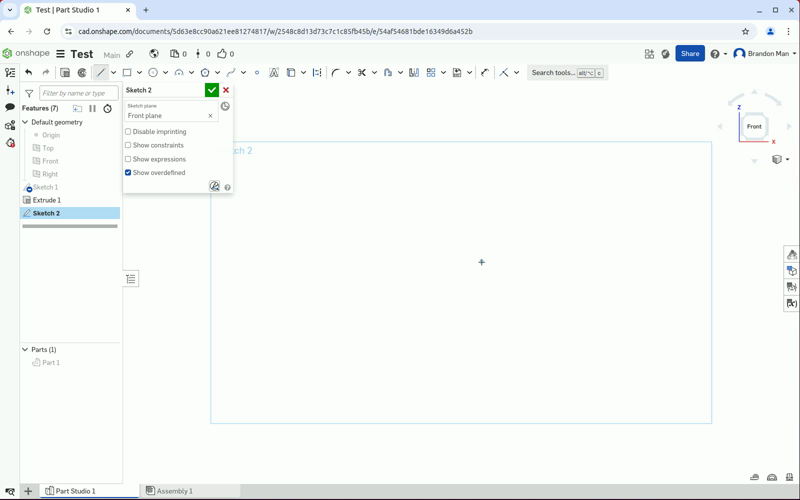
mouse_move(552, 261)
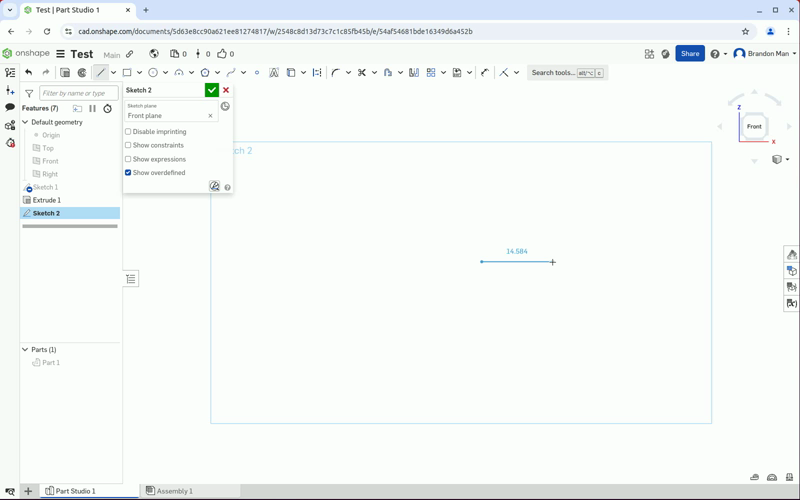
click(552, 261)
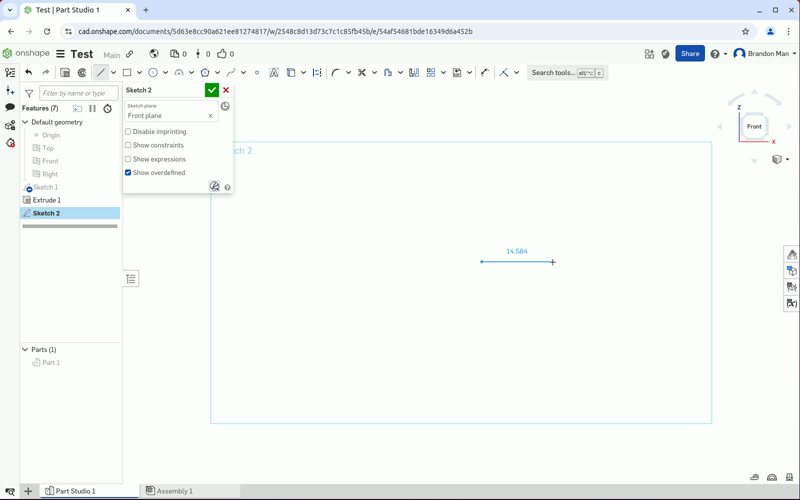
key_up(shift)
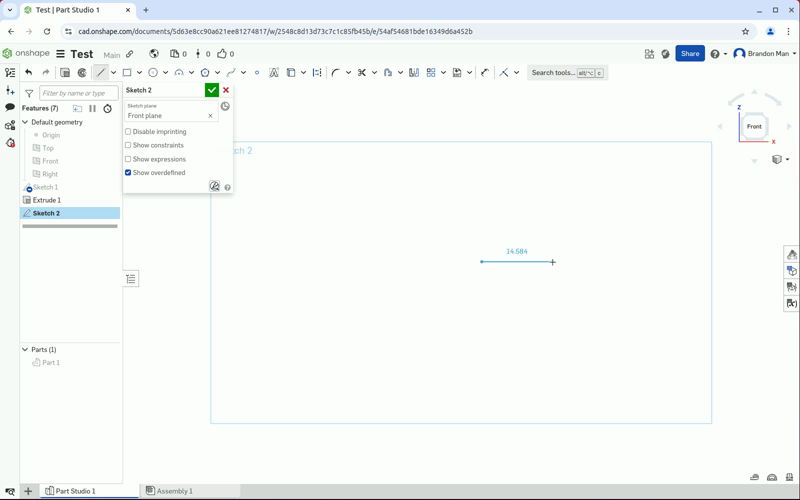
key_down(shift)
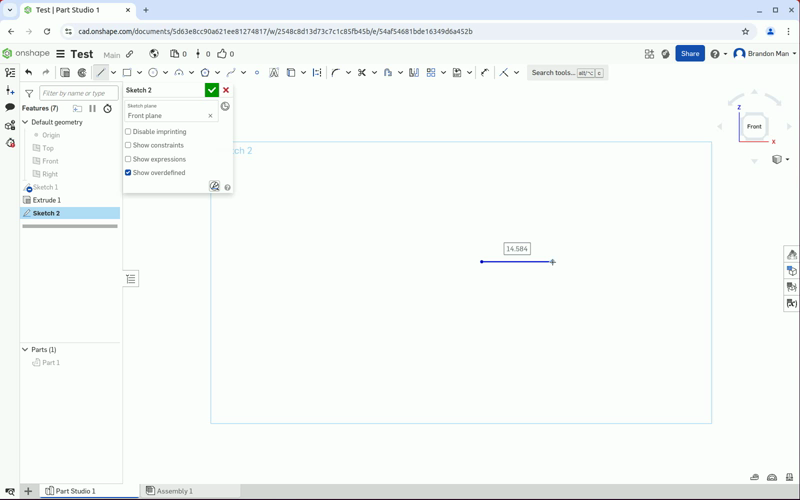
mouse_move(552, 191)
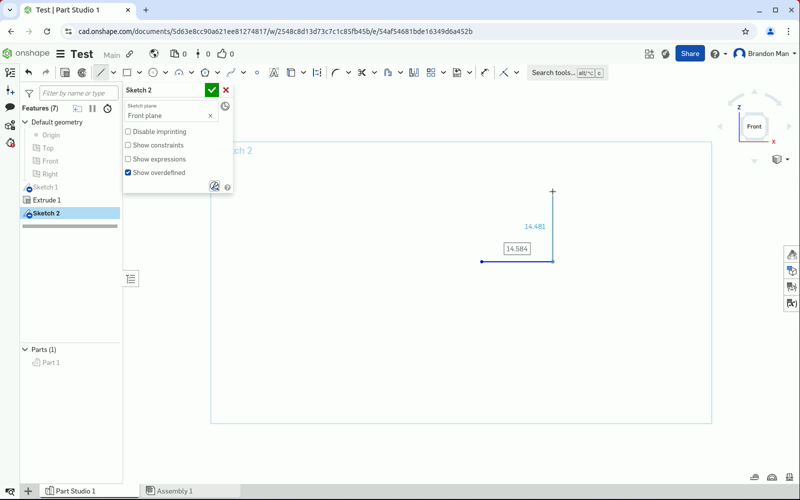
click(552, 191)
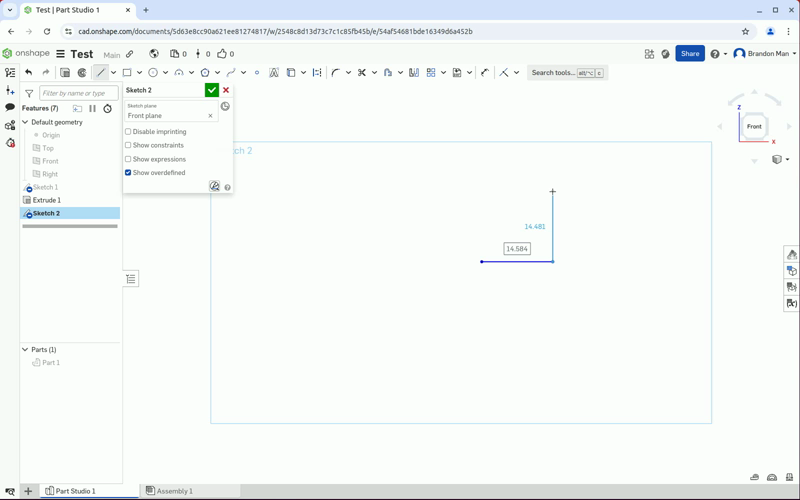
key_up(shift)
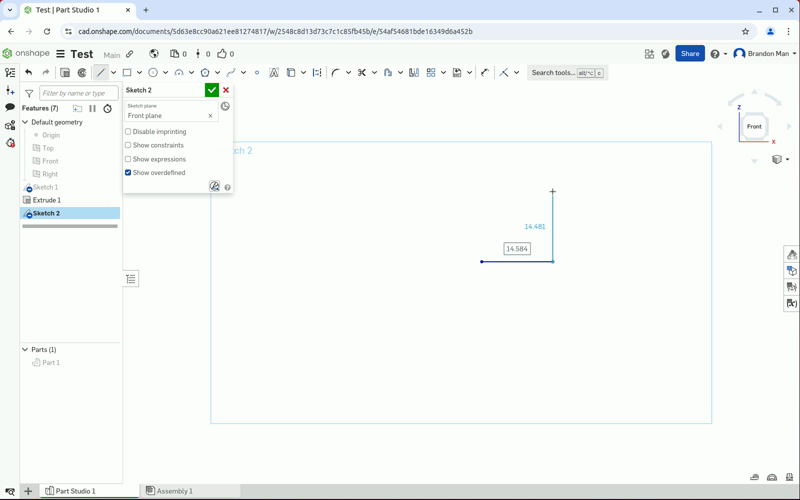
key_down(shift)
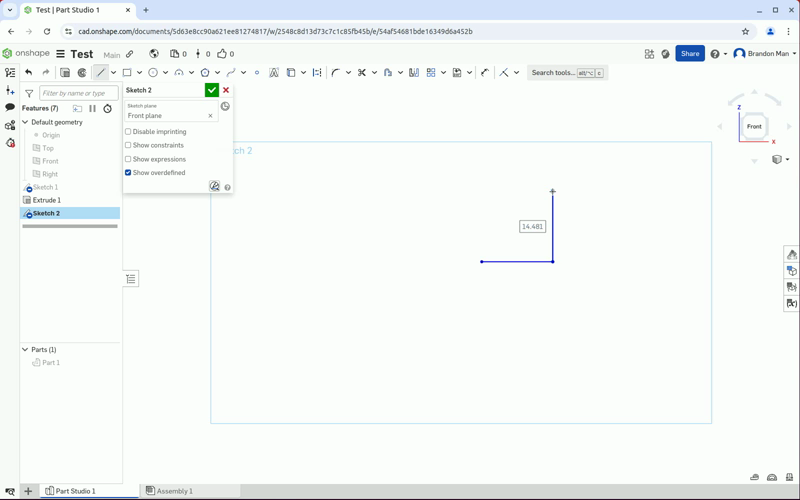
mouse_move(481, 191)
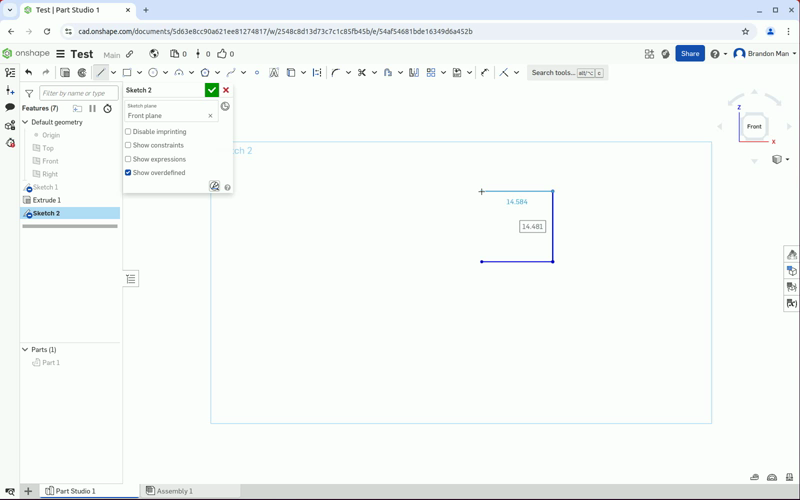
click(481, 191)
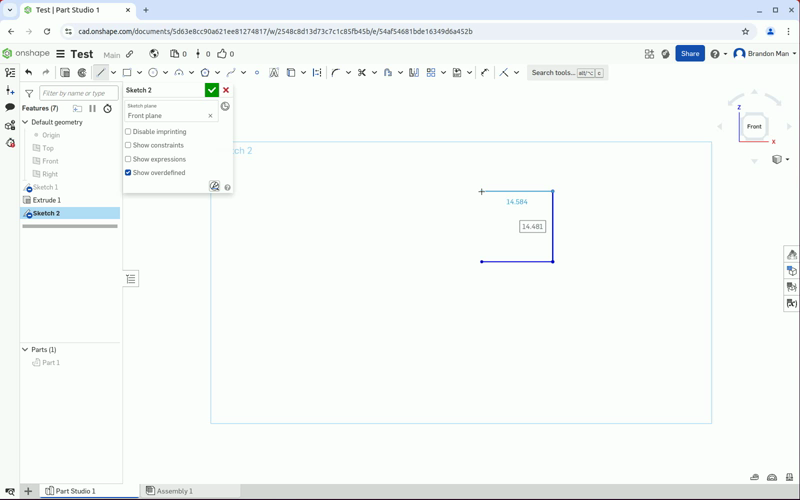
key_up(shift)
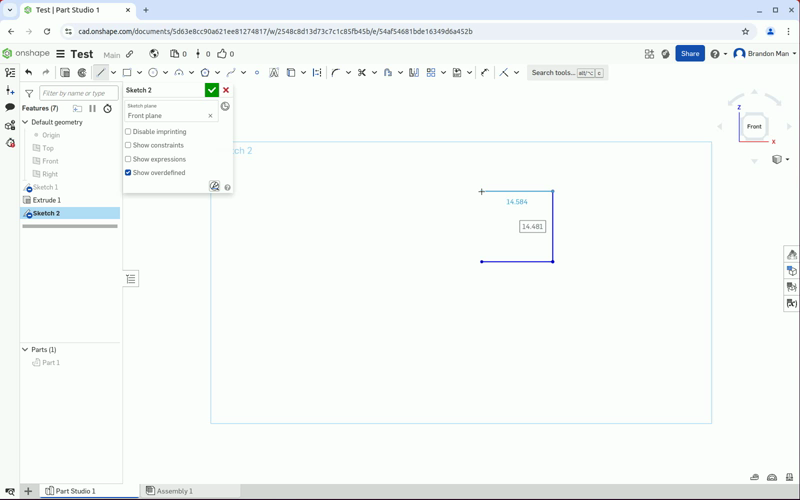
key_down(shift)
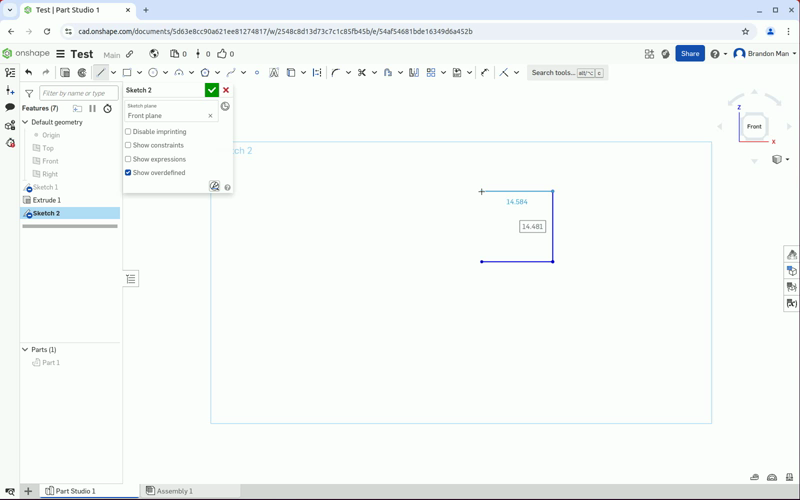
mouse_move(481, 261)
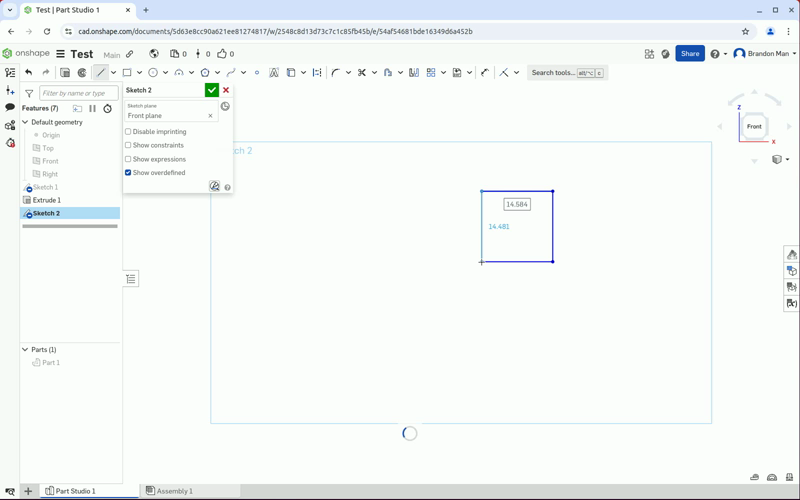
key_up(shift)
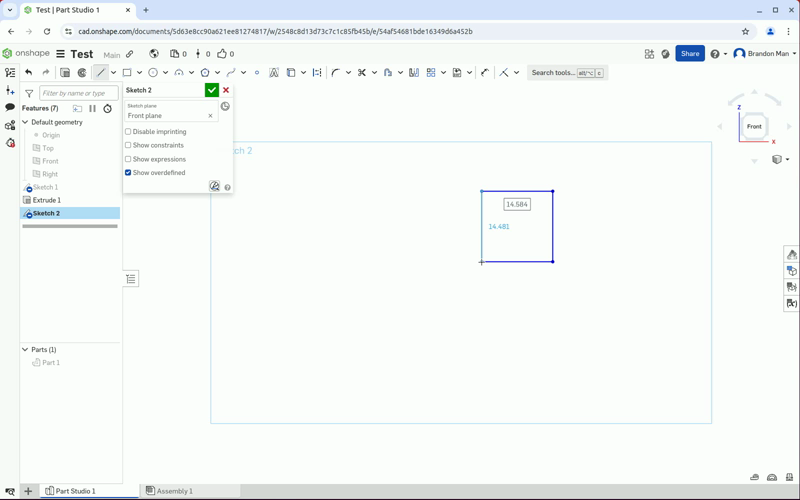
click(481, 261)
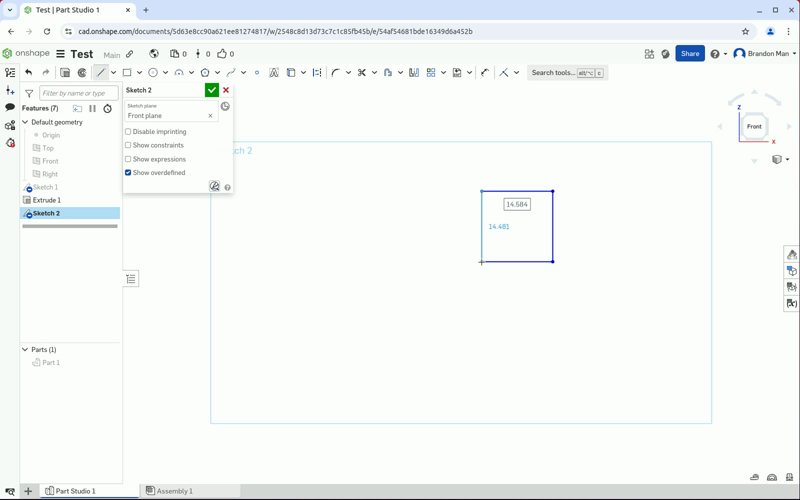
key(esc)
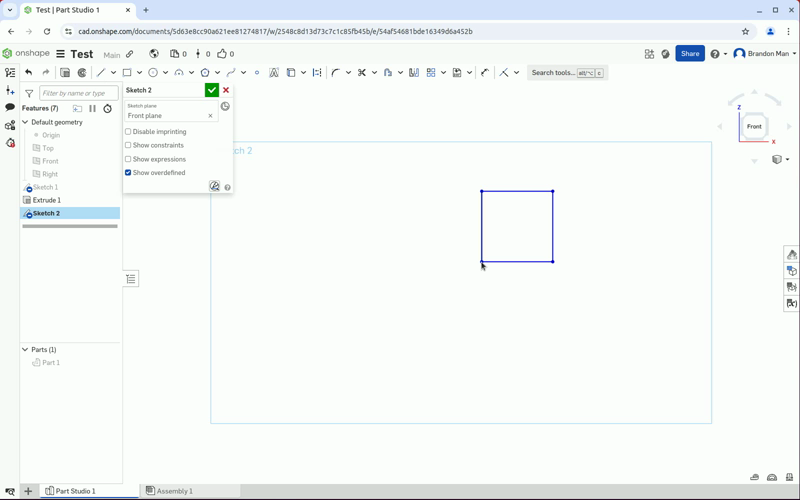
mouse_move(528, 212)
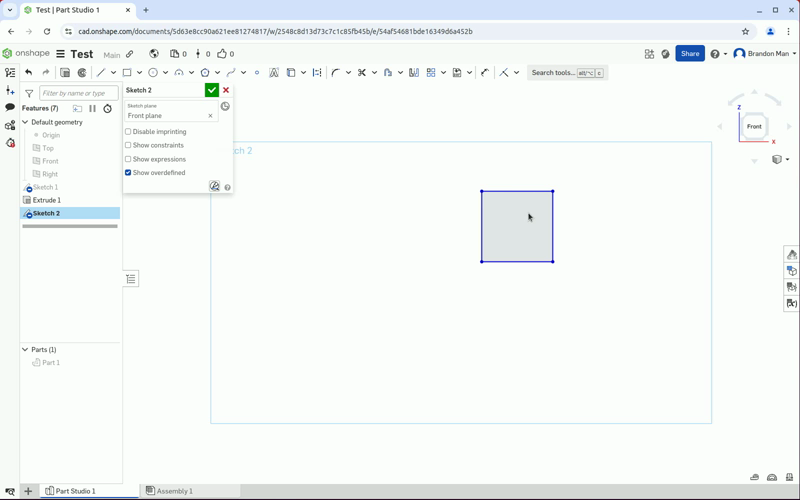
click(528, 212)
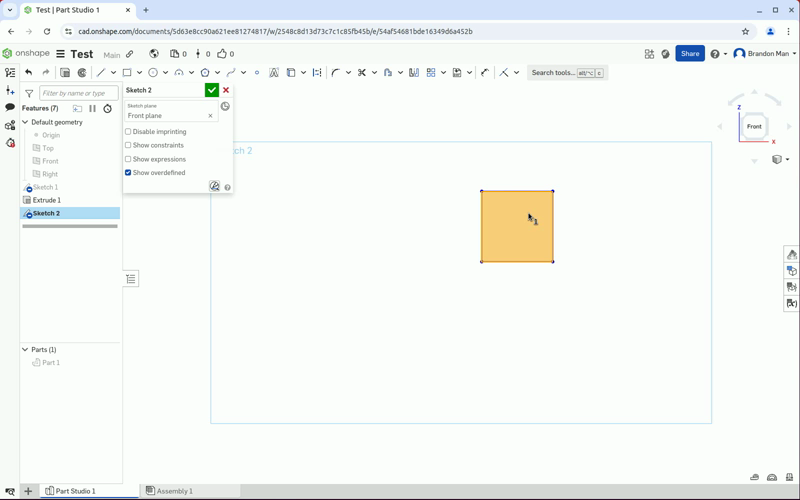
mouse_move(73, 352)
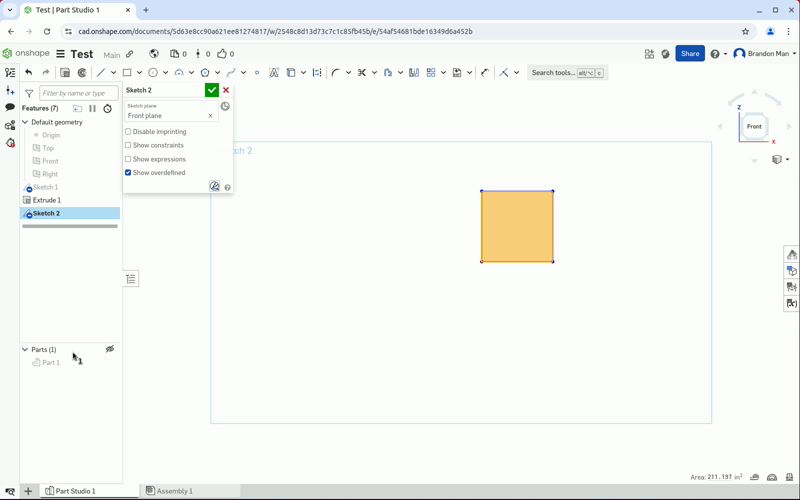
key(shift+y)
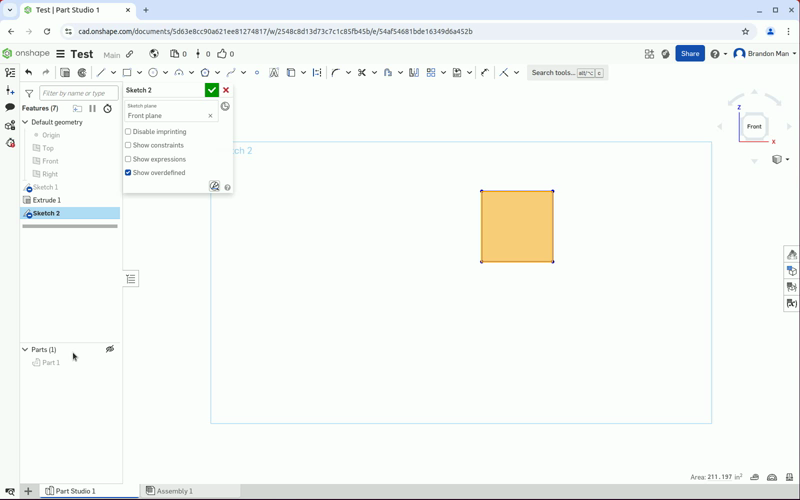
key(shift+e)
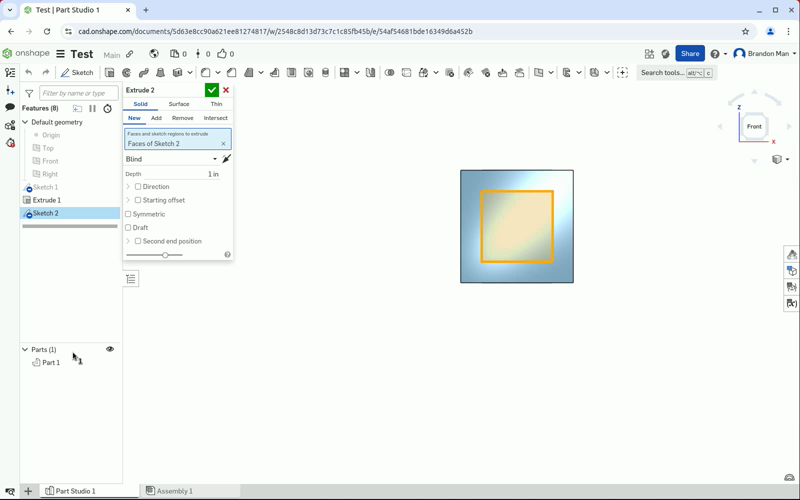
mouse_move(143, 106)
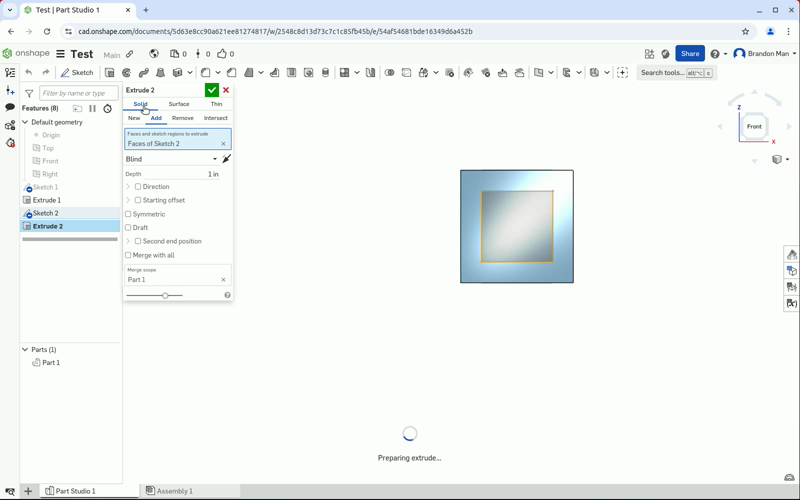
click(143, 106)
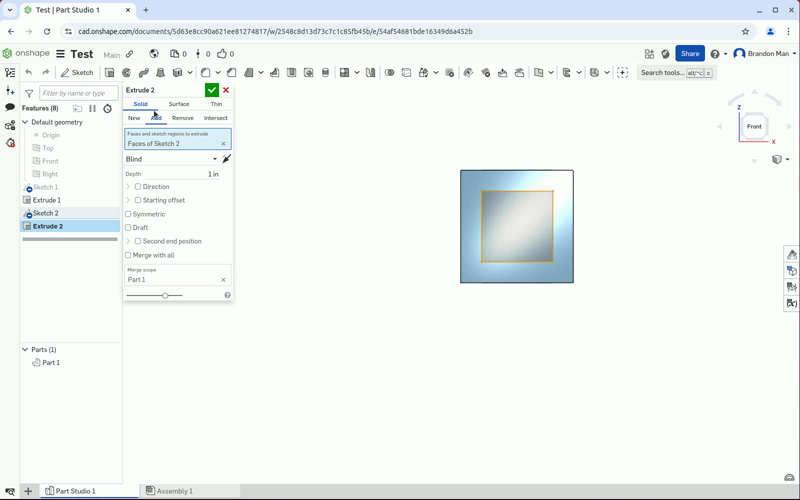
mouse_move(186, 120)
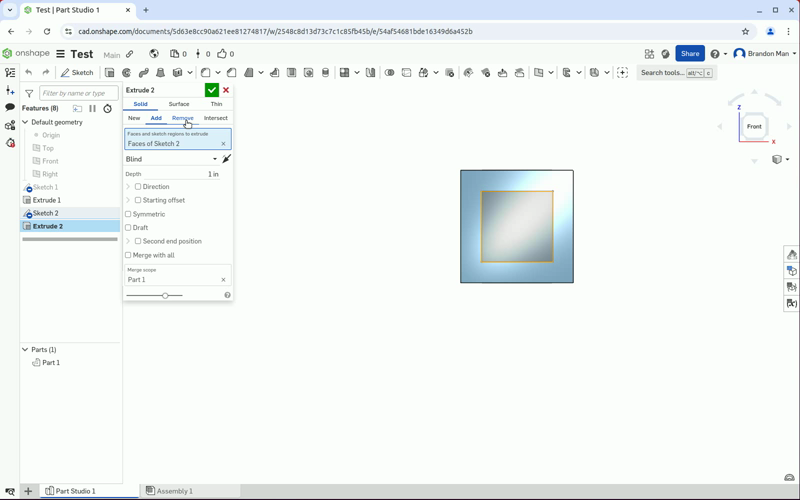
click(186, 120)
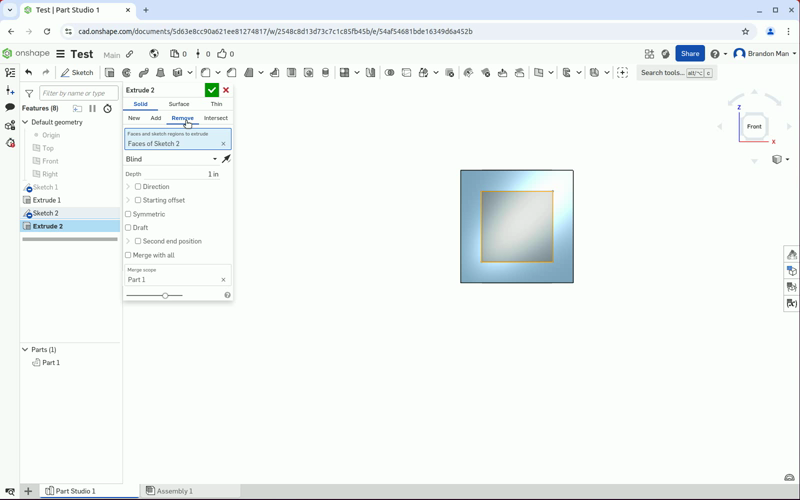
key(tab, 4)
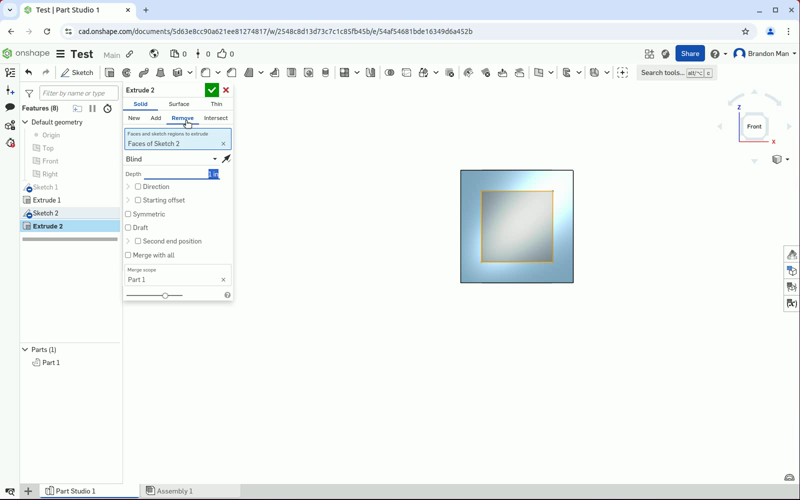
text(30.811)
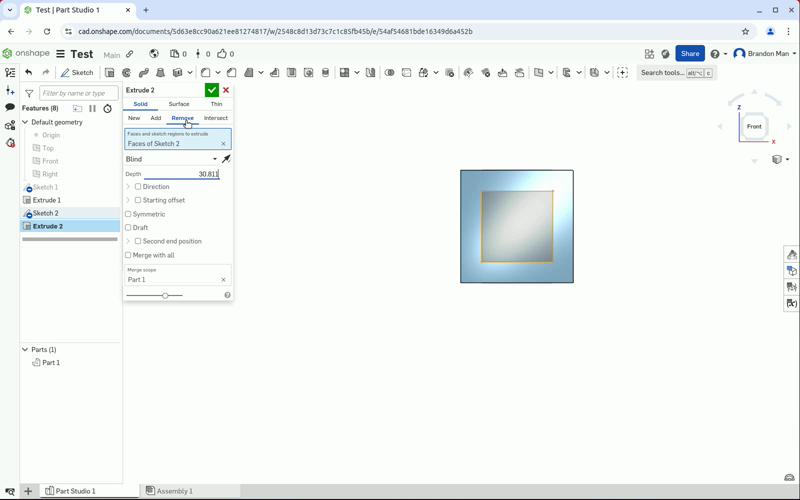
key(tab, 6)
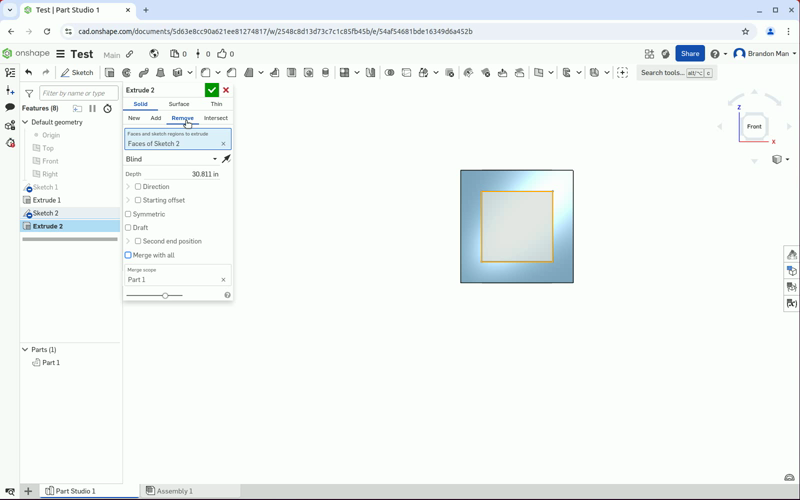
key(space)
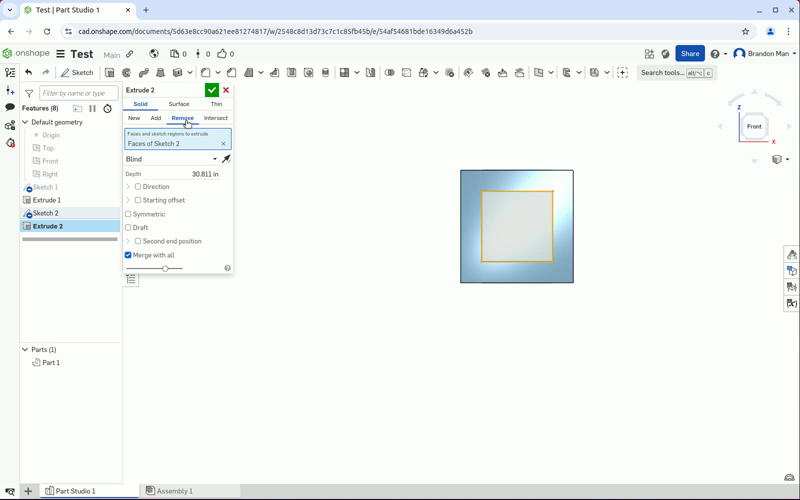
key(enter)
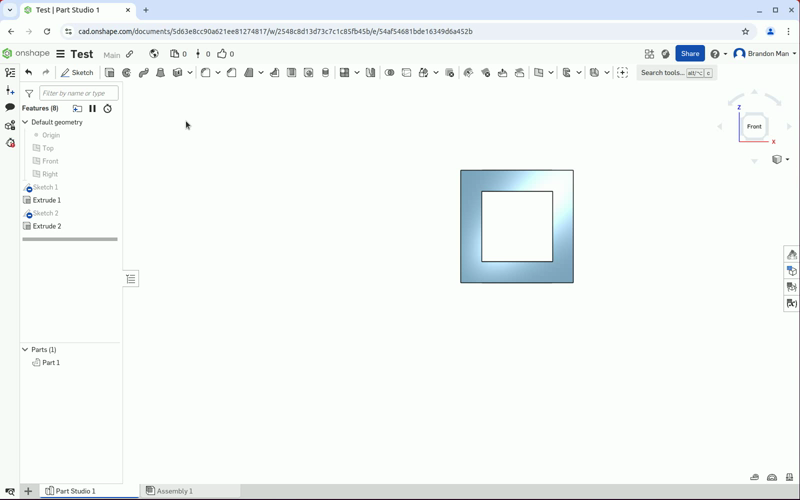
key(shift+h)
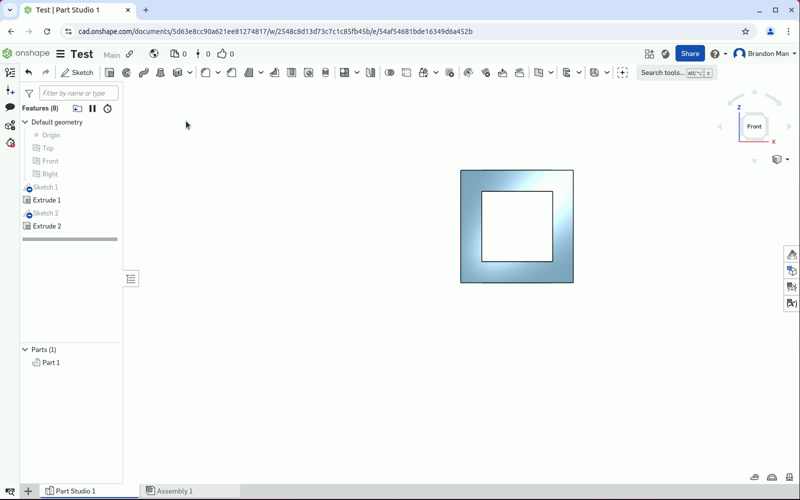
key(shift+h)
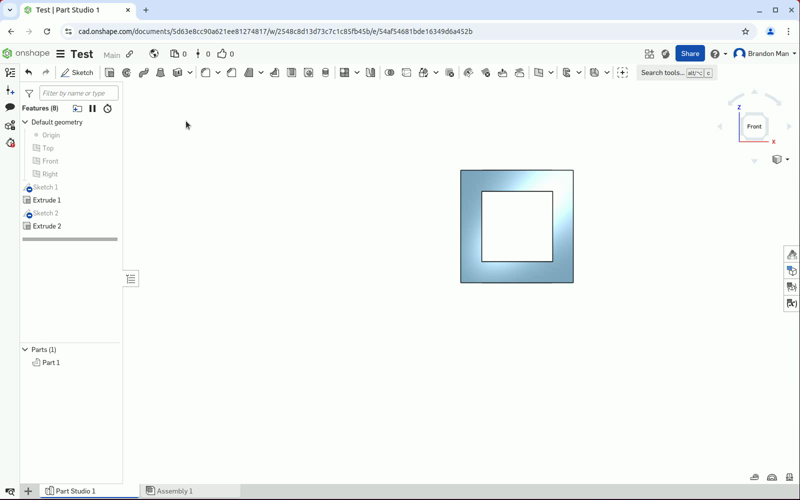
mouse_move(73, 189)
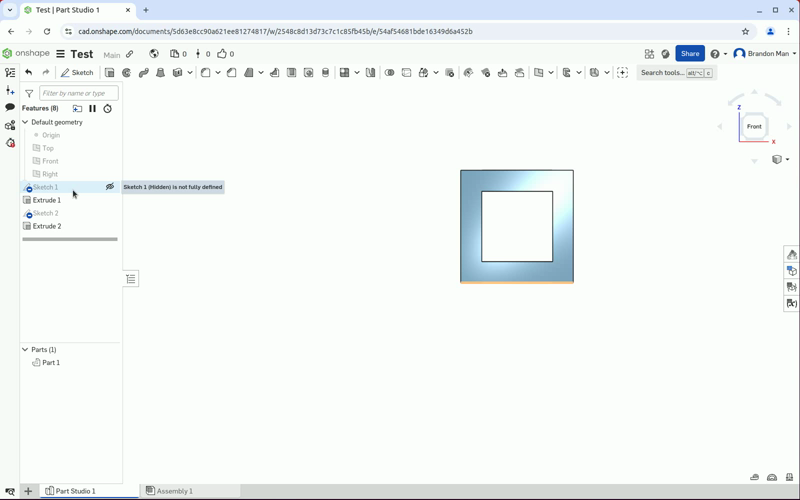
click(73, 189)
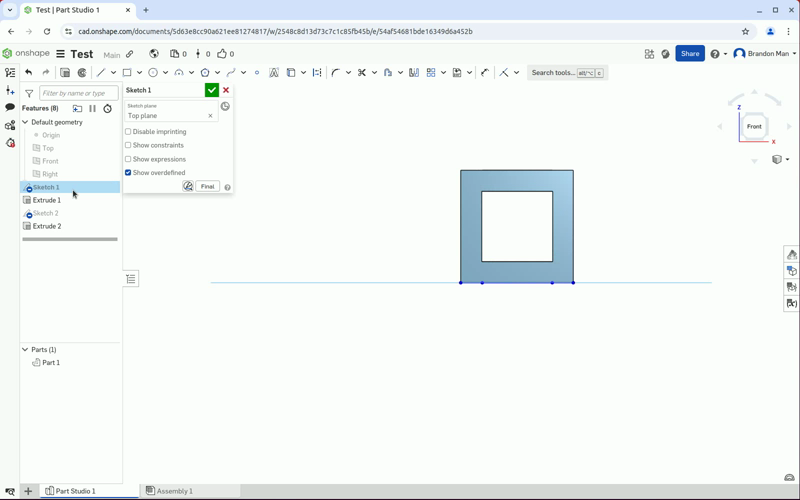
mouse_move(229, 92)
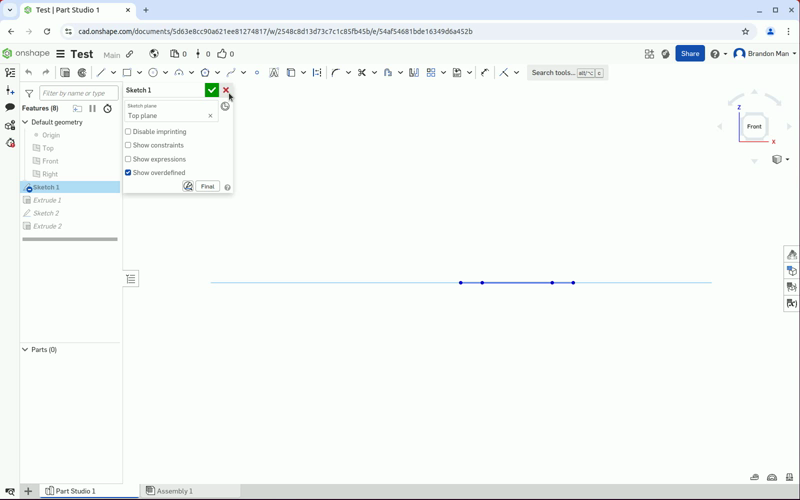
click(229, 92)
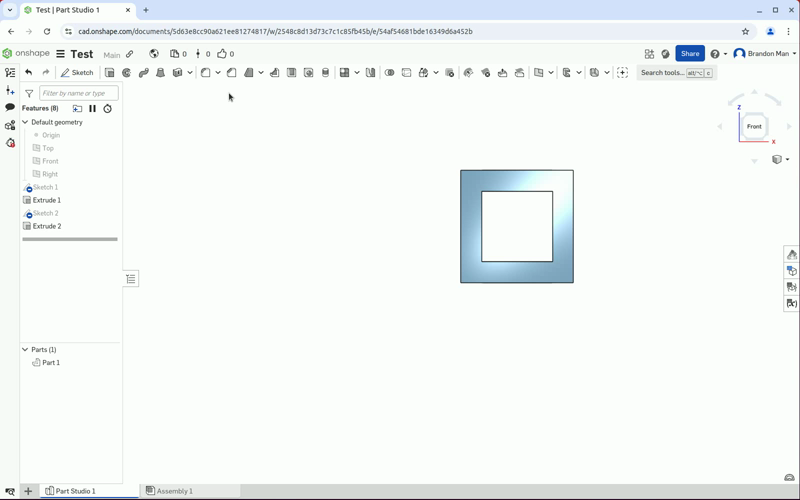
mouse_move(73, 352)
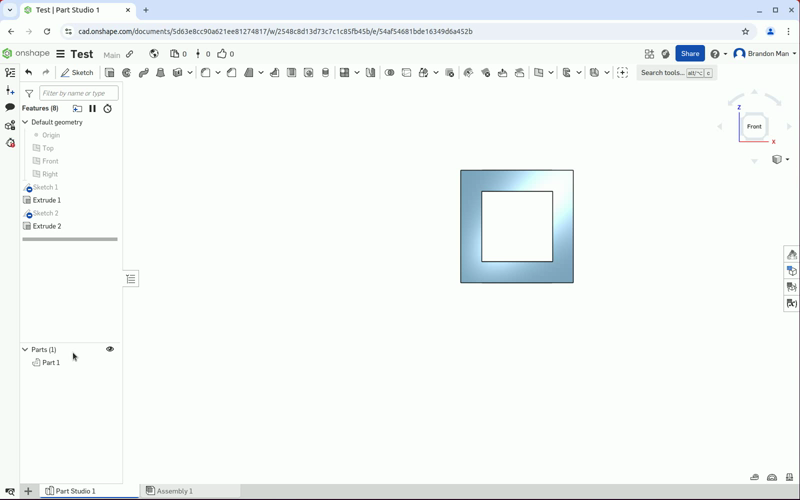
key(y)
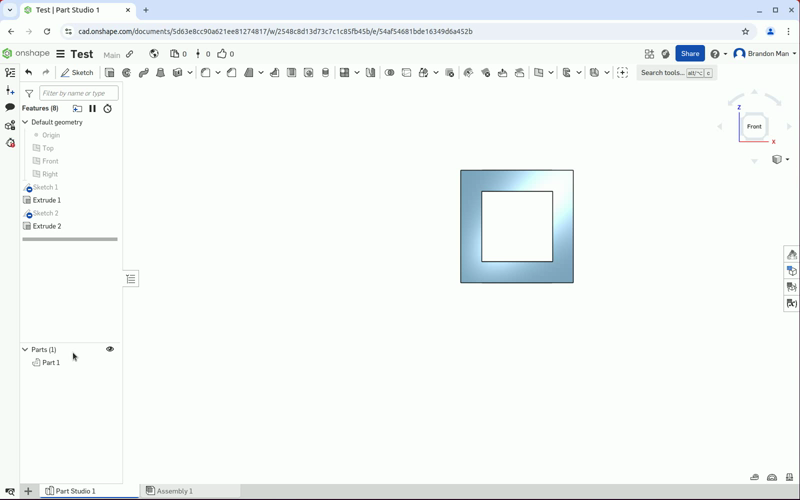
key(shift+p)
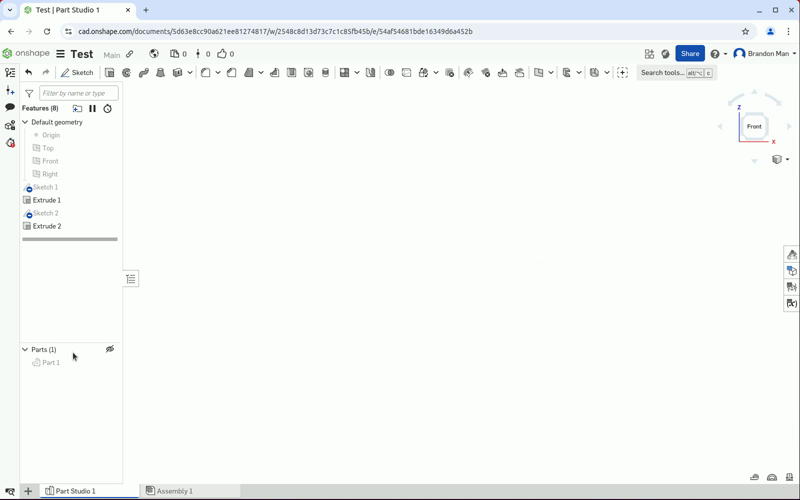
key(space)
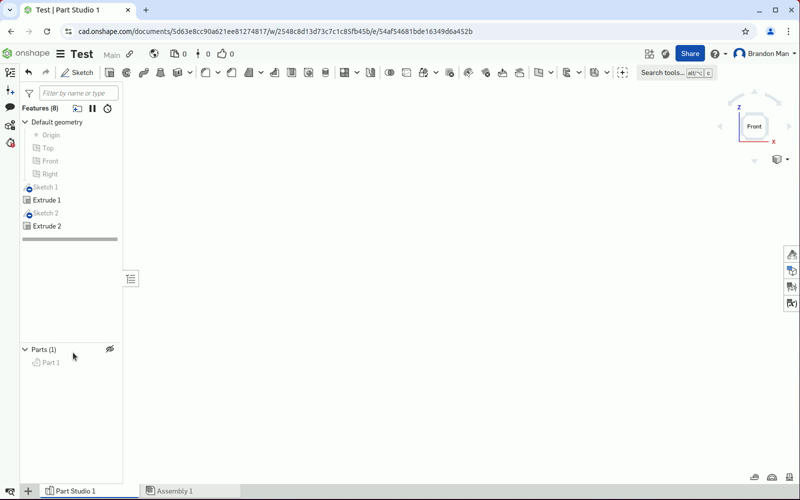
key_down(shift)
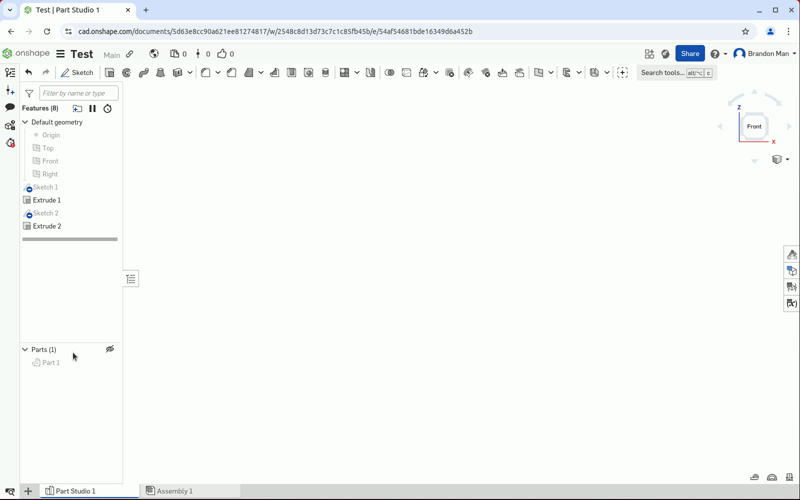
key(left)
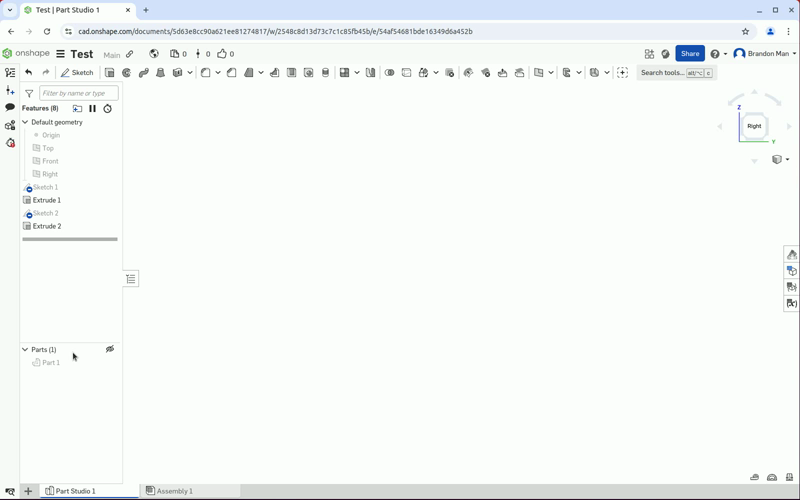
key_up(shift)
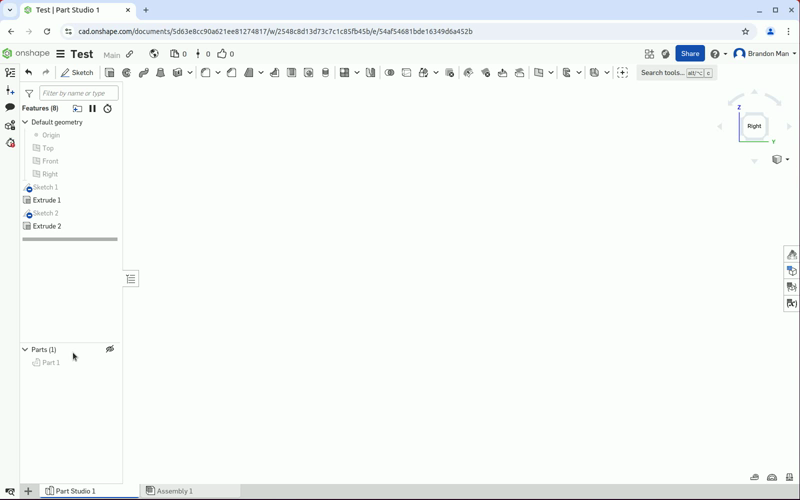
mouse_move(73, 352)
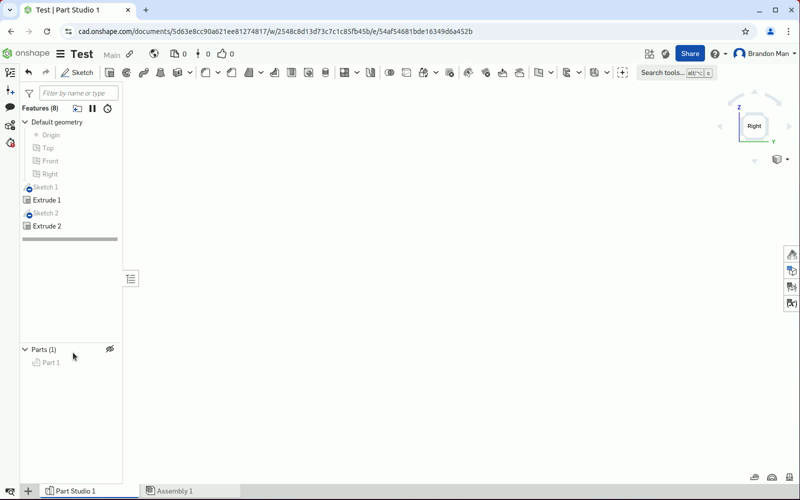
key(shift+y)
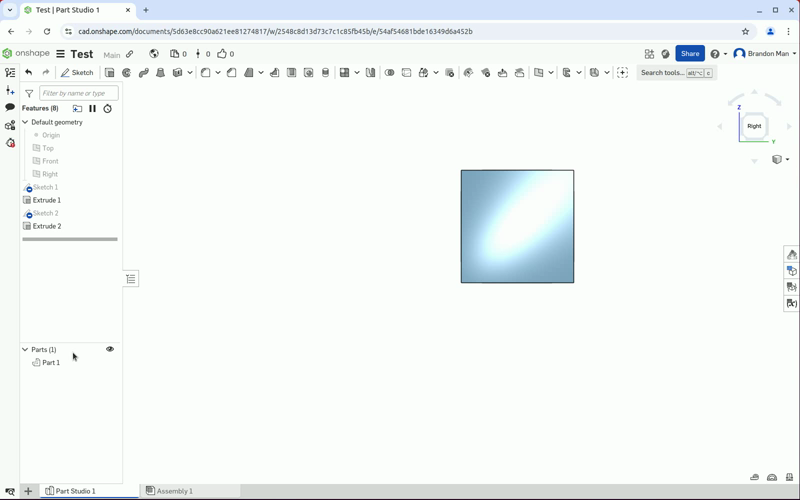
mouse_move(541, 75)
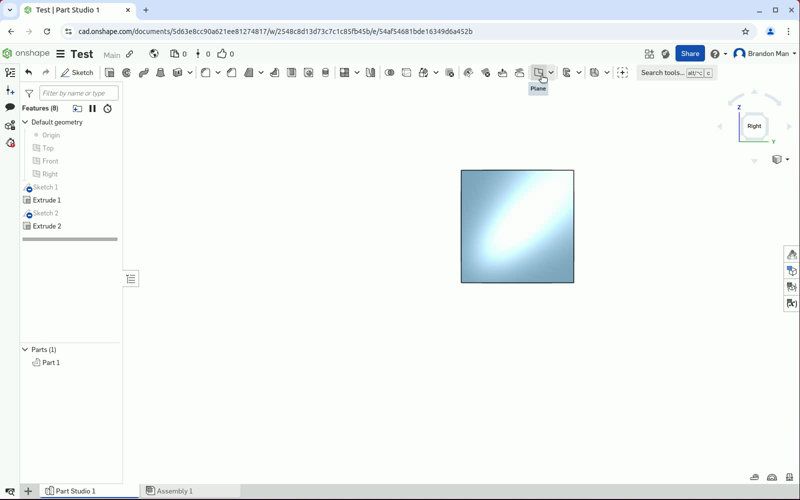
click(541, 75)
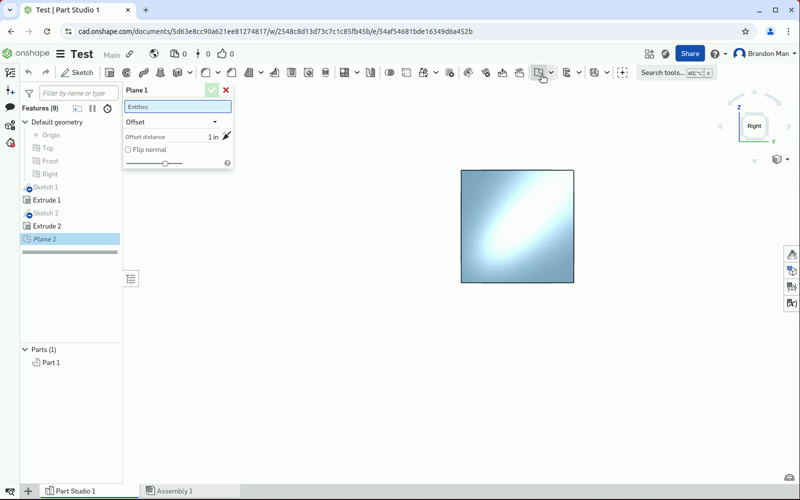
mouse_move(73, 176)
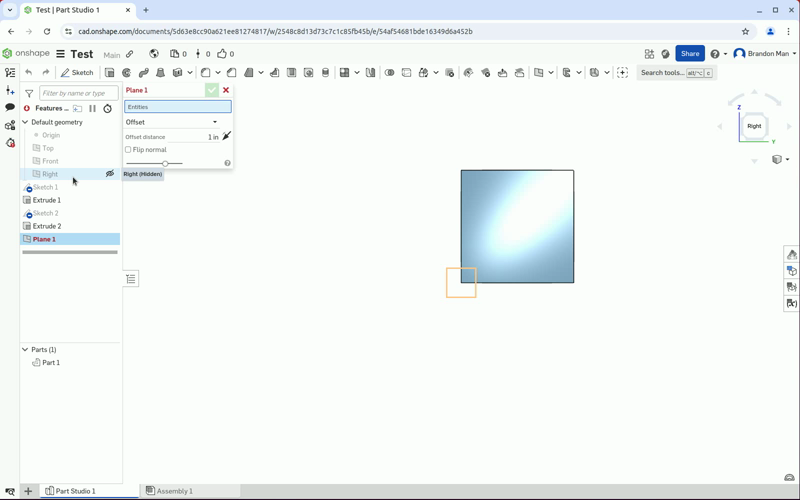
click(73, 176)
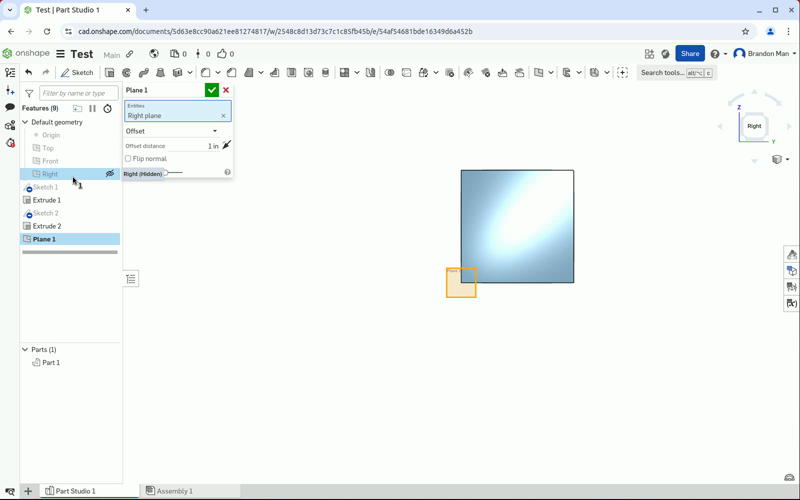
key(tab, 2)
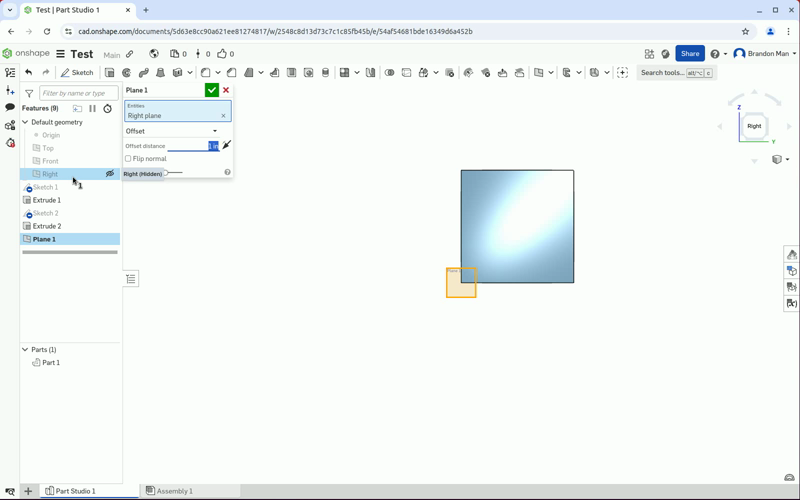
text(23.108)
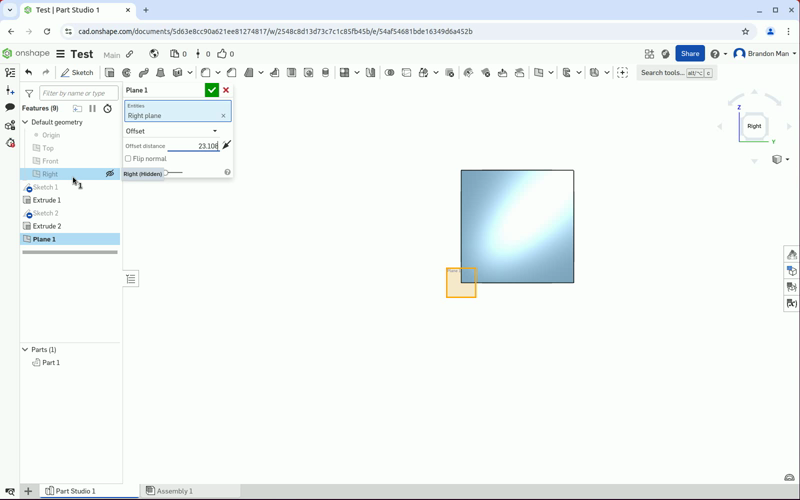
key(enter, 2)
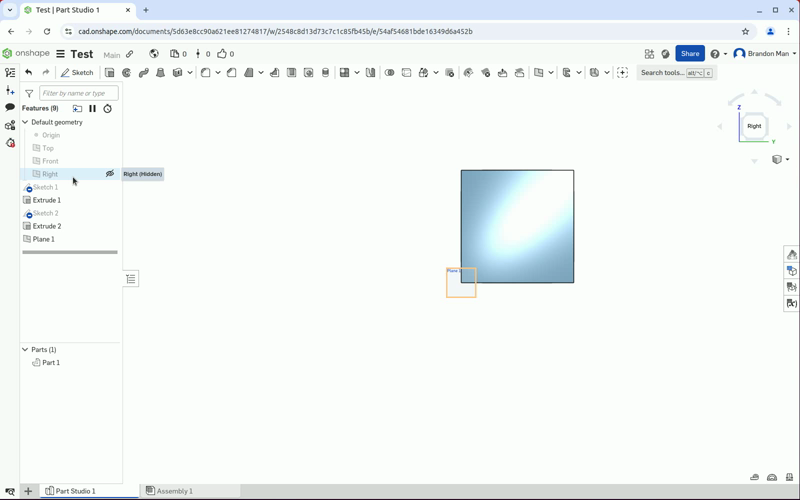
key(shift+s)
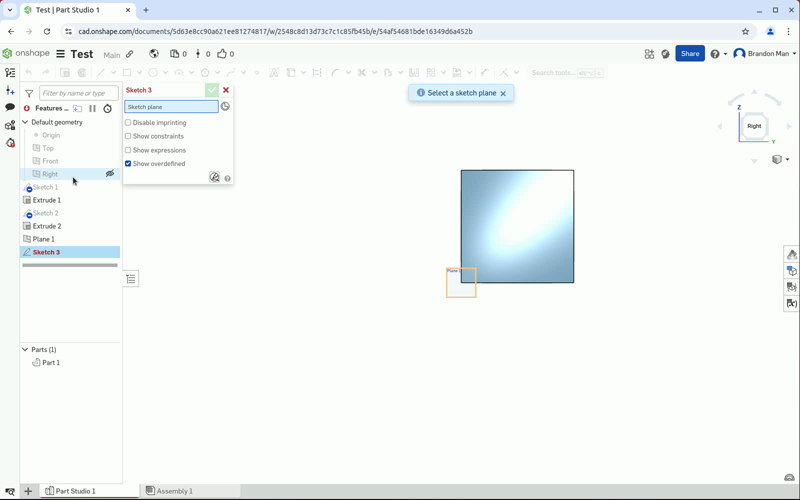
mouse_move(73, 241)
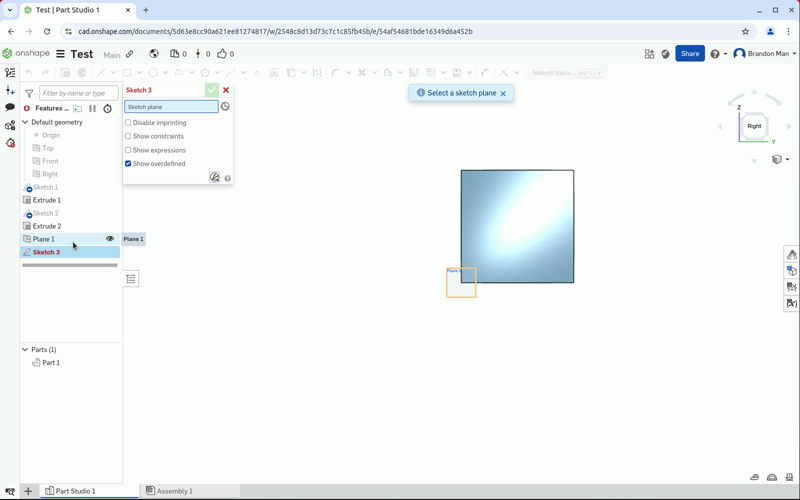
click(73, 241)
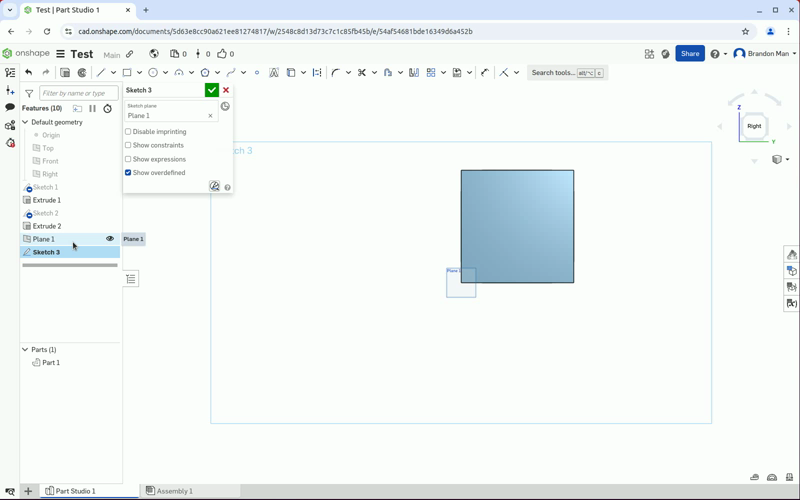
mouse_move(73, 352)
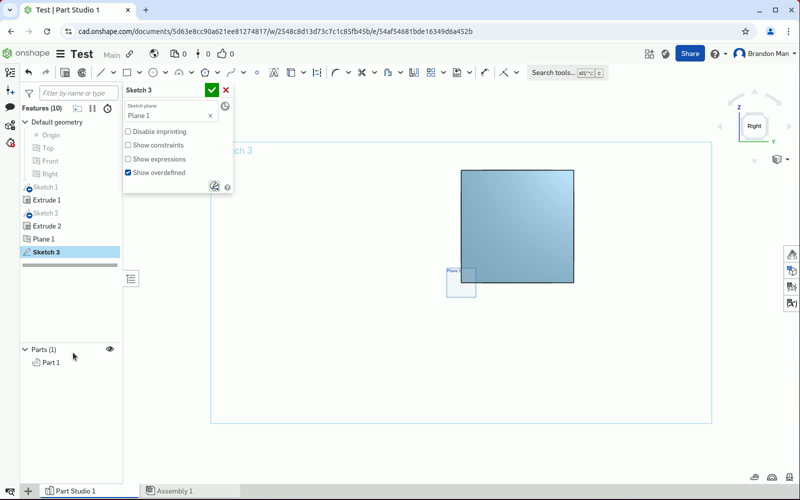
key(y)
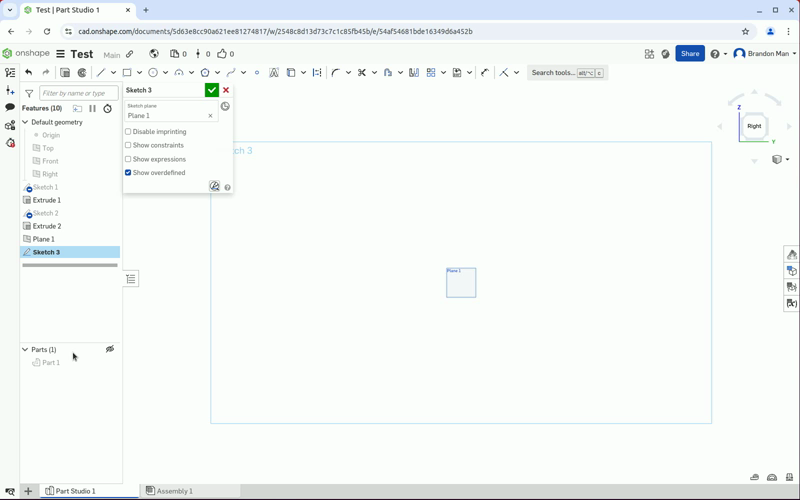
key(l)
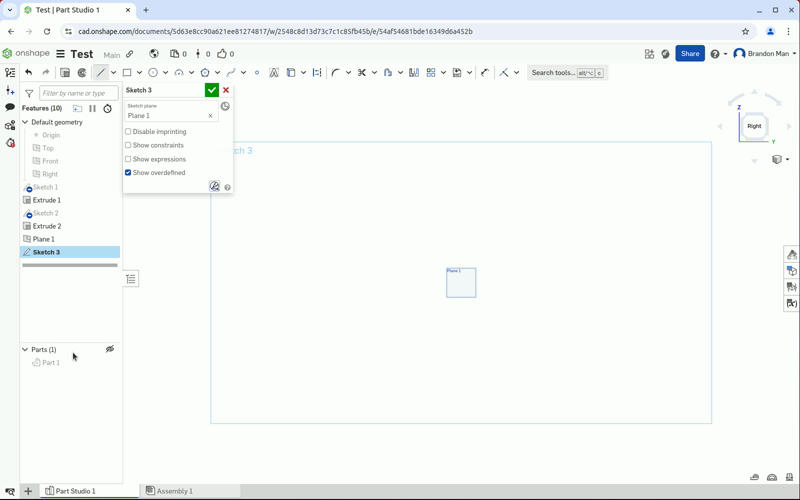
key_down(shift)
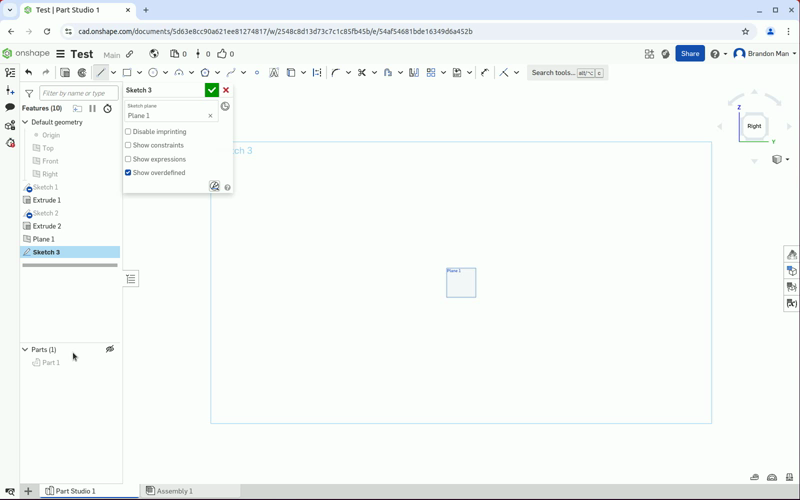
mouse_move(481, 261)
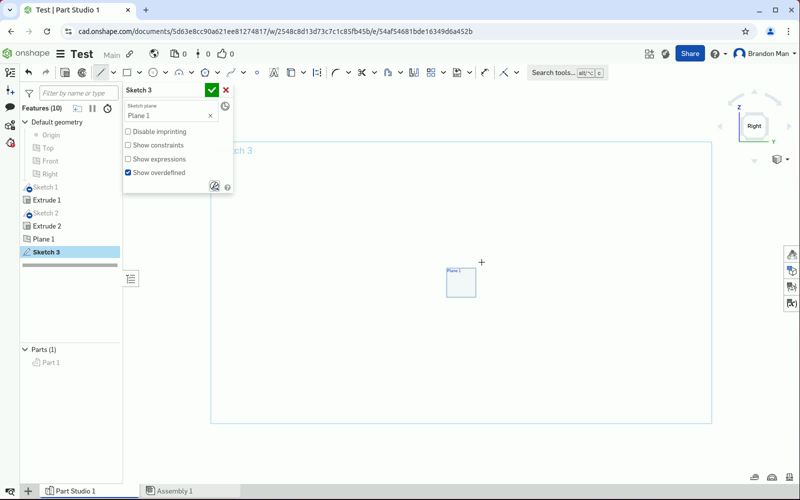
click(481, 261)
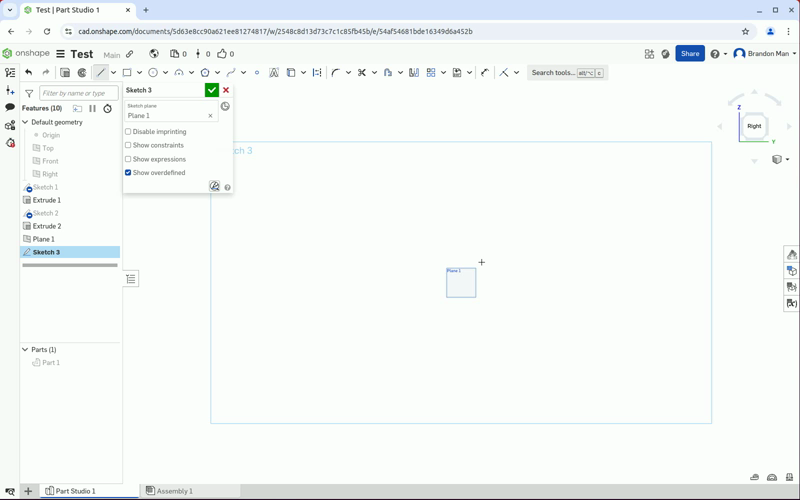
key_up(shift)
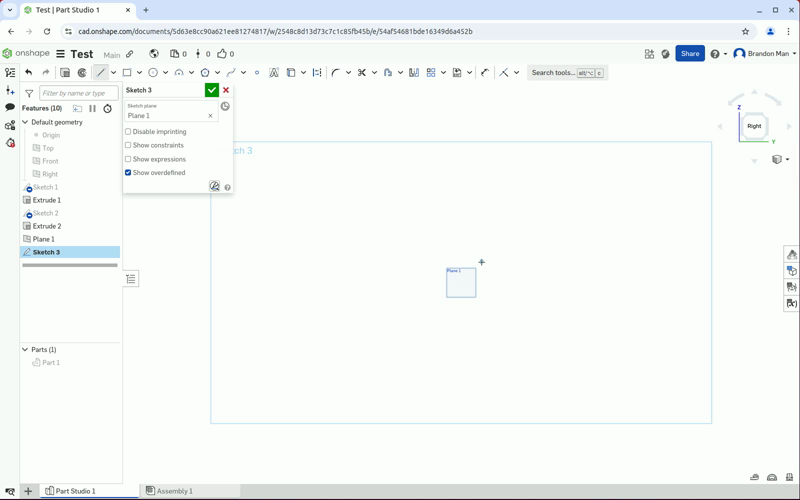
key_down(shift)
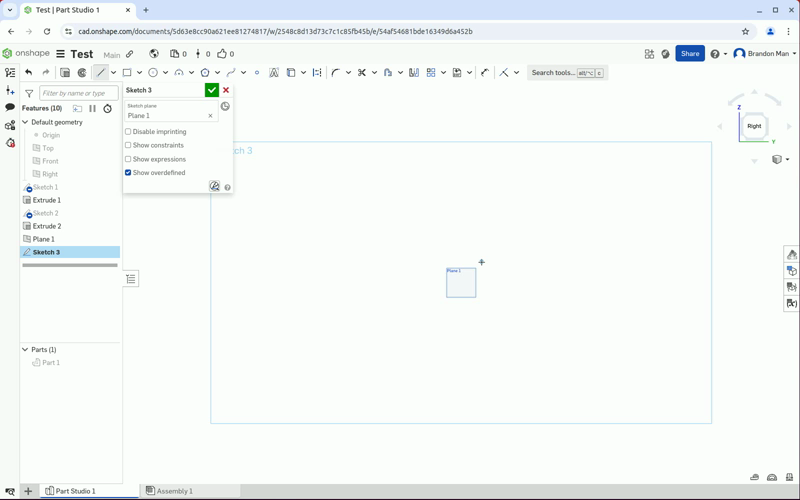
mouse_move(552, 261)
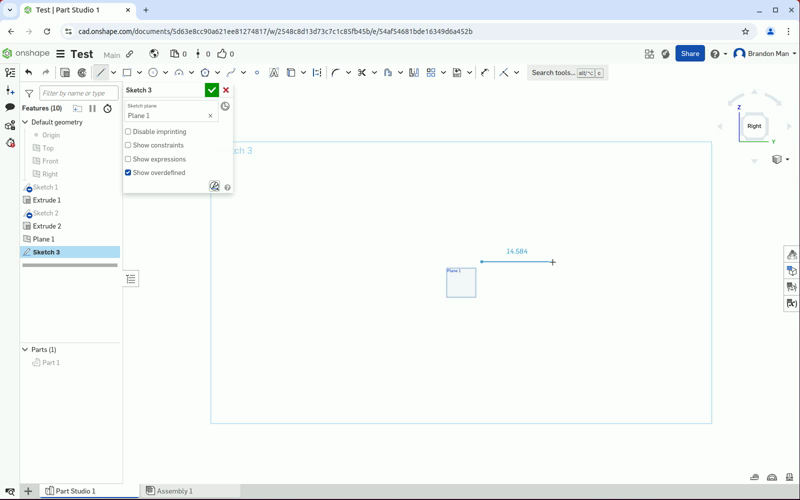
click(552, 261)
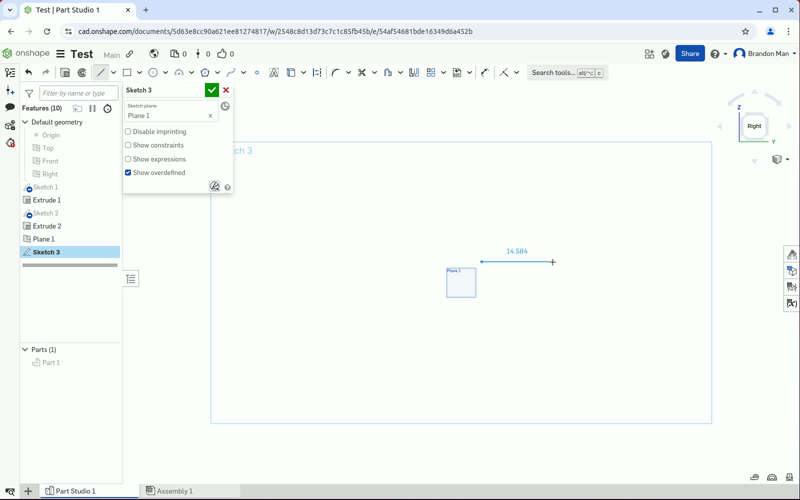
key_up(shift)
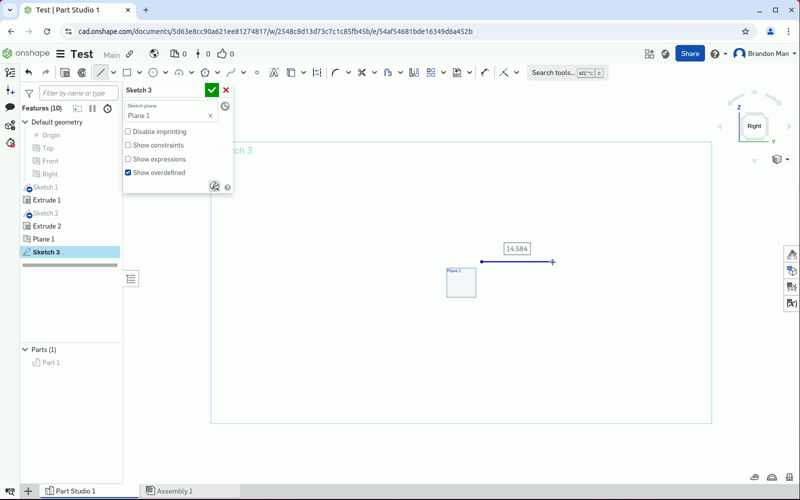
key_down(shift)
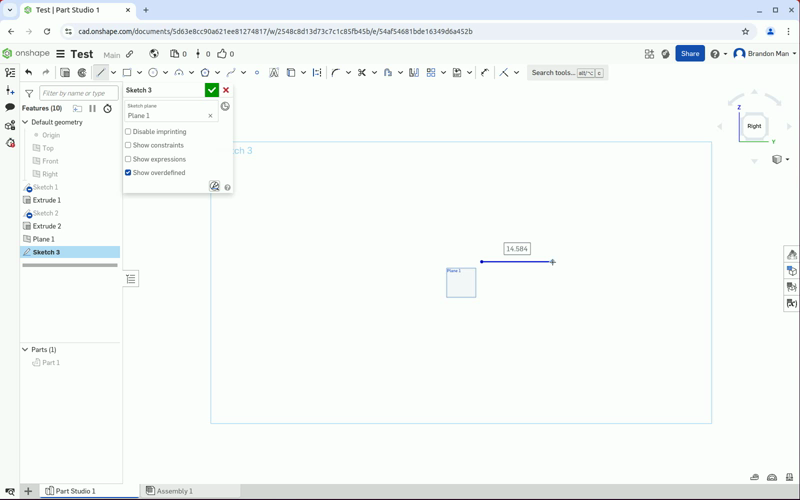
mouse_move(552, 191)
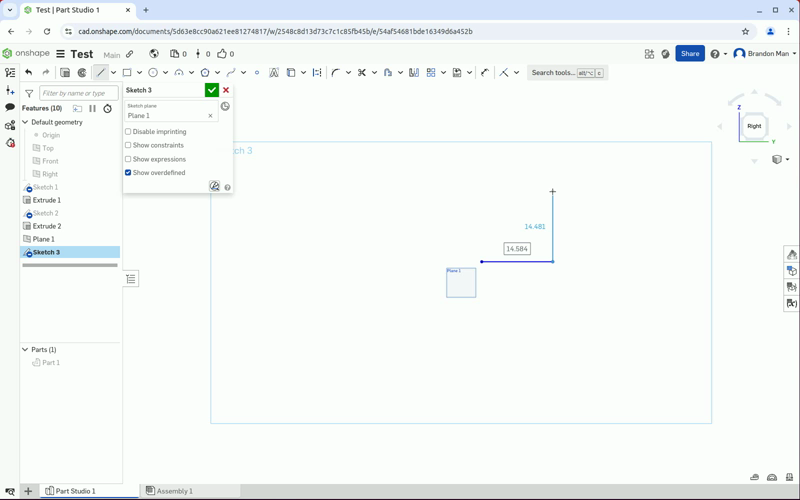
click(552, 191)
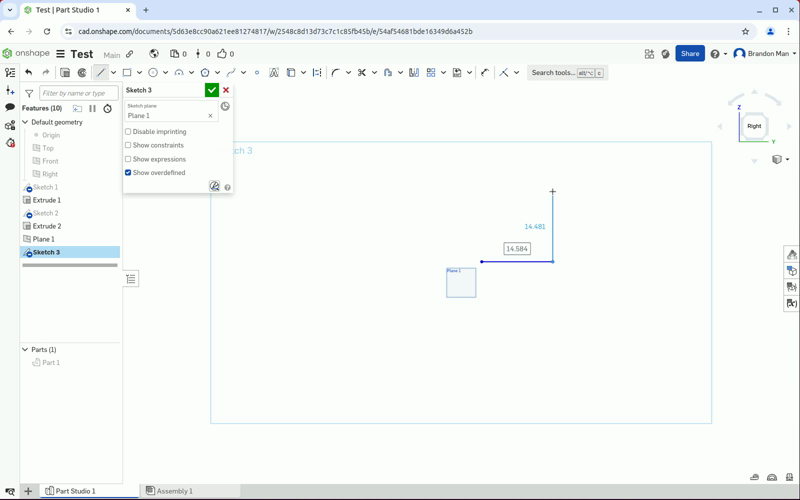
key_up(shift)
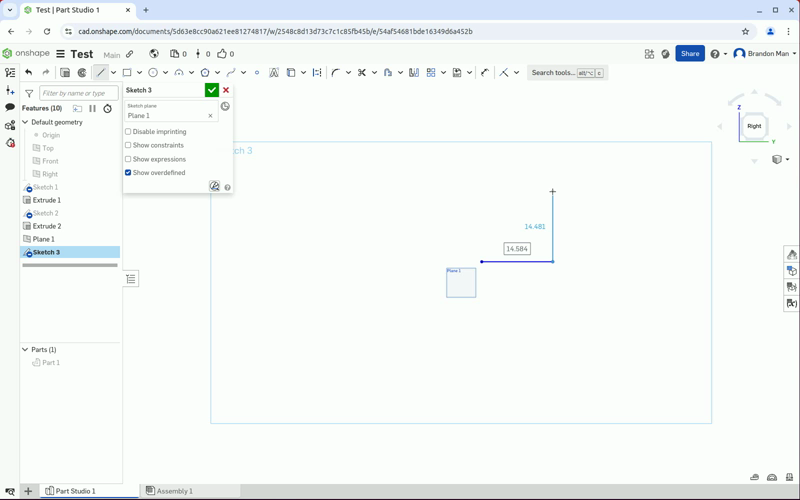
key_down(shift)
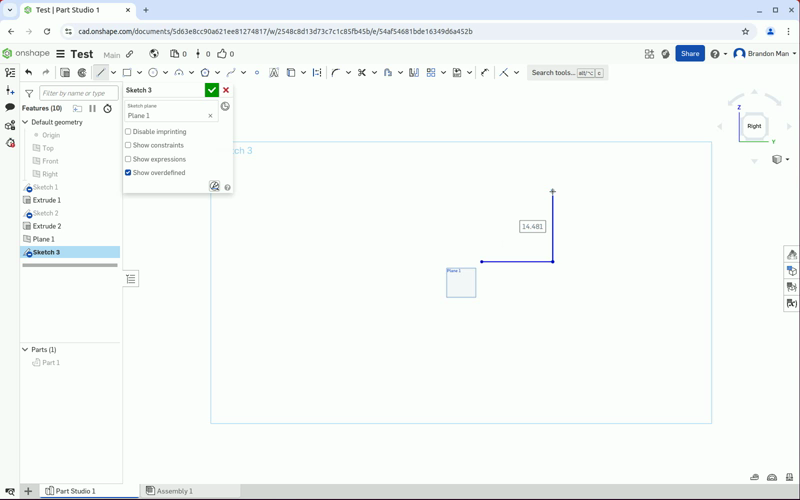
mouse_move(481, 191)
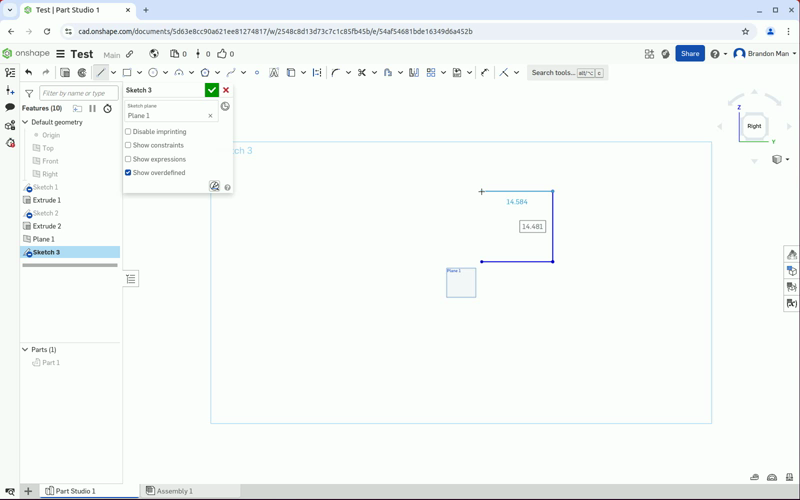
click(481, 191)
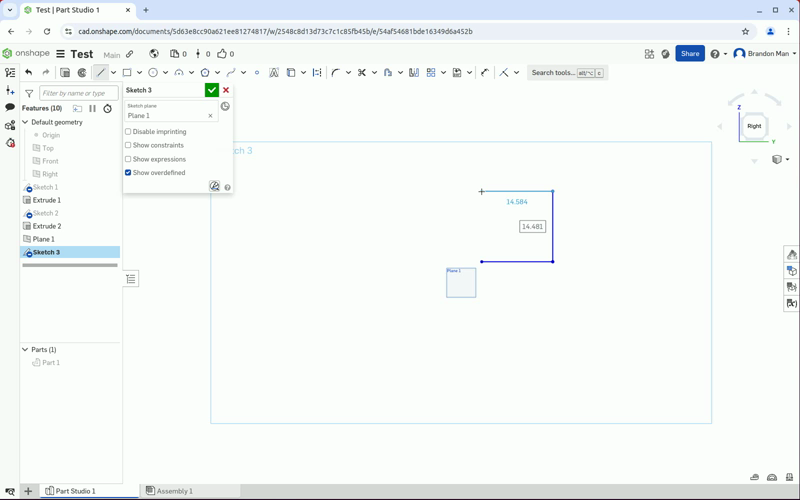
key_up(shift)
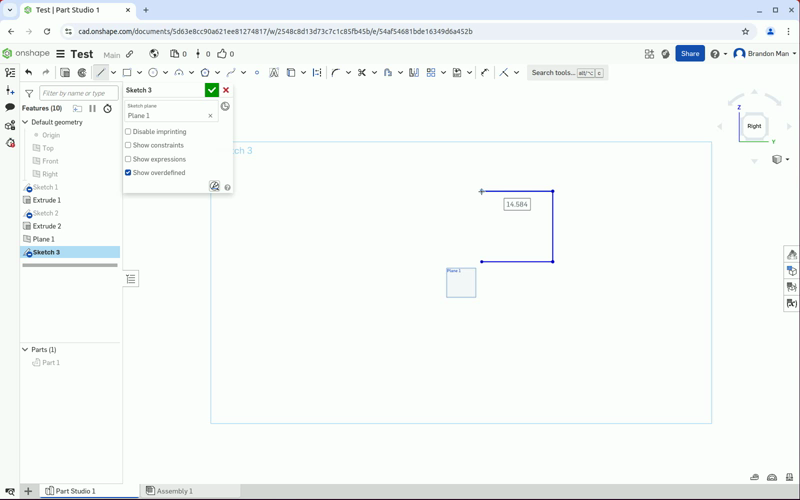
key_down(shift)
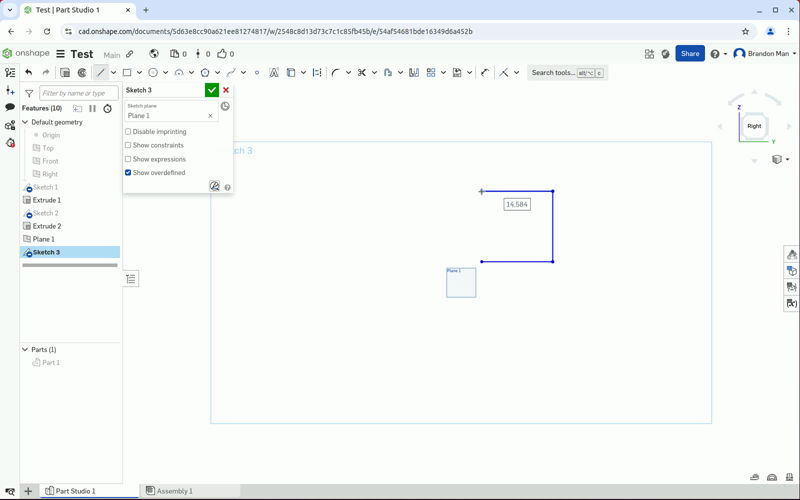
mouse_move(481, 261)
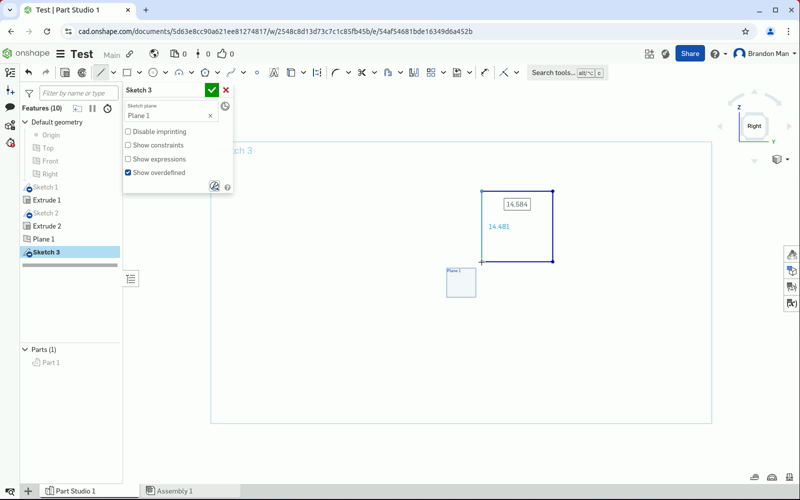
key_up(shift)
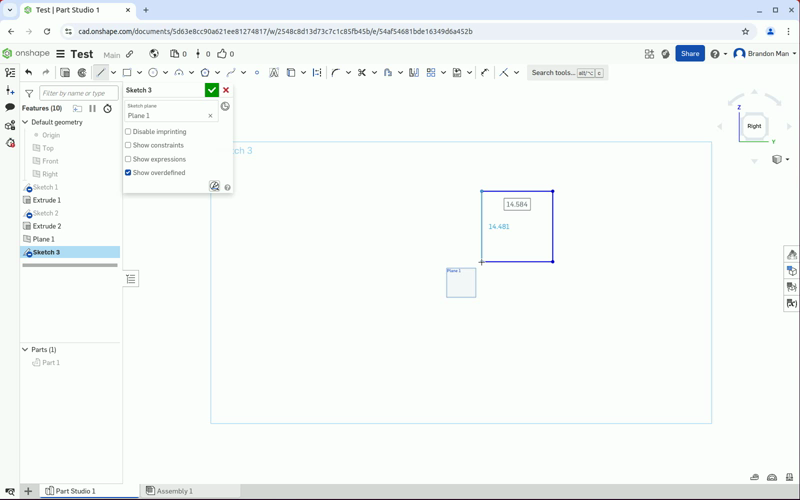
click(481, 261)
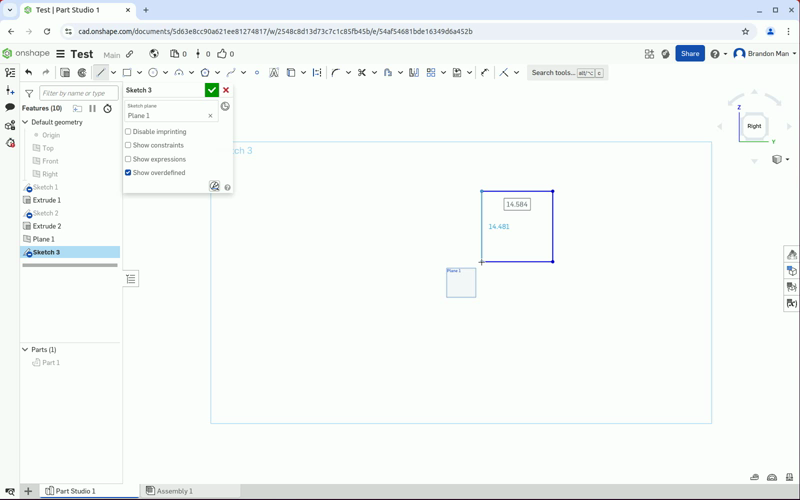
key(esc)
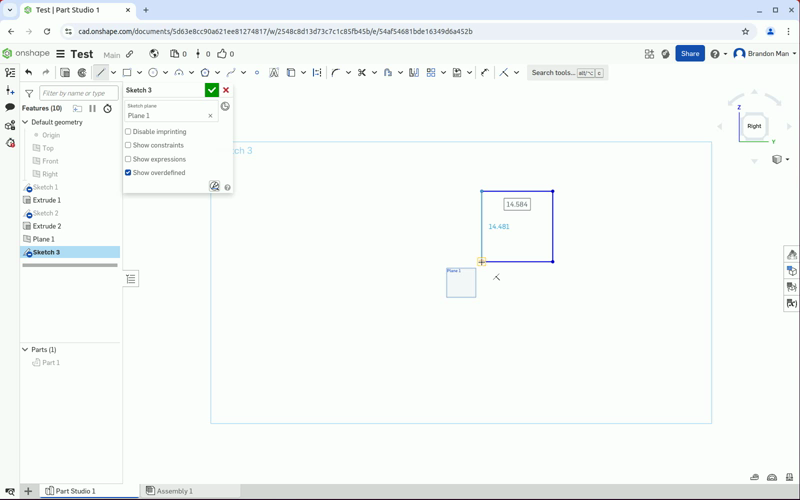
mouse_move(513, 230)
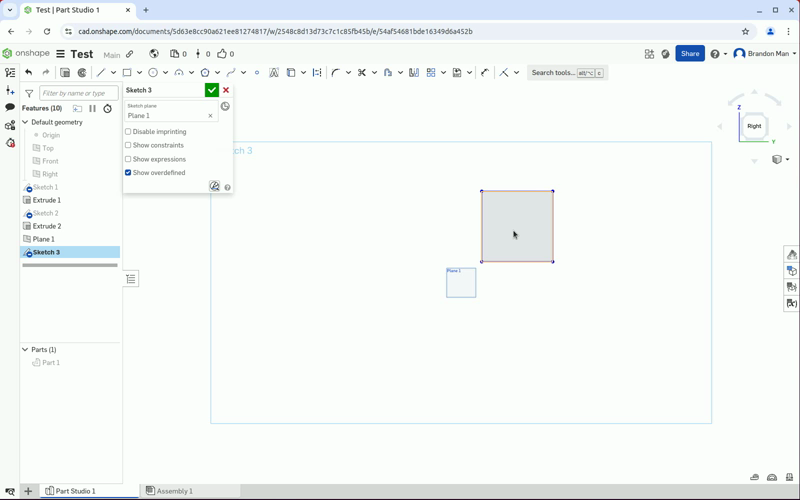
click(513, 230)
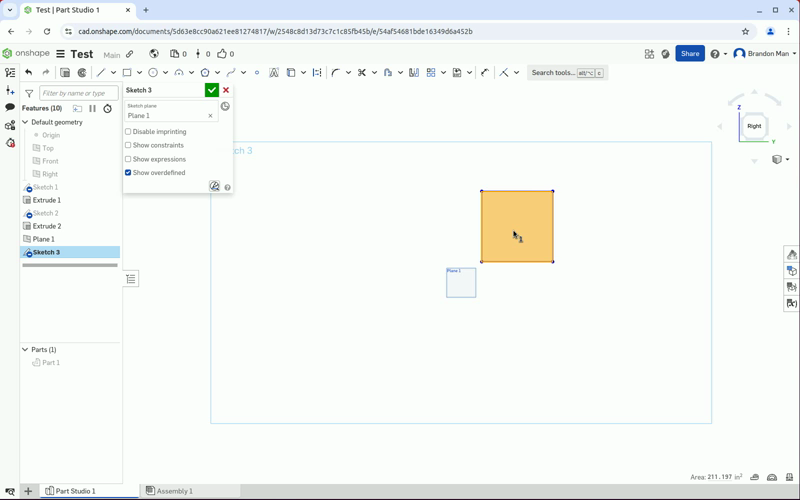
mouse_move(73, 352)
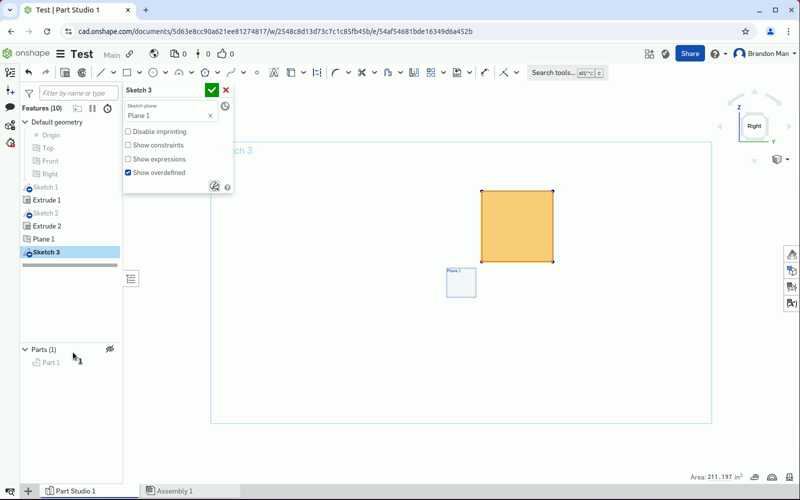
key(shift+y)
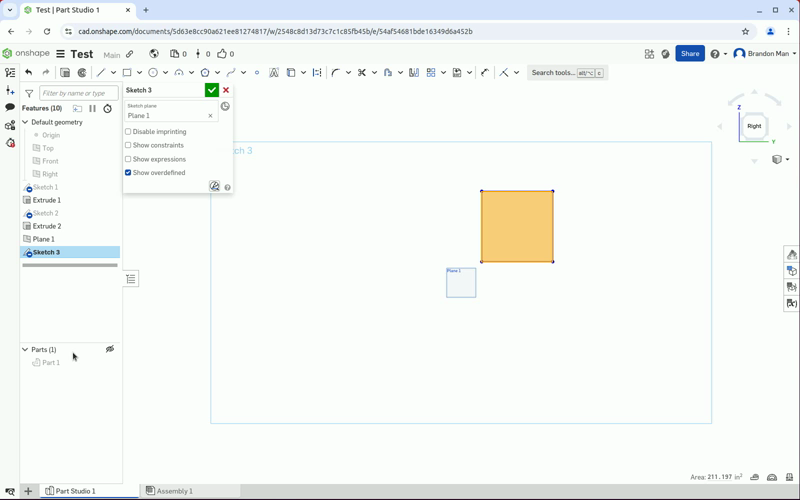
key(shift+e)
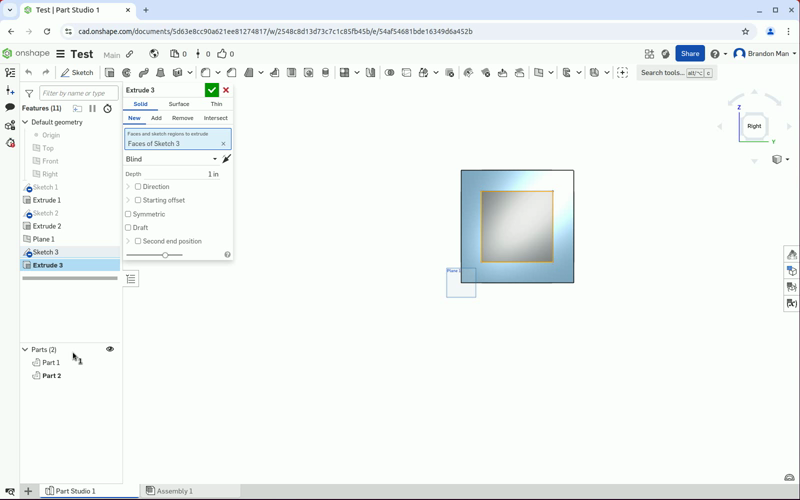
mouse_move(143, 106)
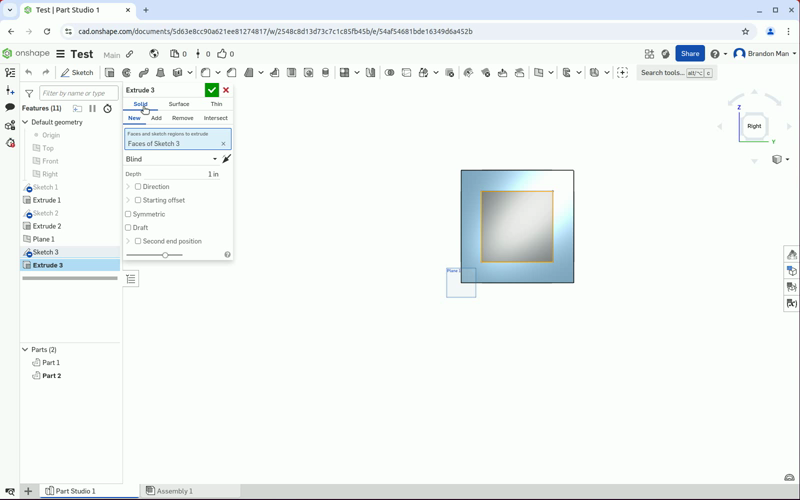
click(143, 106)
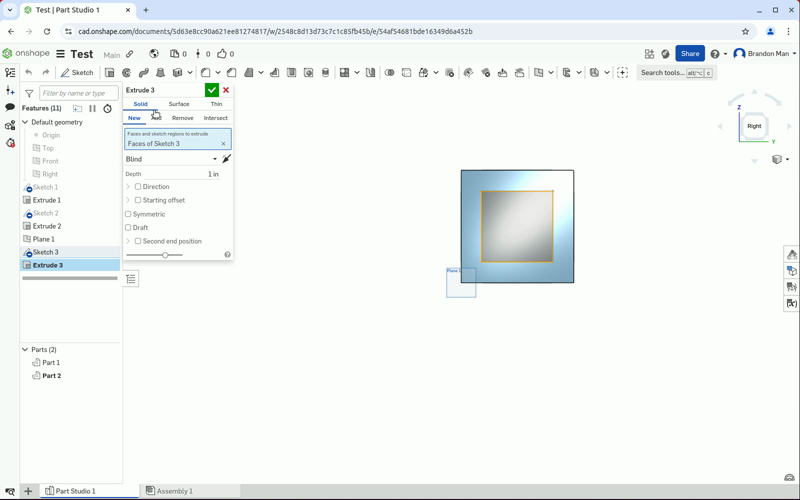
mouse_move(186, 120)
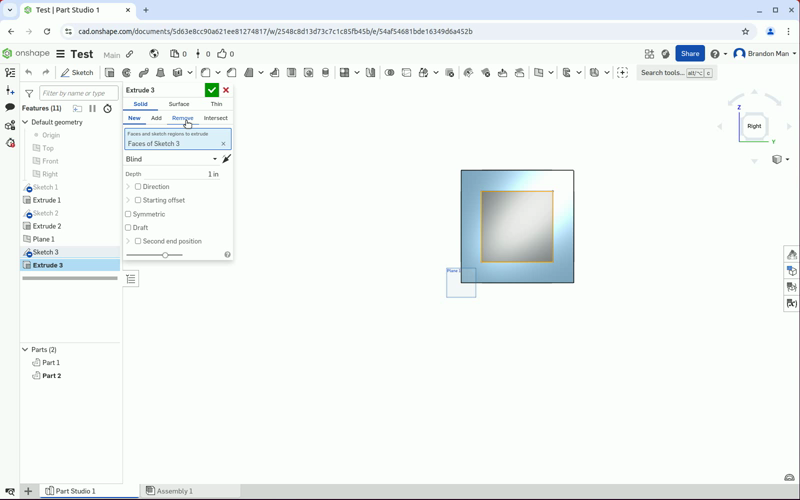
click(186, 120)
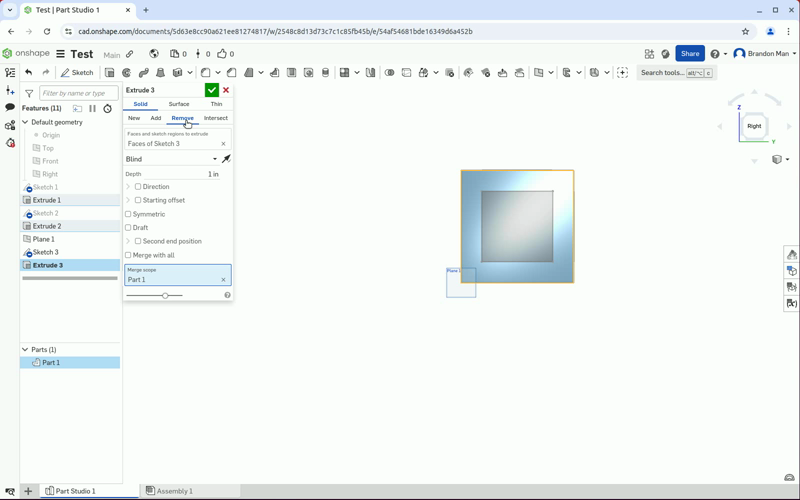
key(tab, 4)
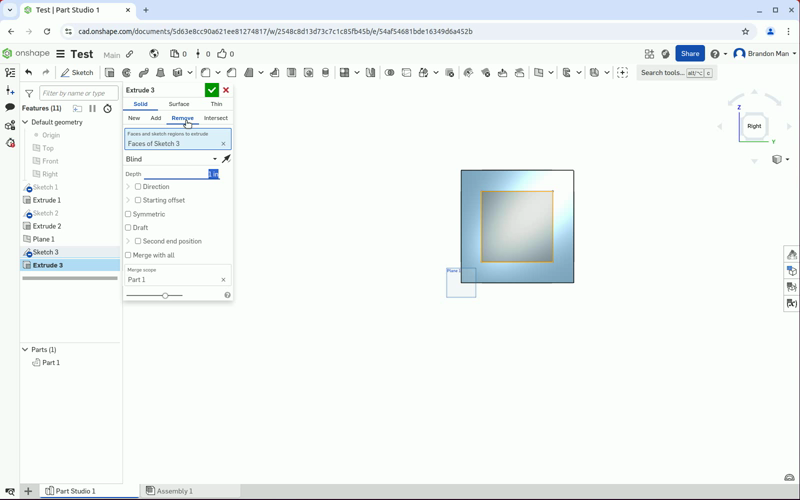
text(30.811)
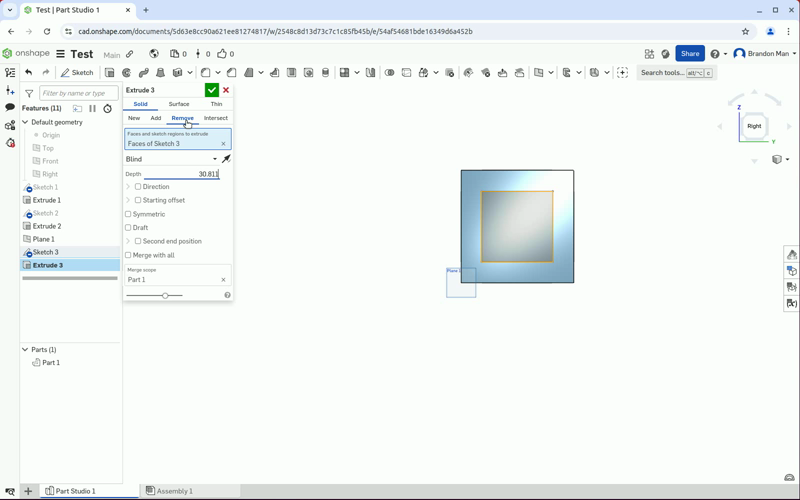
key(tab, 6)
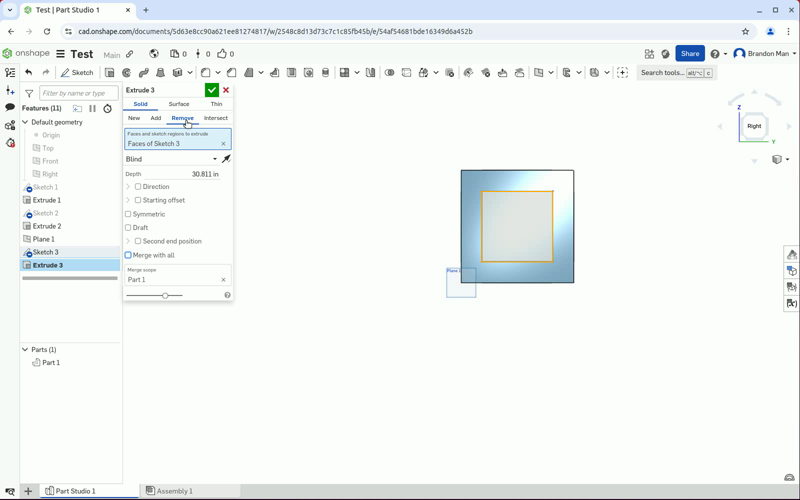
key(space)
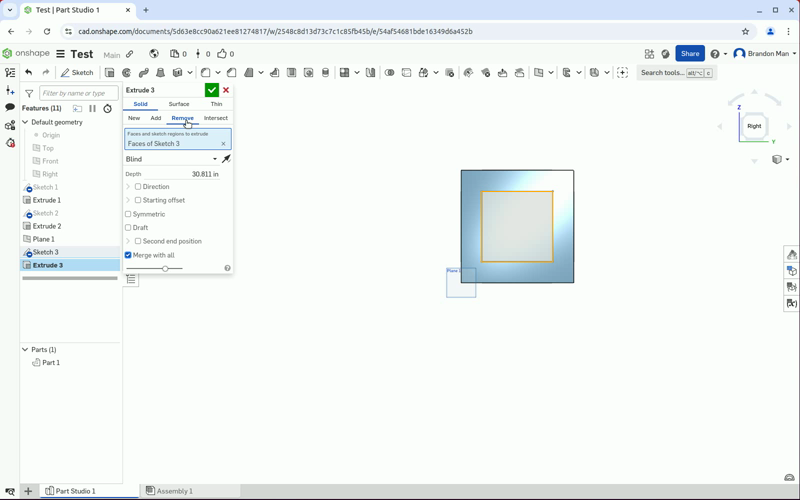
key(enter)
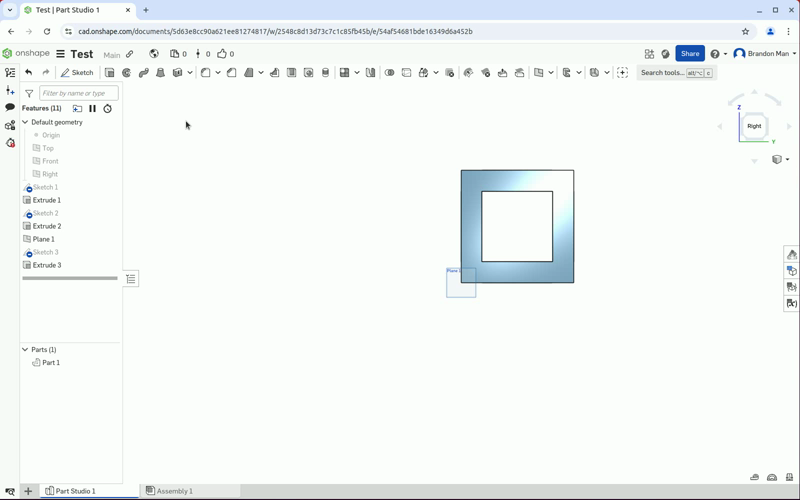
key(shift+h)
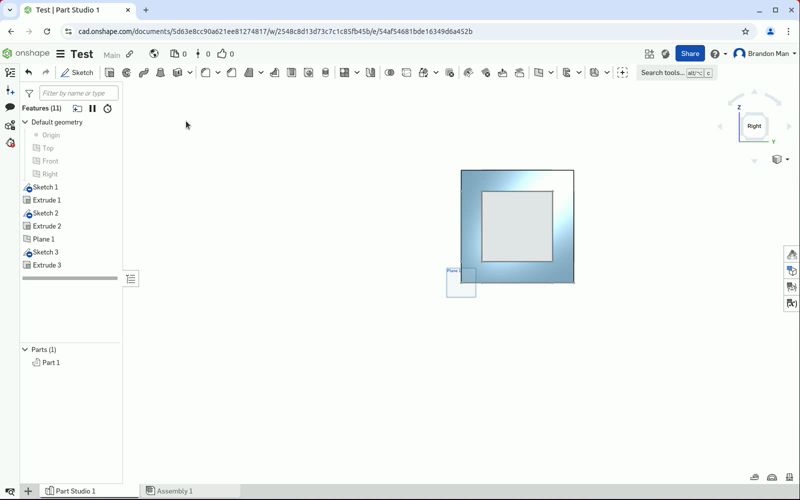
key(shift+h)
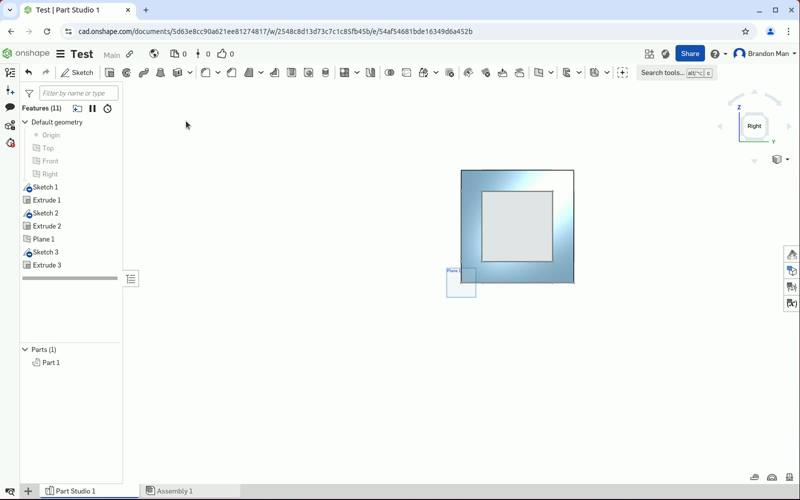
key(shift+7)
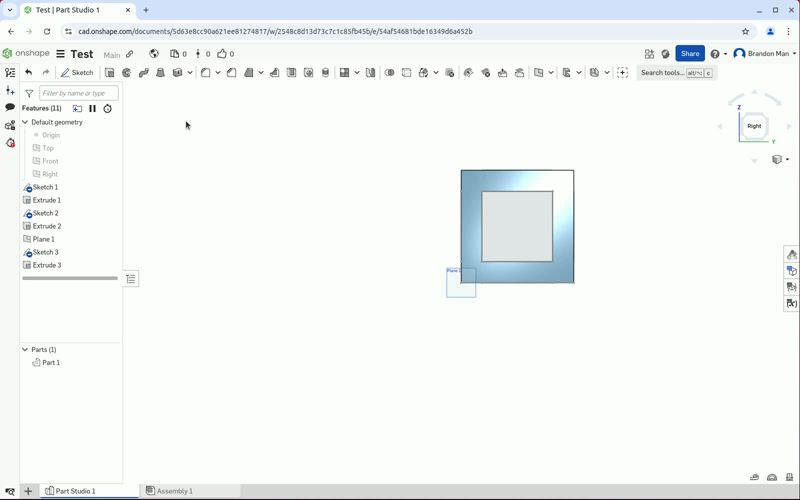
key(right, 2)
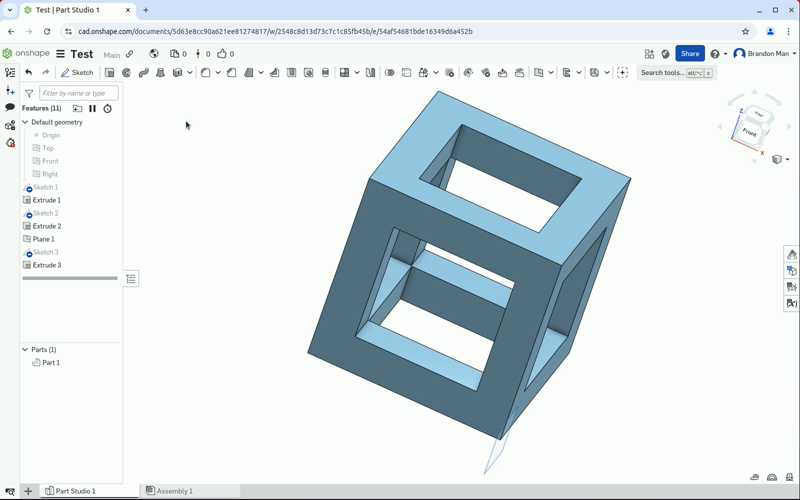
key(down, 2)
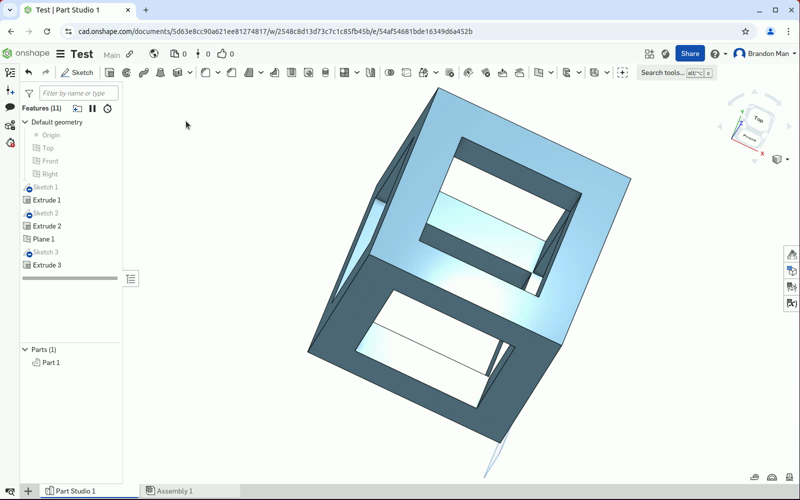
key(up, 2)
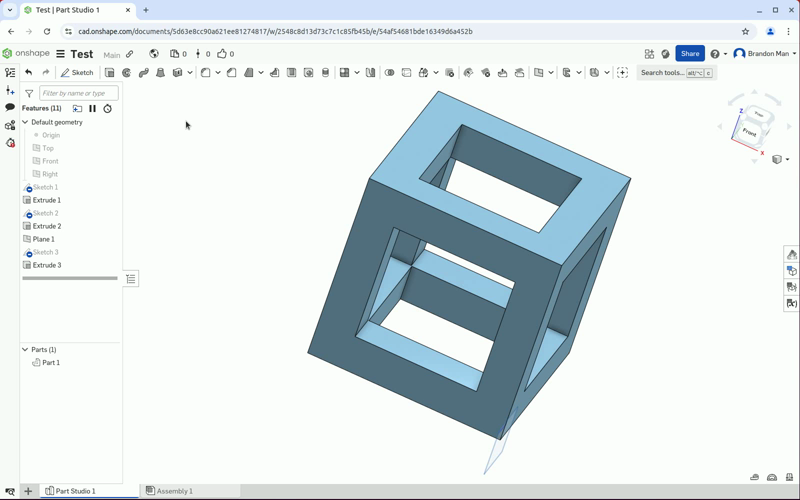
key(left, 2)
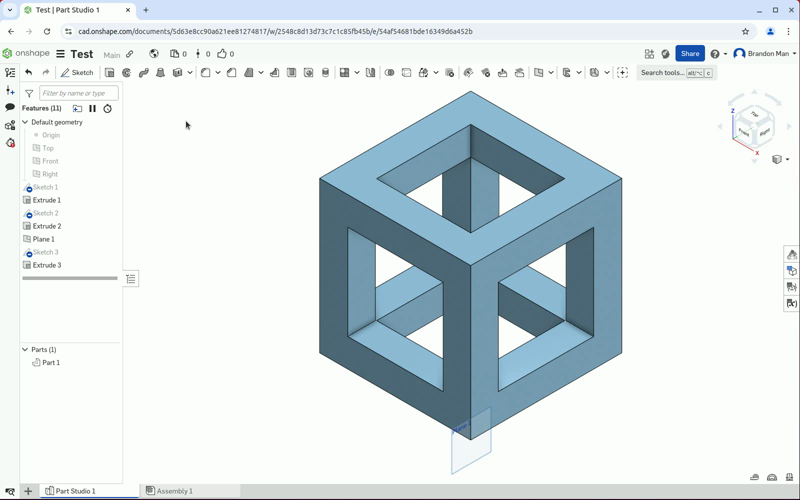
mouse_move(73, 189)
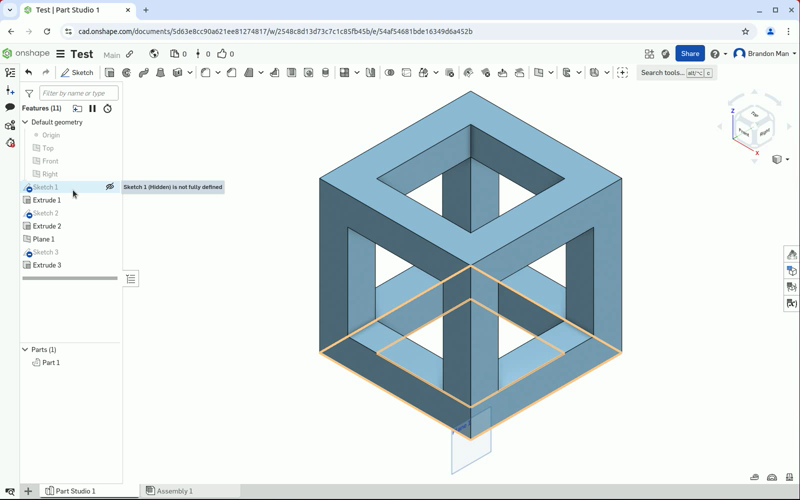
click(73, 189)